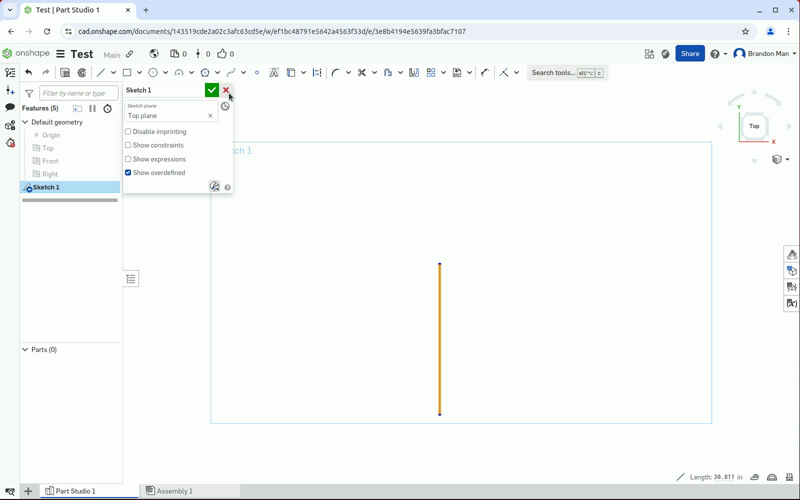
key(shift+h)
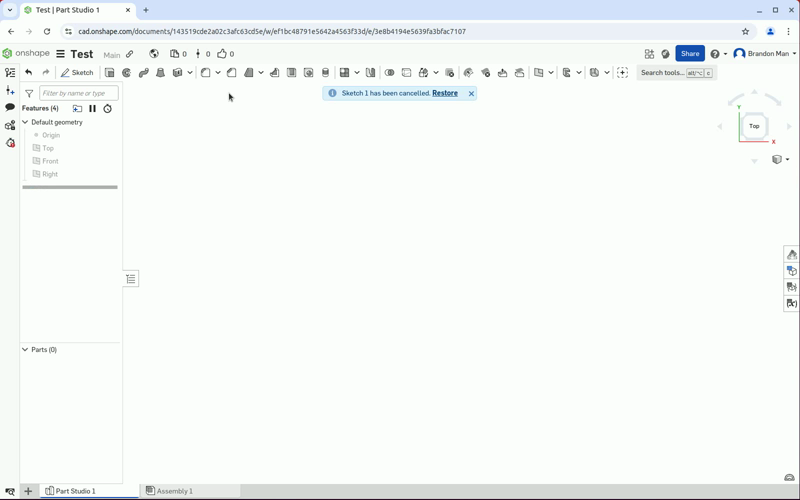
mouse_move(73, 352)
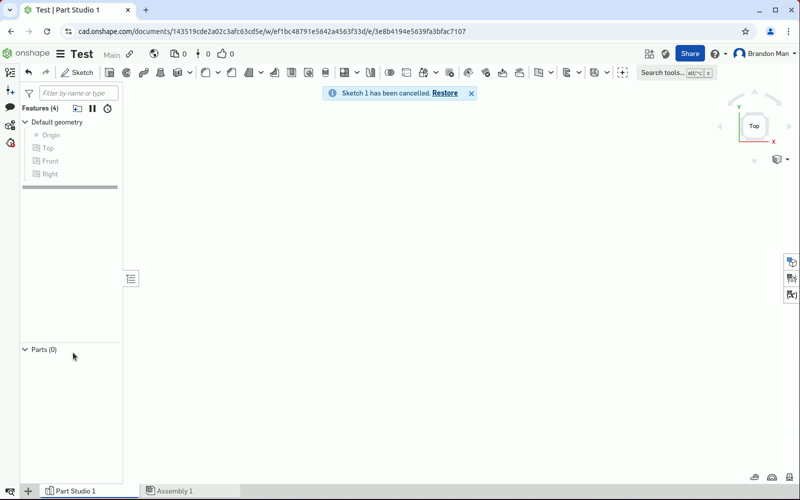
key(y)
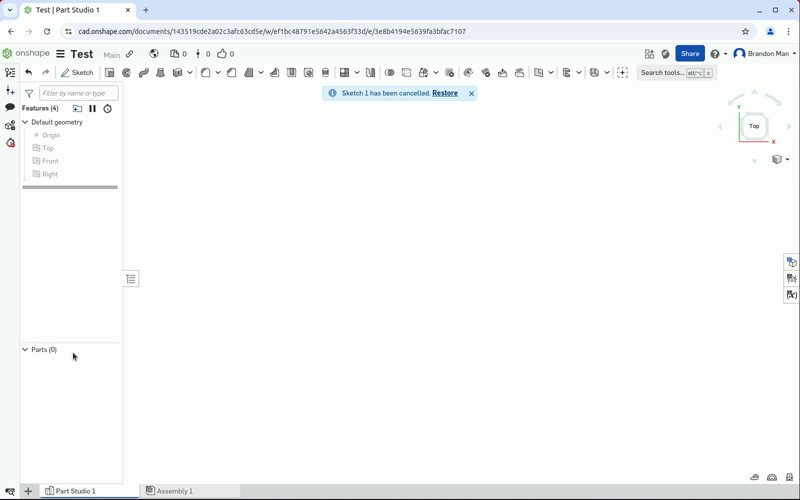
key(shift+p)
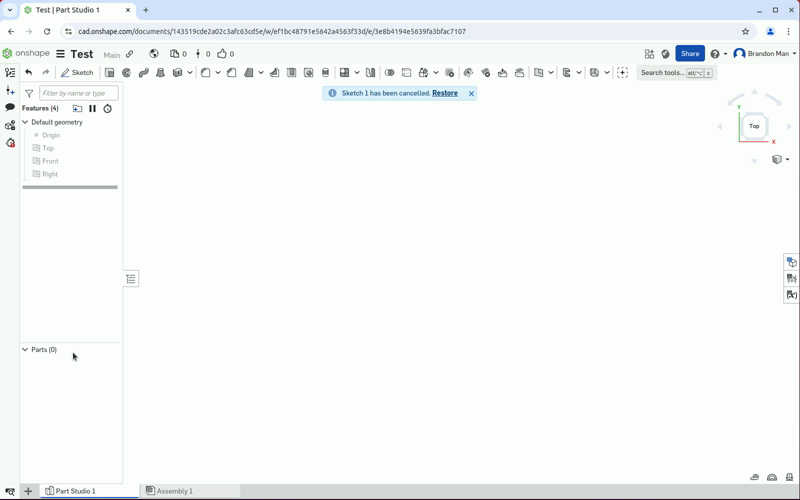
key(space)
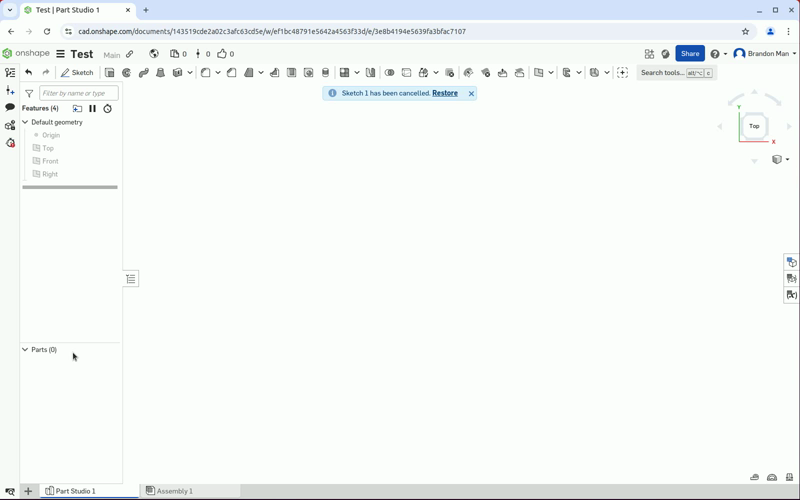
key_down(shift)
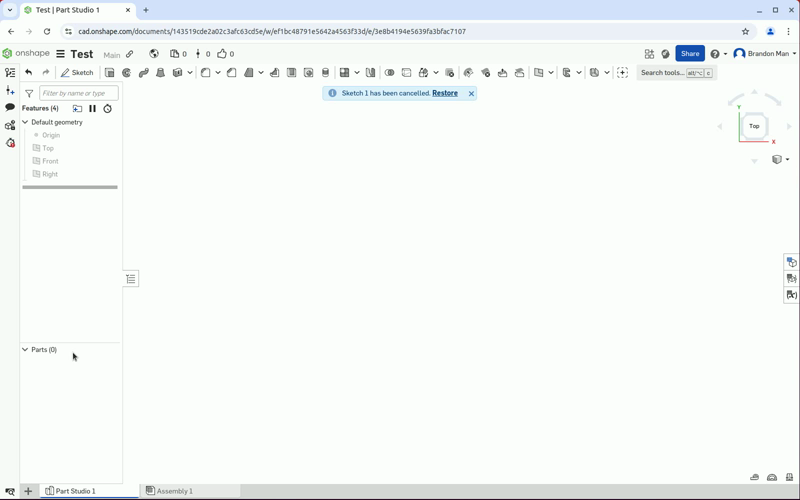
key(up)
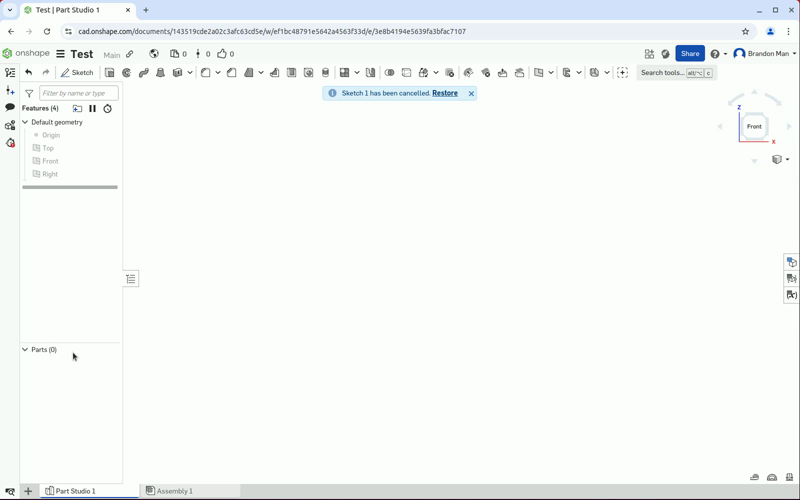
key_up(shift)
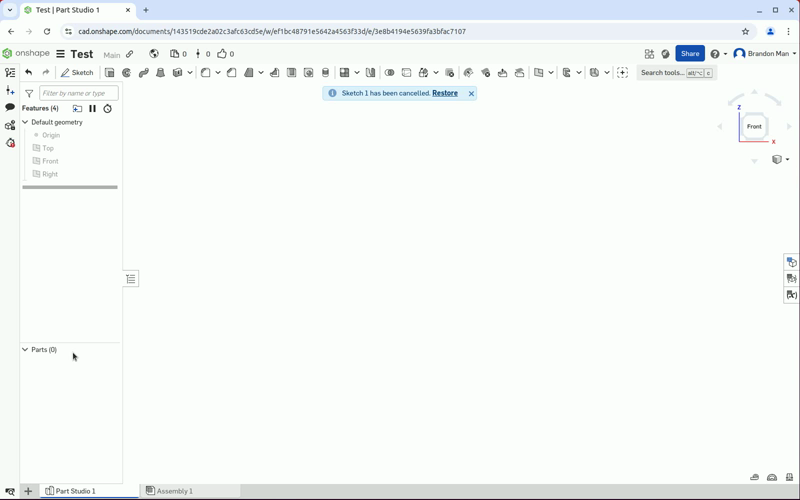
mouse_move(73, 352)
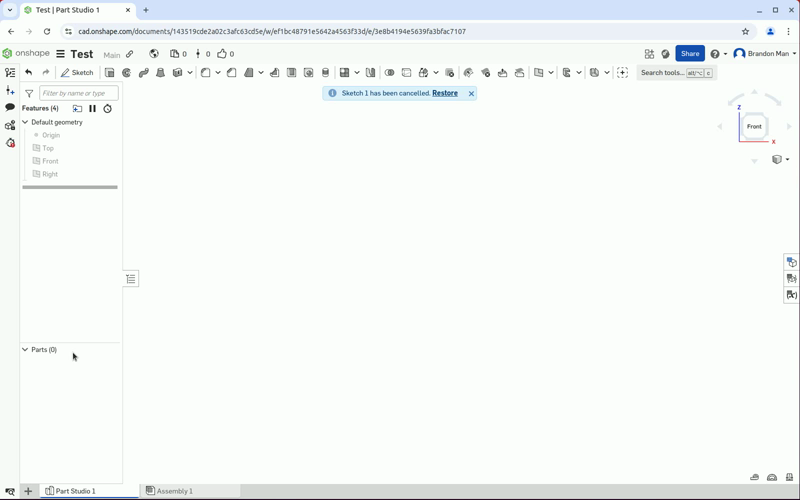
key(shift+y)
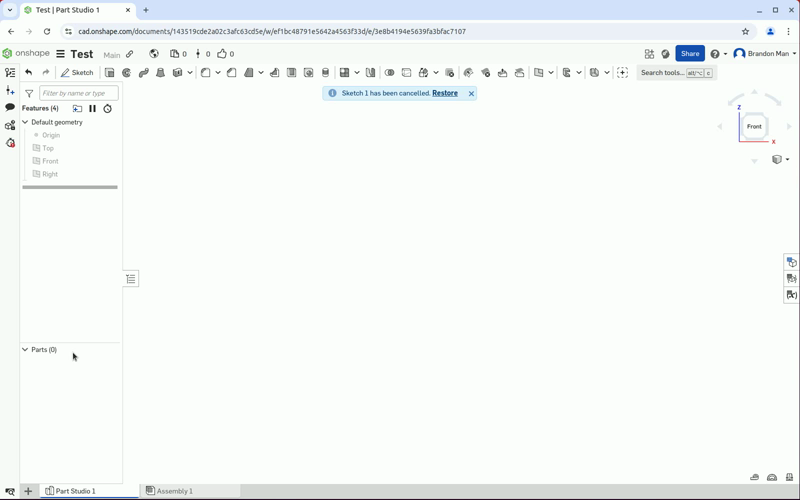
key(shift+s)
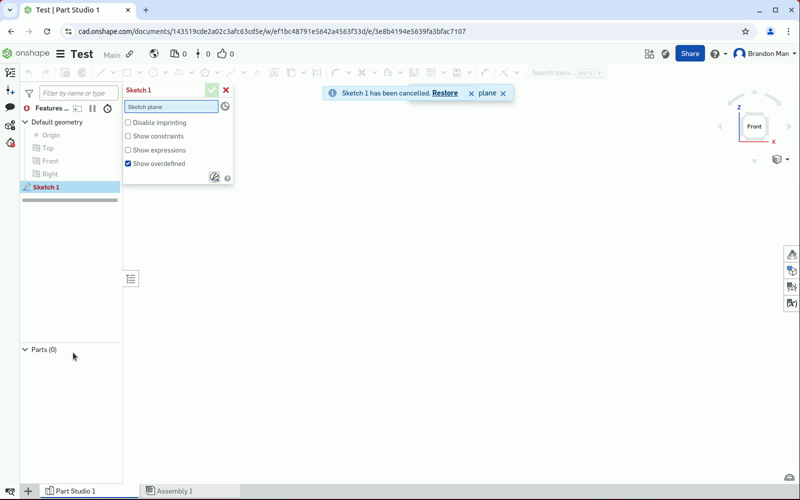
mouse_move(73, 163)
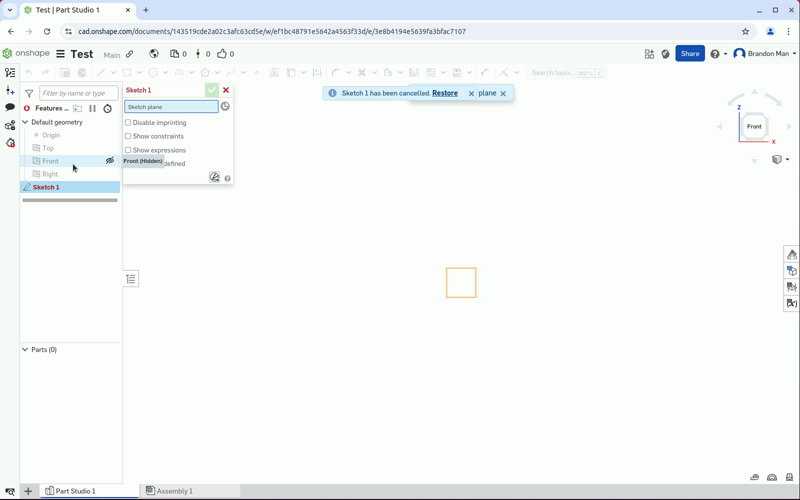
click(73, 163)
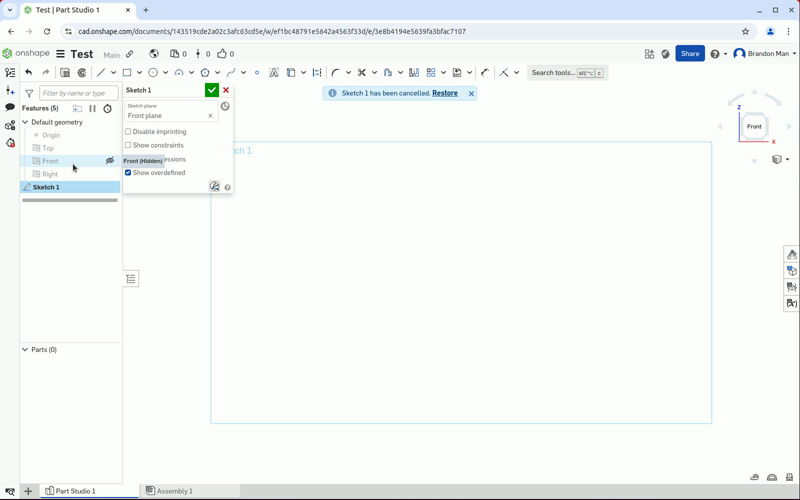
mouse_move(73, 352)
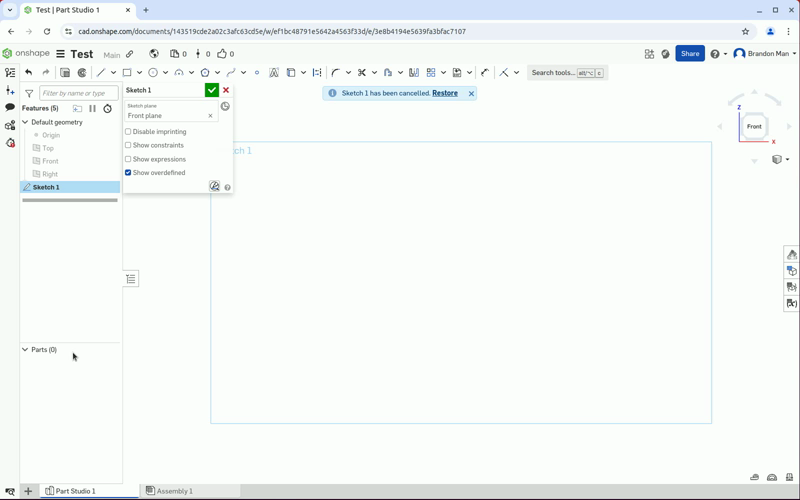
key(y)
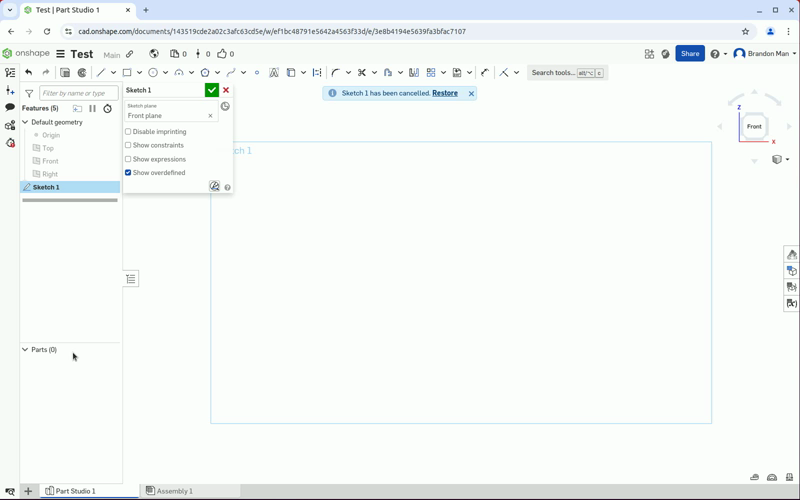
key(l)
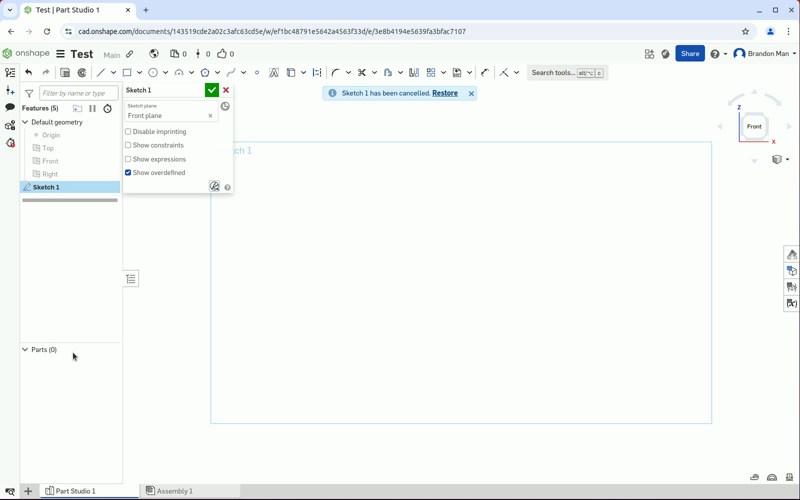
key_down(shift)
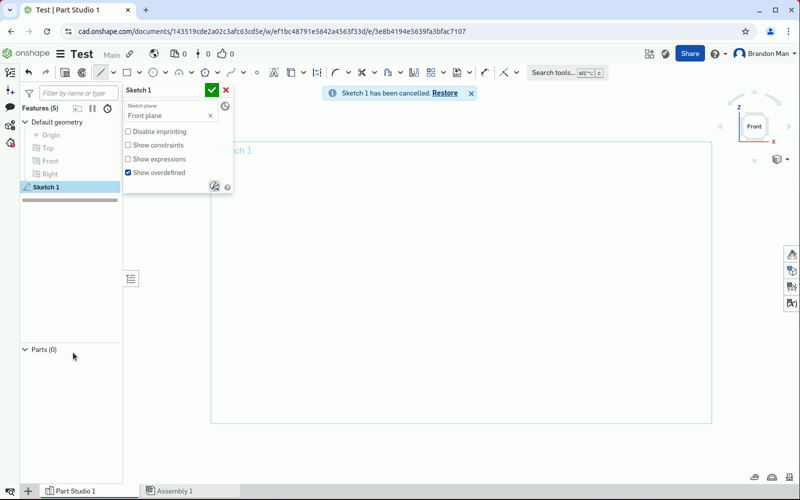
mouse_move(446, 271)
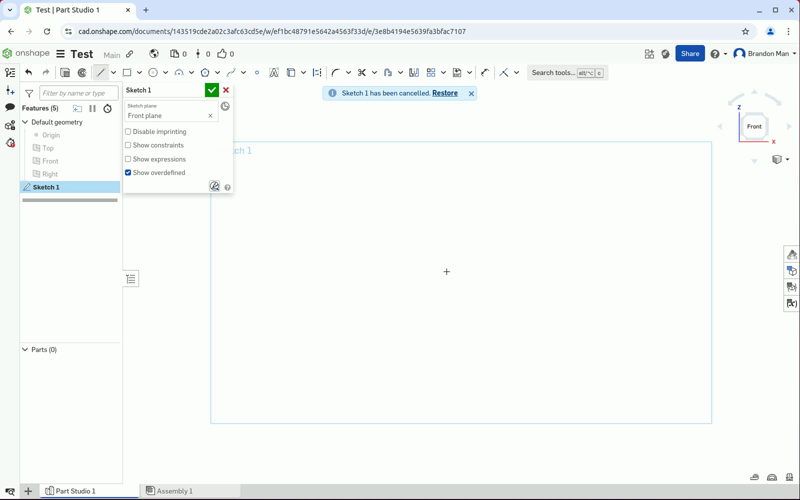
click(446, 271)
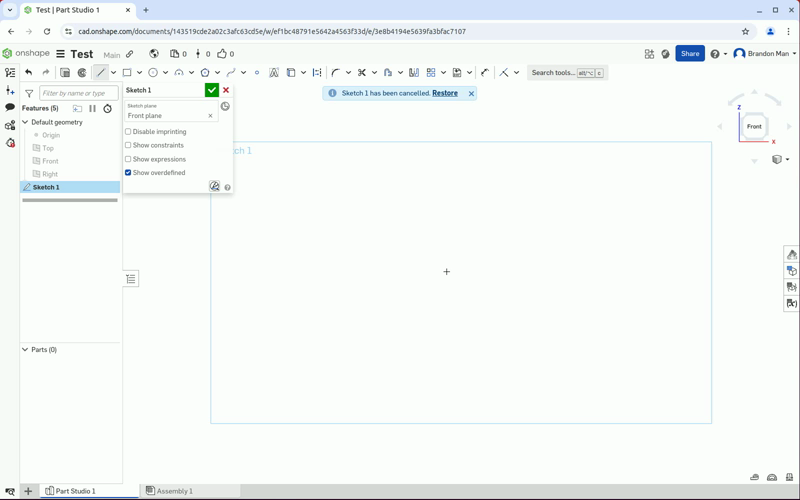
key_up(shift)
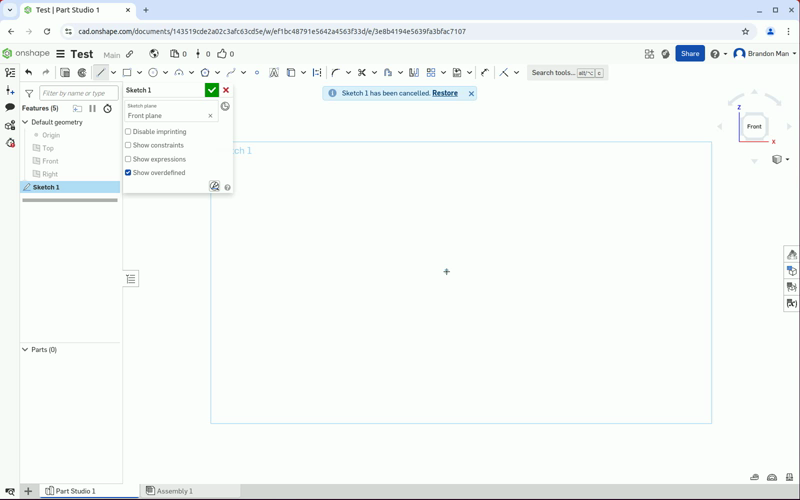
key_down(shift)
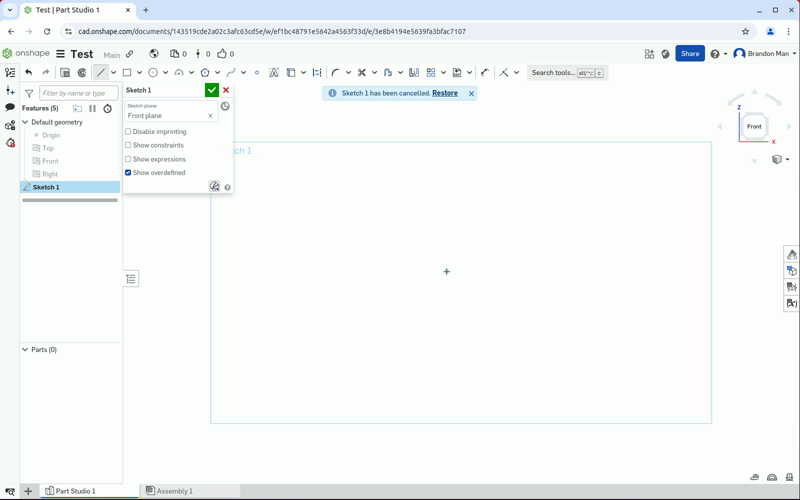
mouse_move(476, 271)
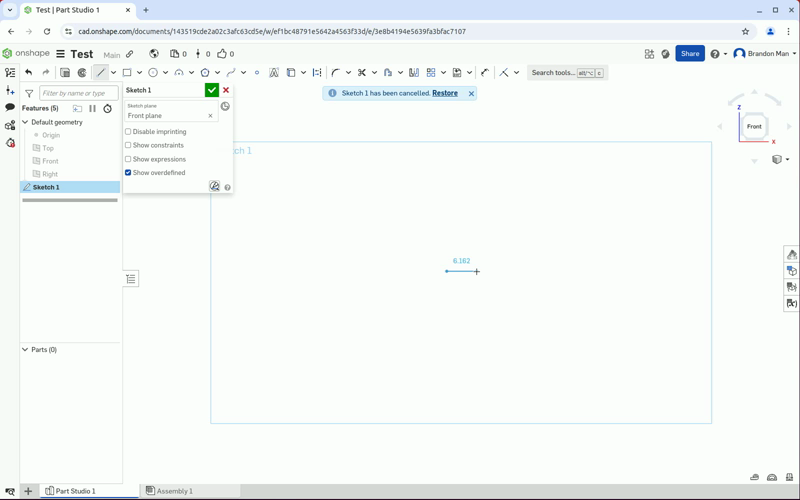
mouse_move(461, 283)
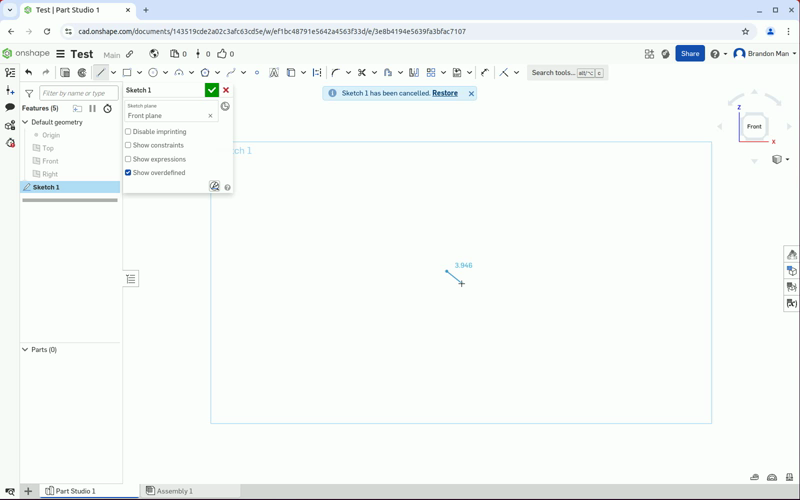
click(461, 283)
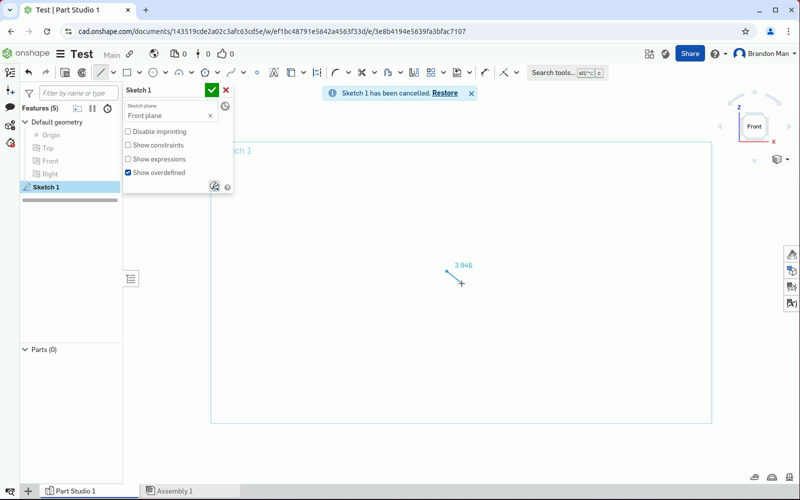
key_up(shift)
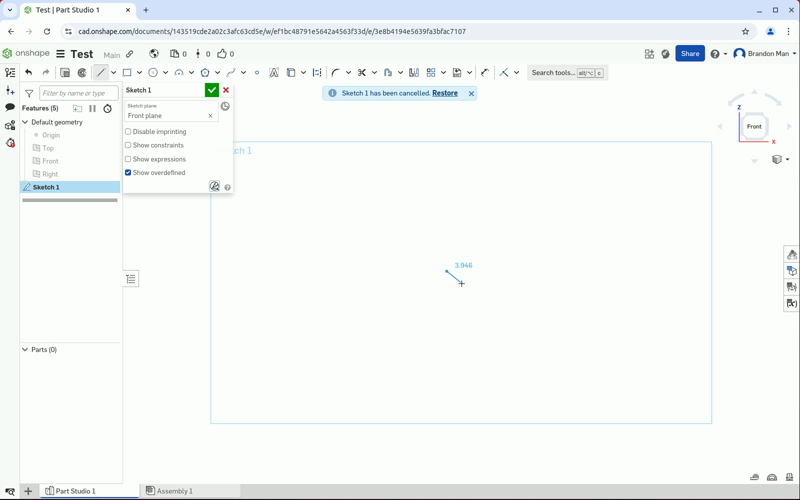
key(esc)
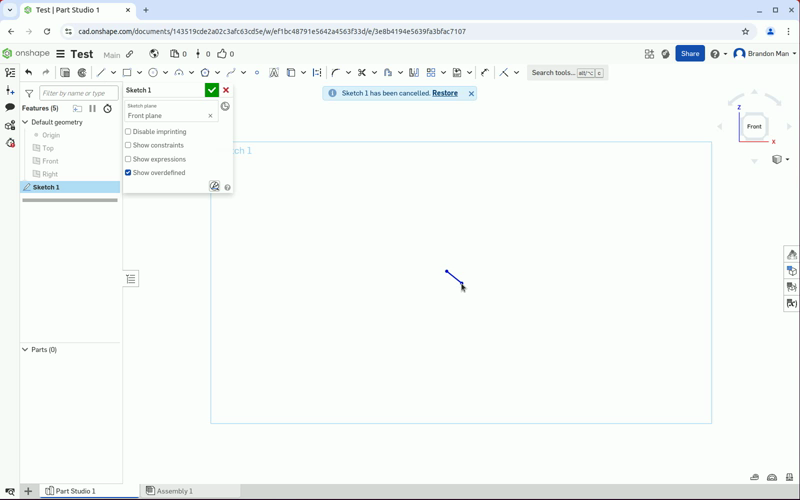
key(a)
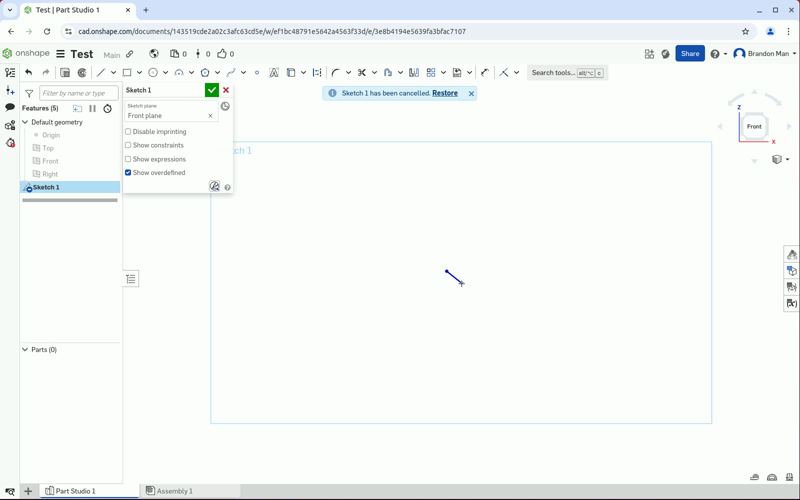
mouse_move(461, 283)
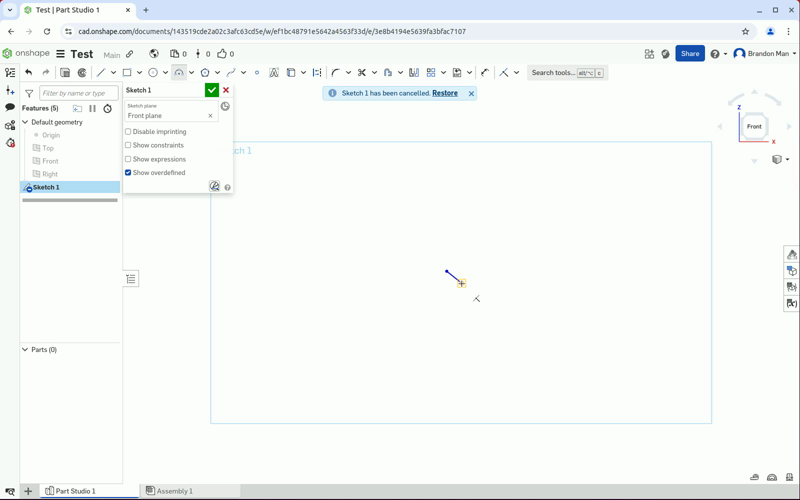
click(461, 283)
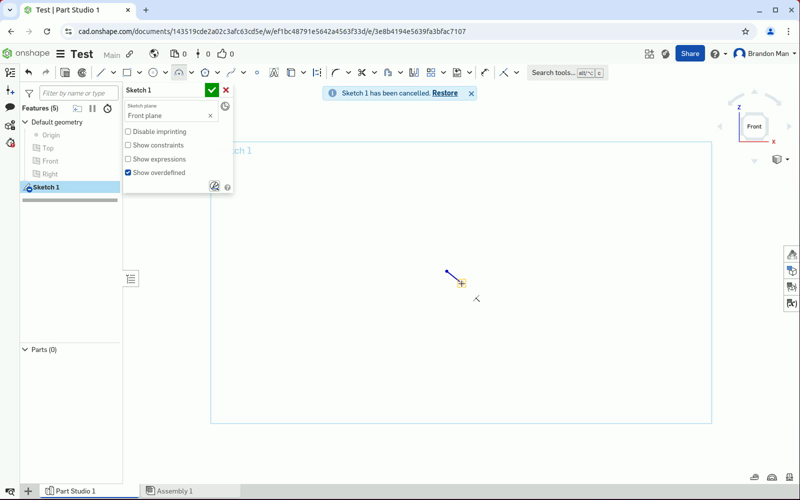
key_down(shift)
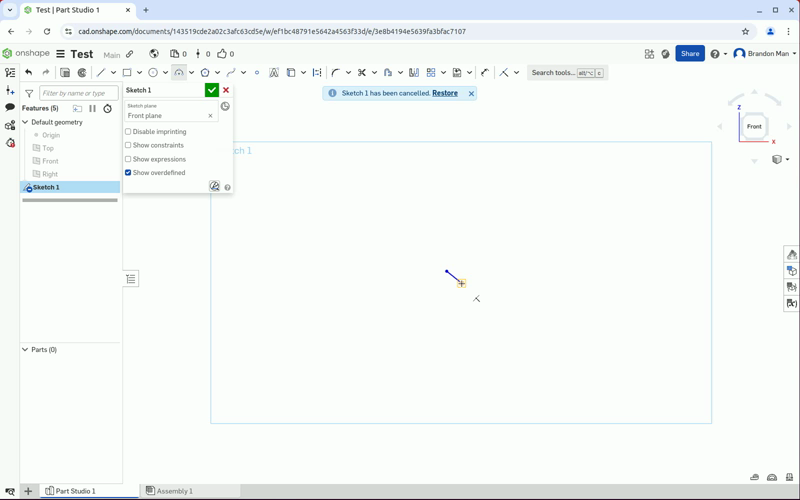
mouse_move(472, 276)
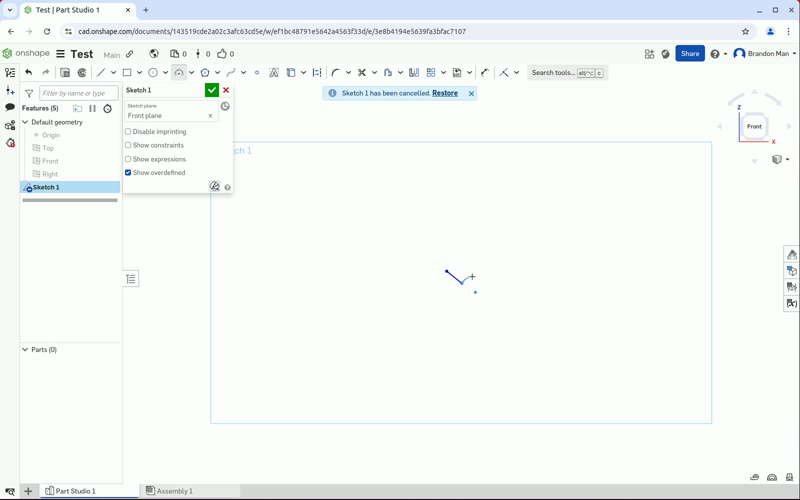
click(472, 276)
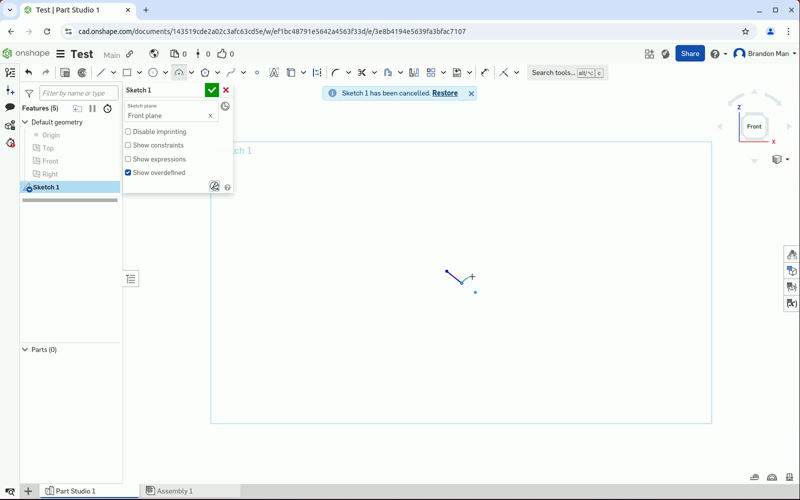
mouse_move(466, 279)
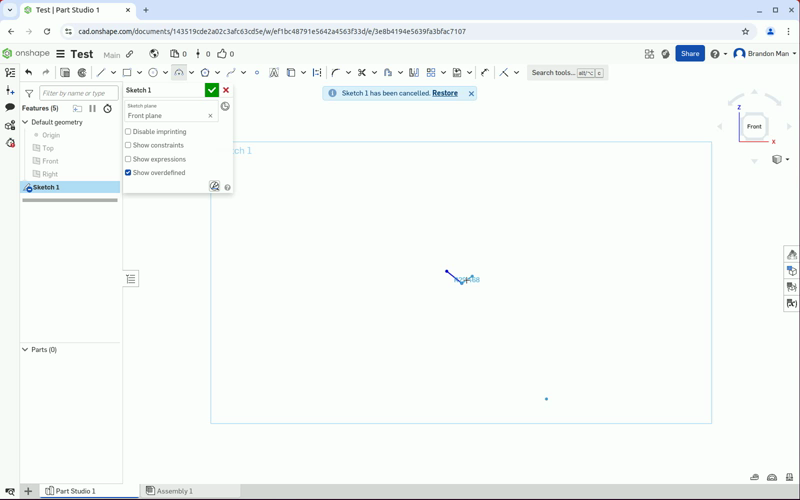
click(466, 279)
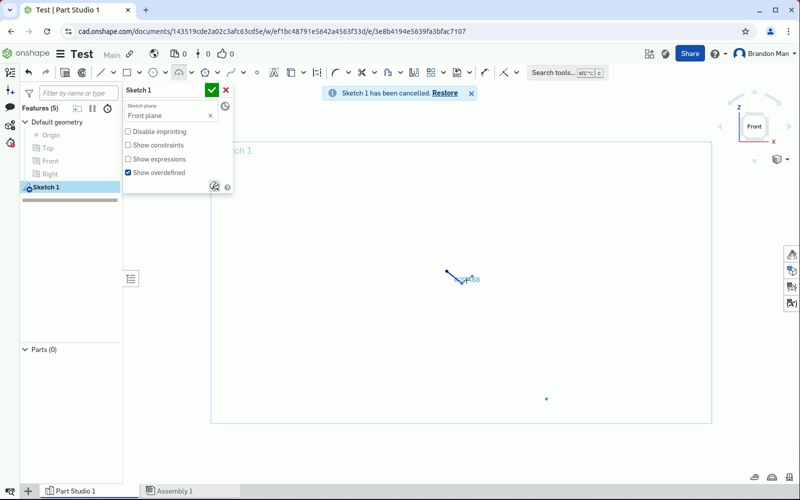
key_up(shift)
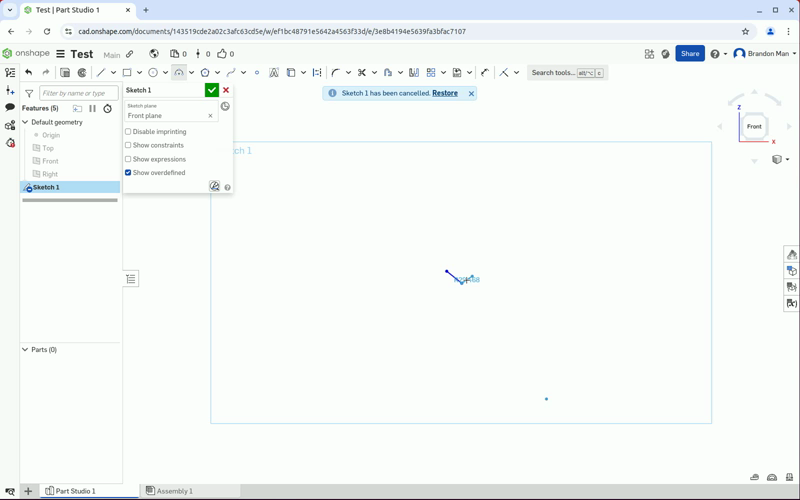
key(esc)
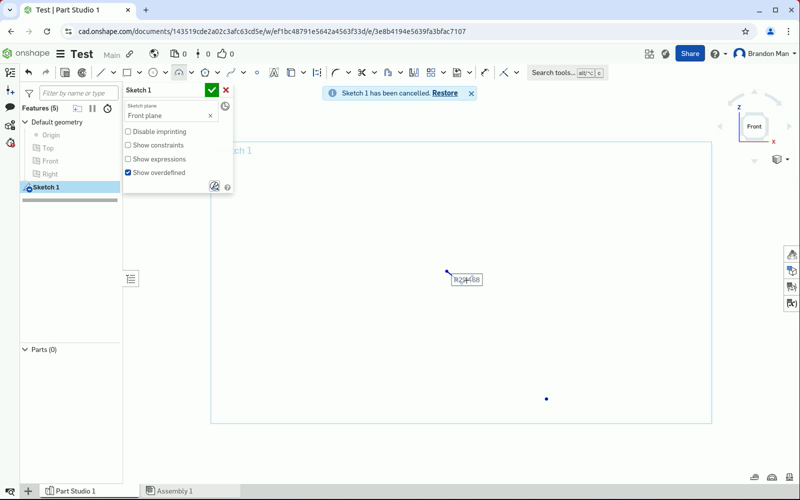
key(l)
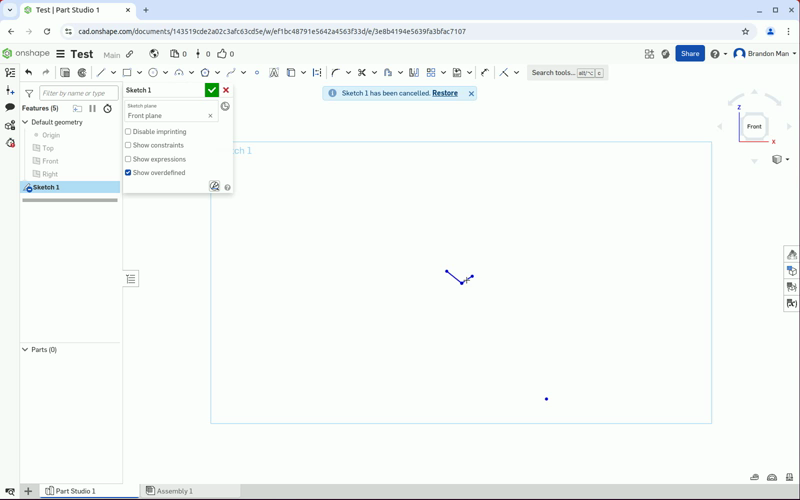
mouse_move(472, 276)
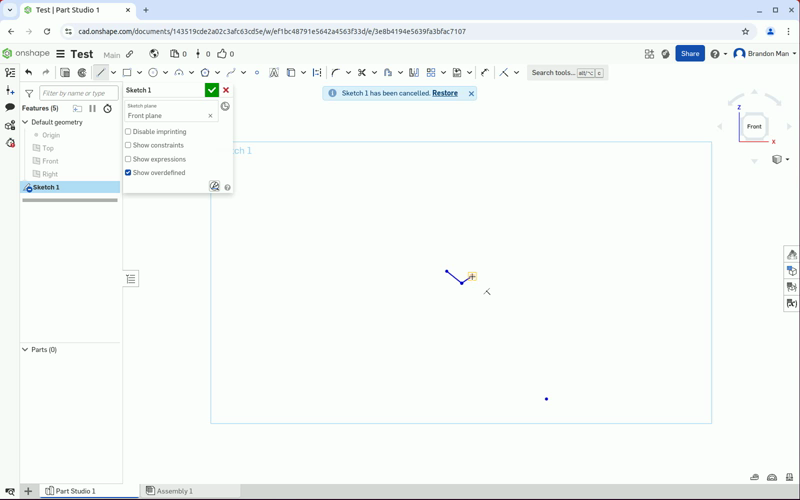
click(472, 276)
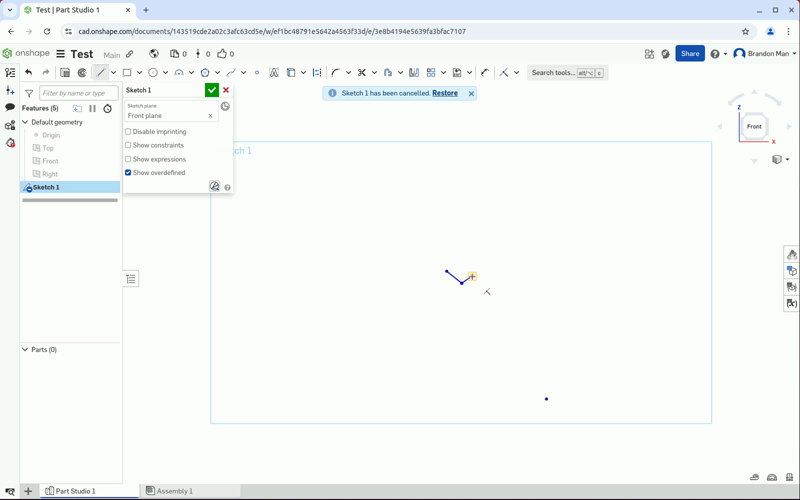
key_down(shift)
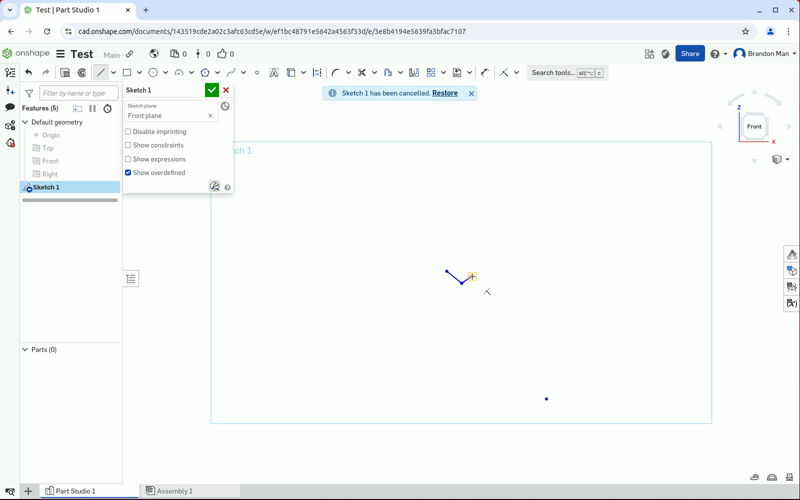
mouse_move(502, 276)
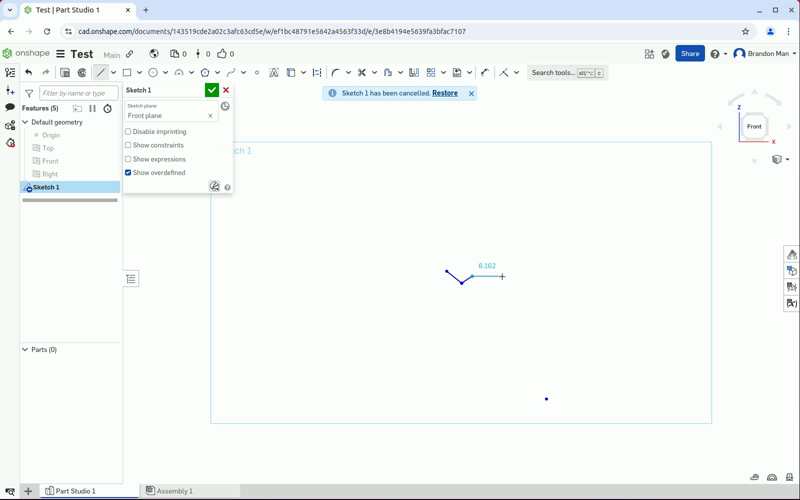
mouse_move(454, 261)
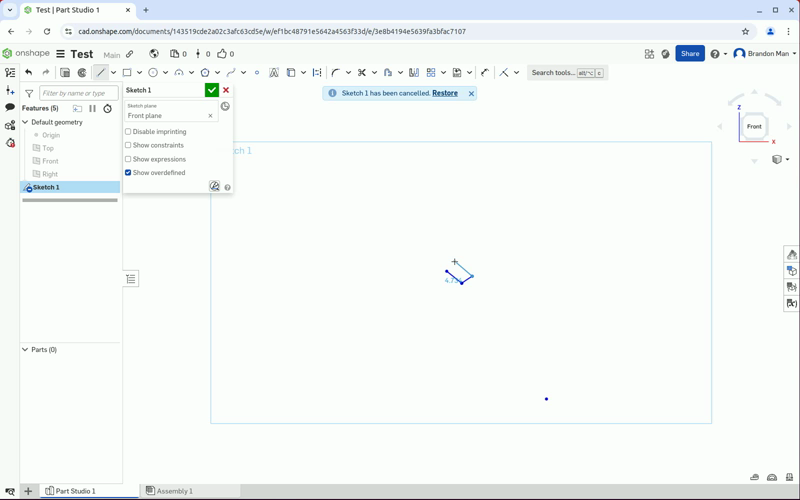
click(454, 261)
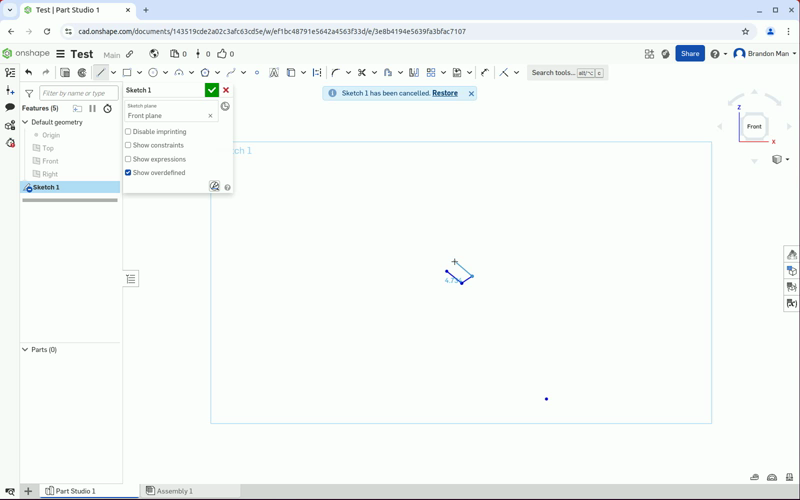
key_up(shift)
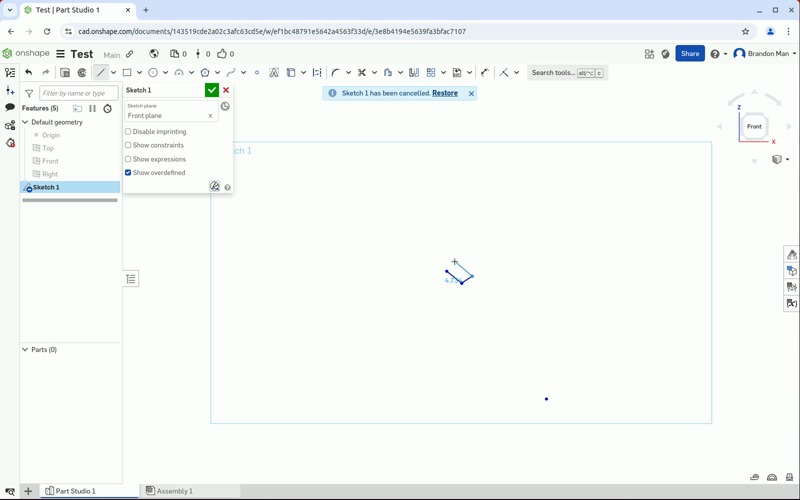
key(esc)
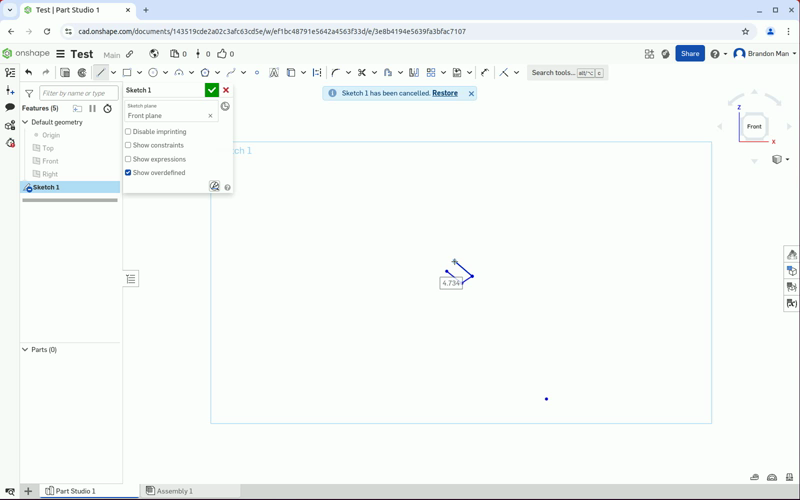
key(a)
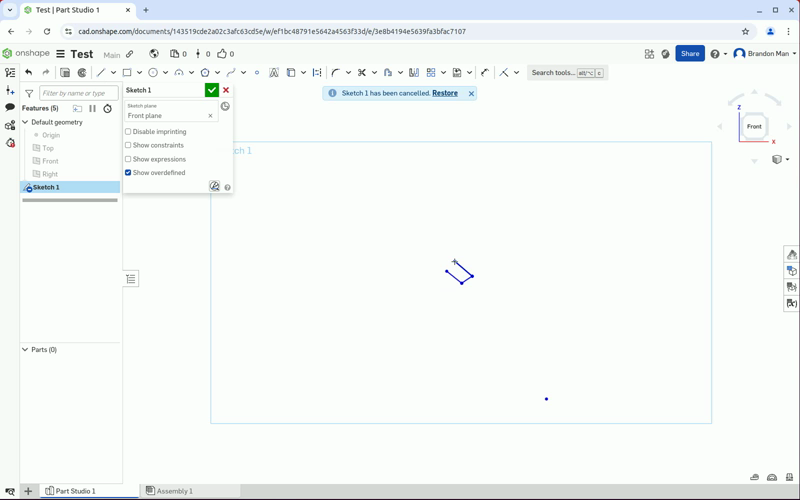
mouse_move(454, 261)
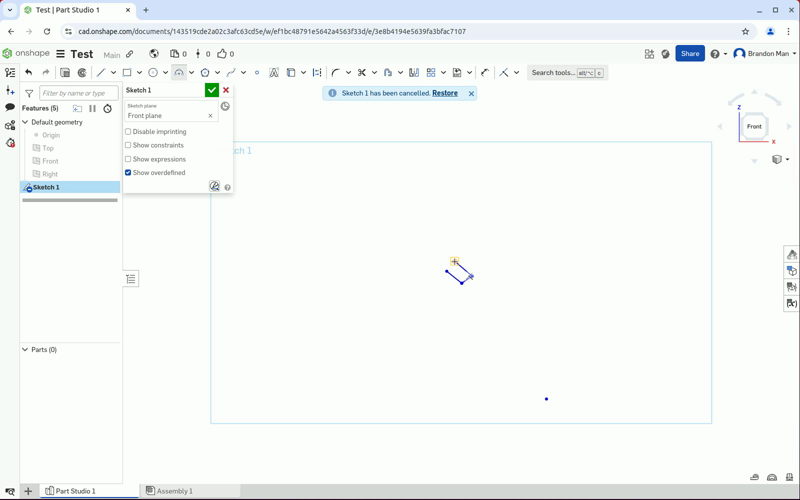
click(454, 261)
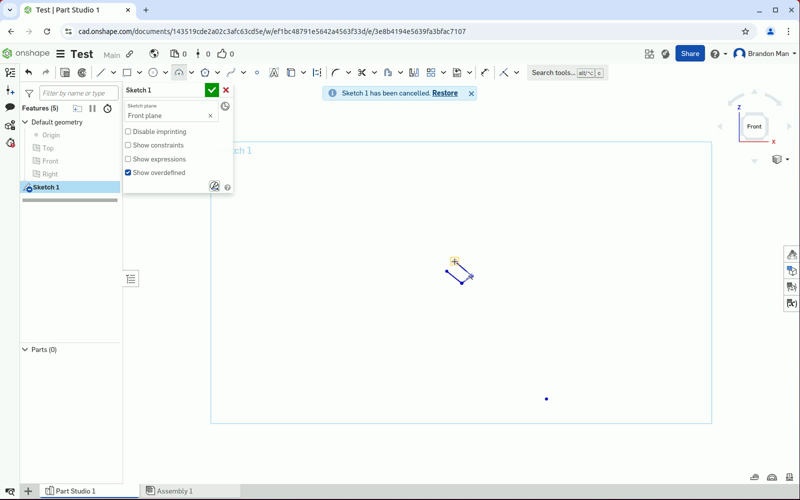
mouse_move(446, 271)
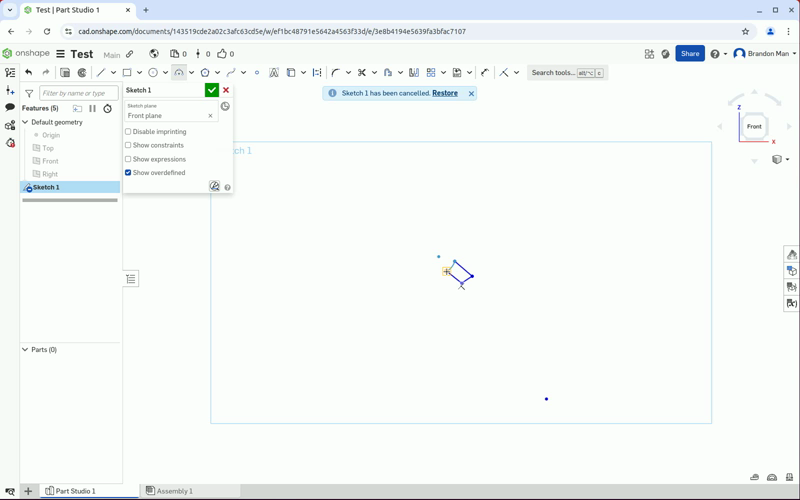
click(446, 271)
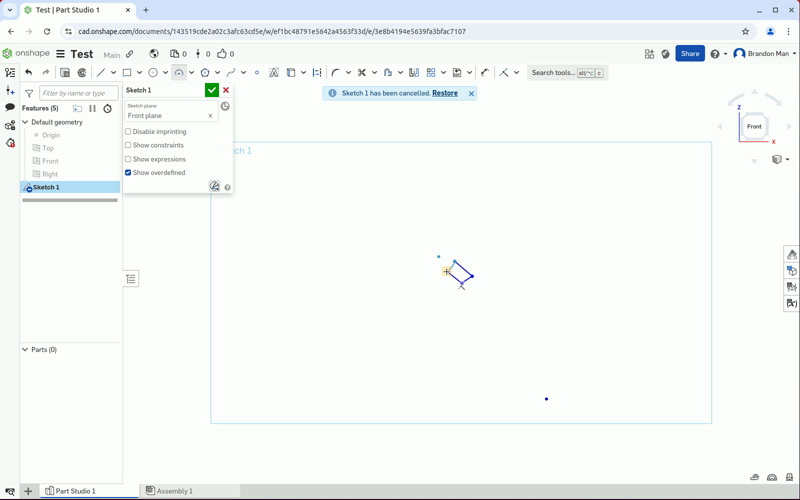
key_down(shift)
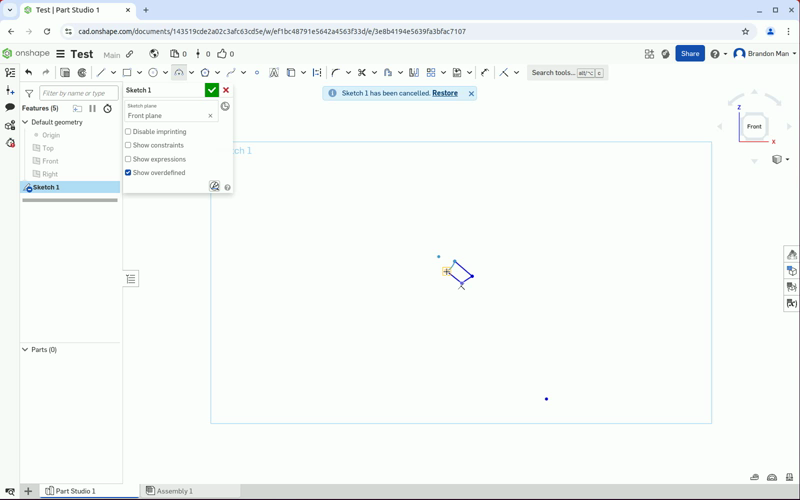
mouse_move(445, 262)
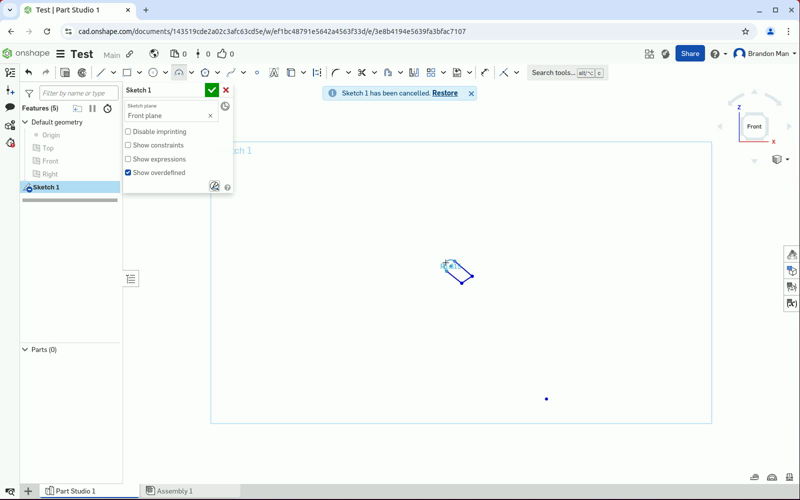
click(445, 262)
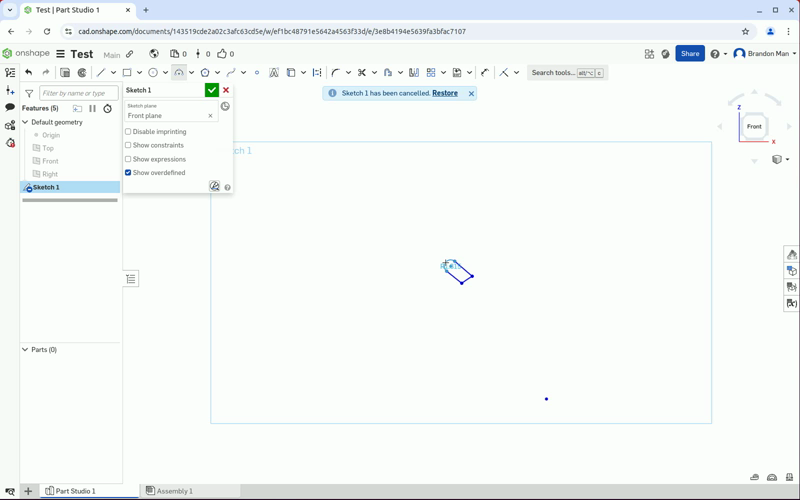
key_up(shift)
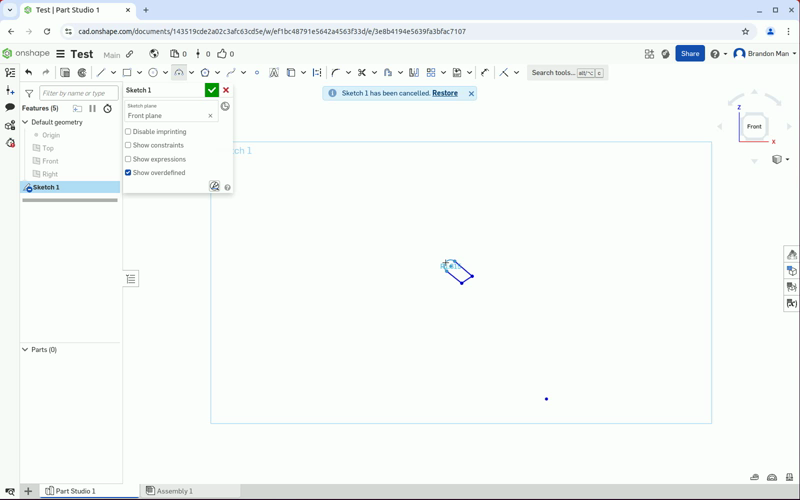
key(esc)
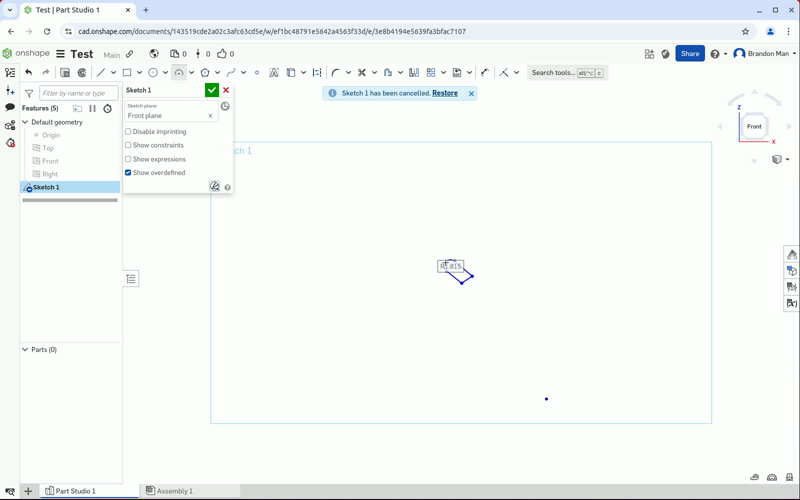
mouse_move(460, 279)
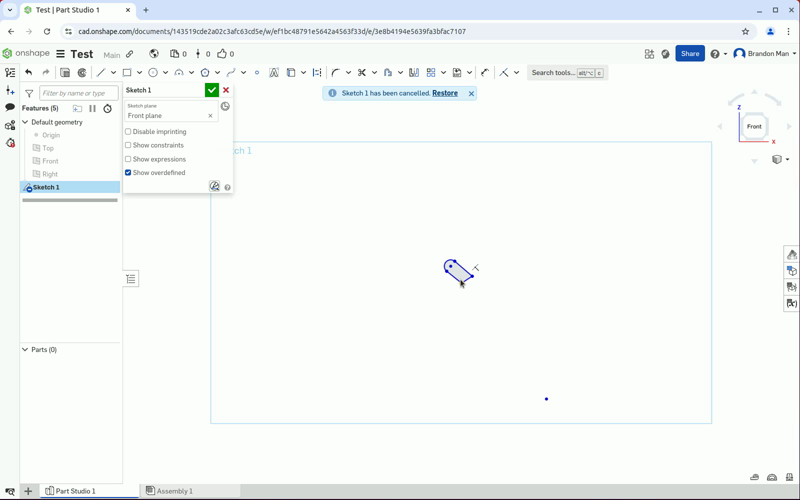
scroll(6)
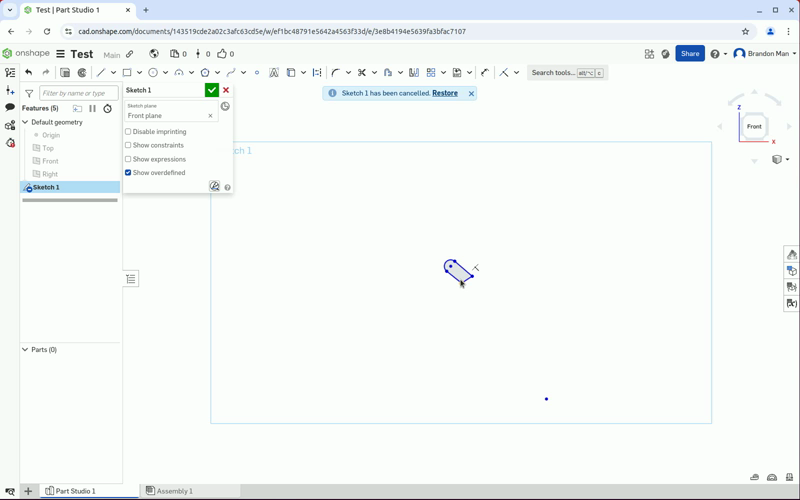
scroll(6)
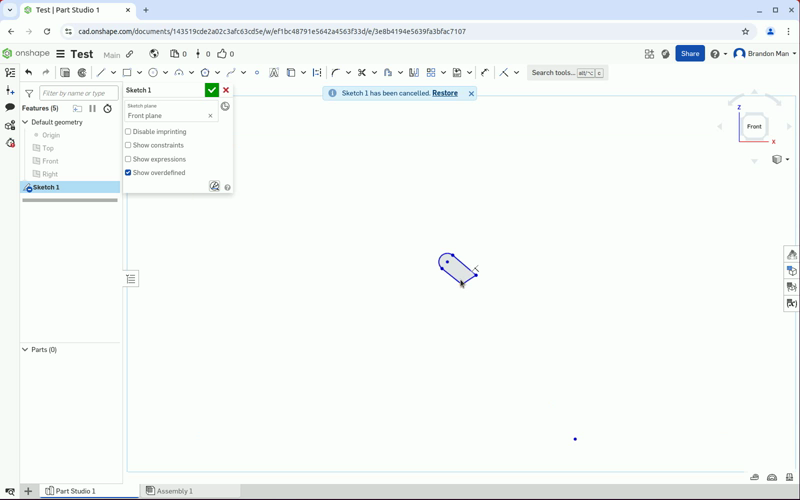
scroll(6)
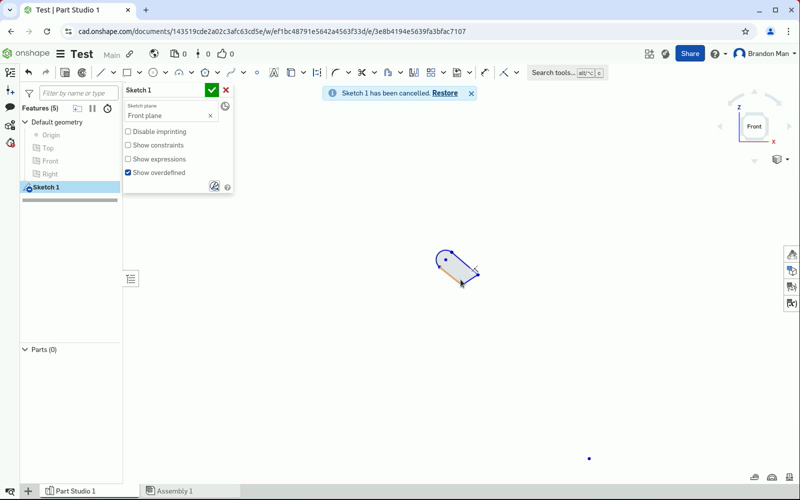
scroll(6)
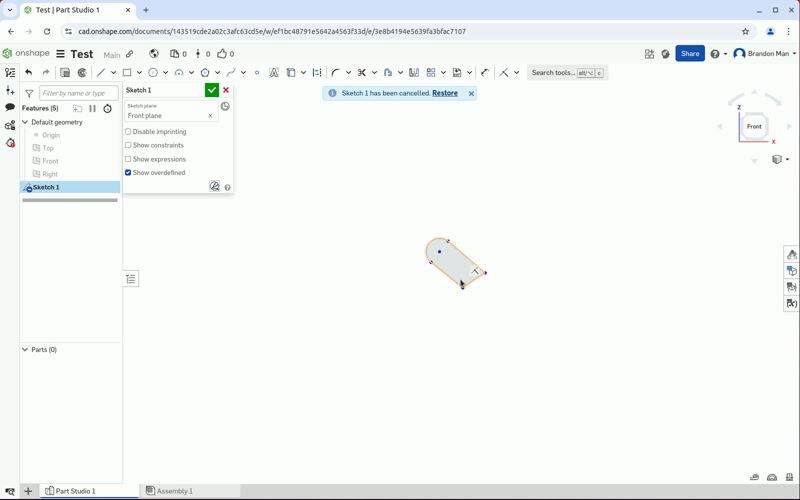
scroll(6)
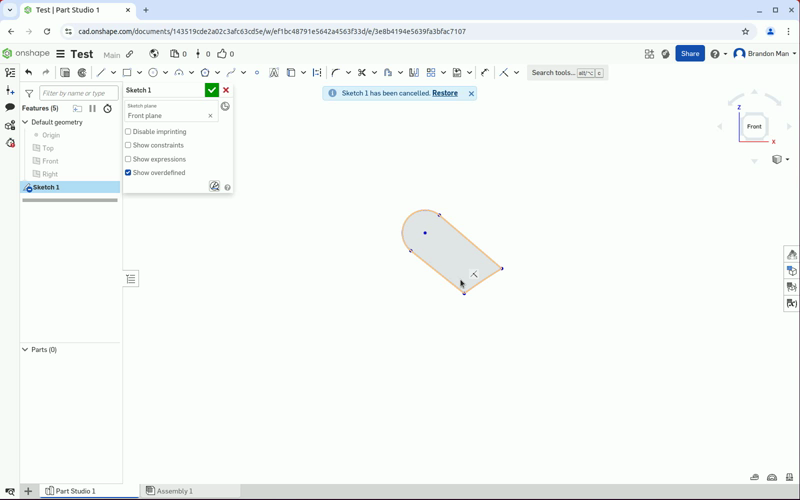
scroll(6)
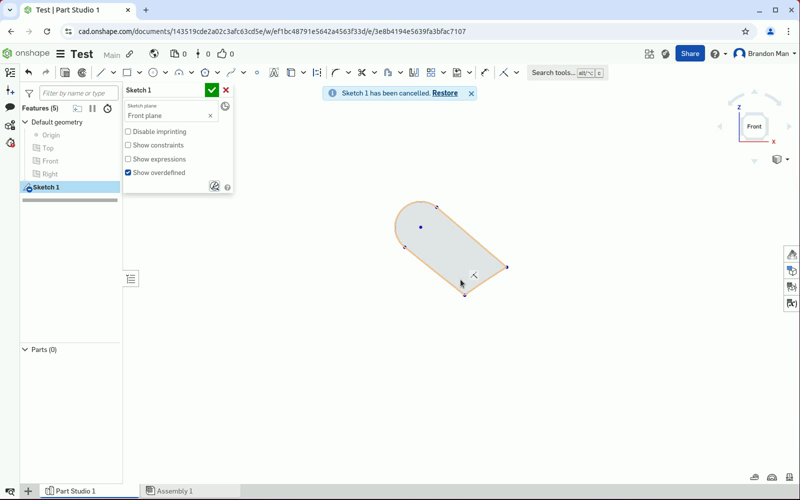
scroll(6)
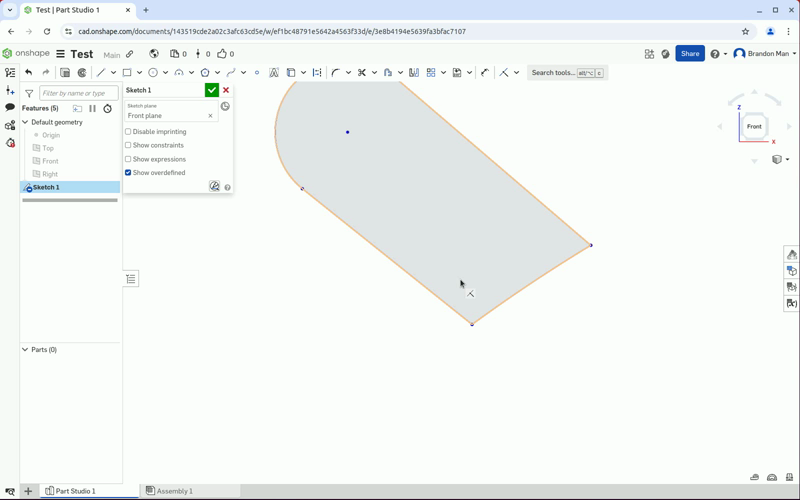
click(460, 279)
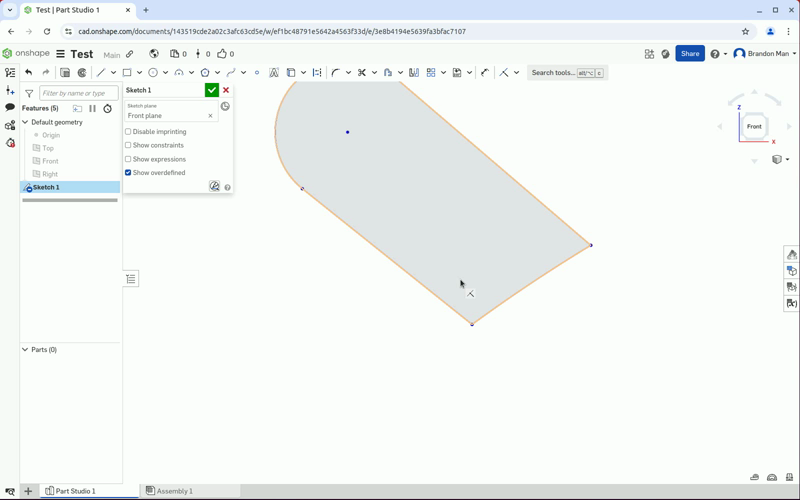
scroll(-6)
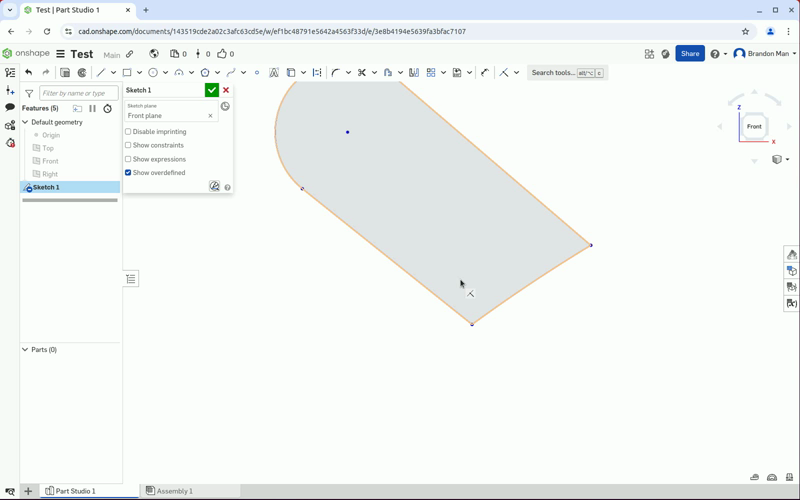
scroll(-6)
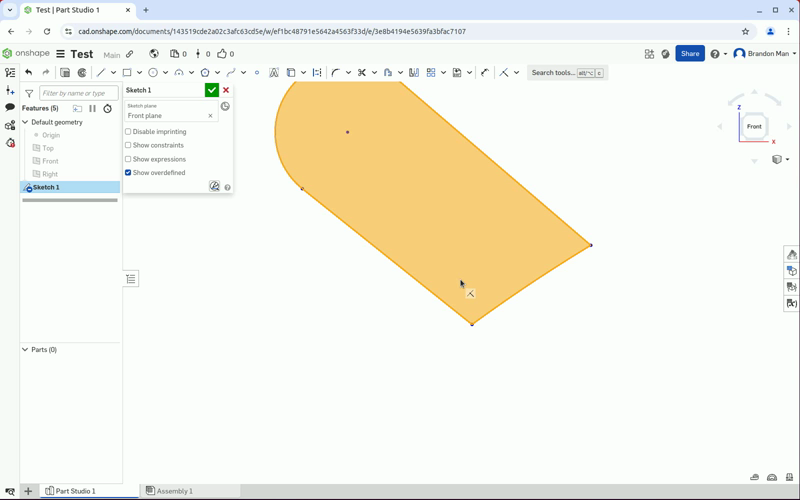
scroll(-6)
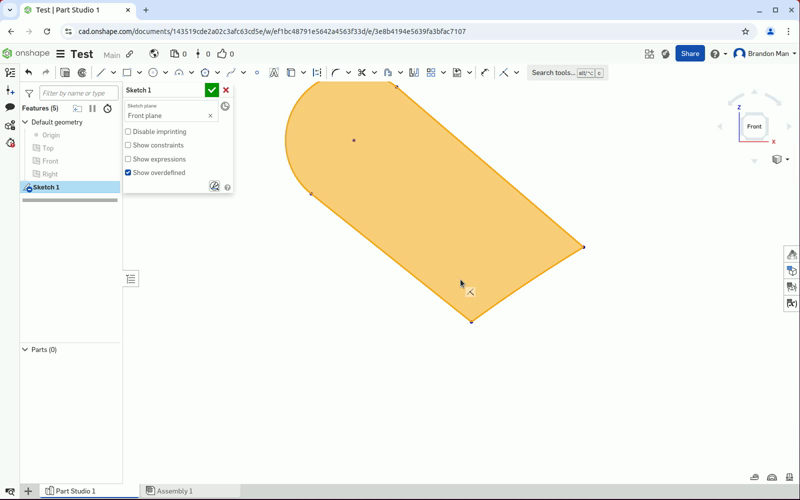
scroll(-6)
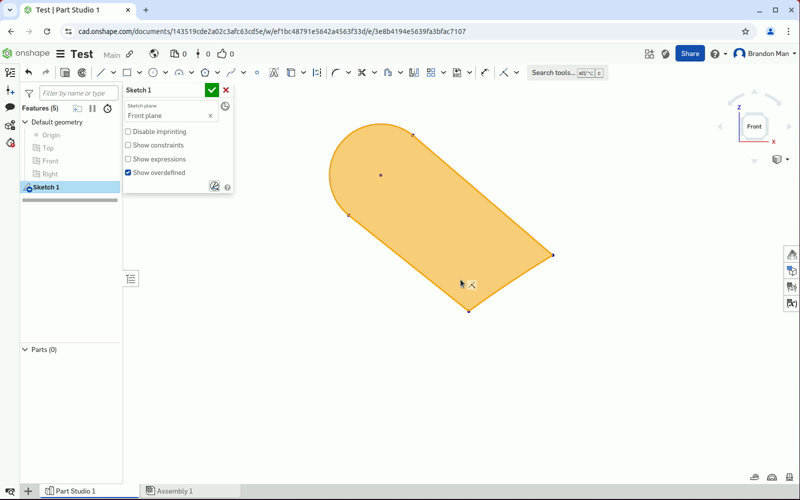
scroll(-6)
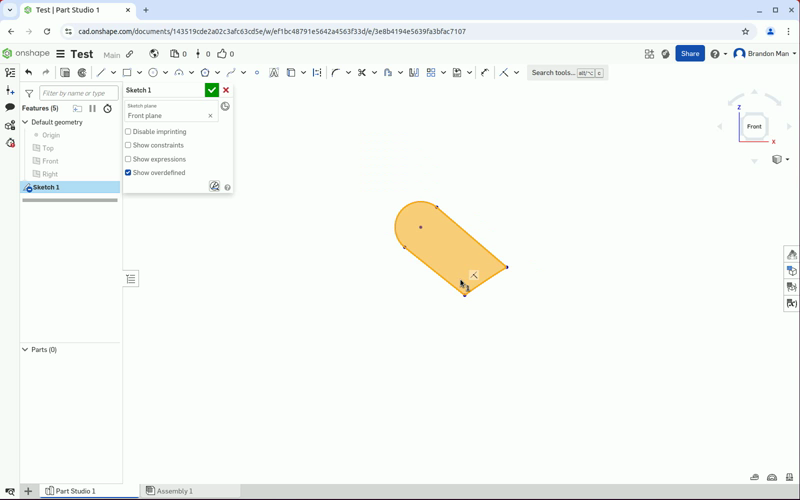
scroll(-6)
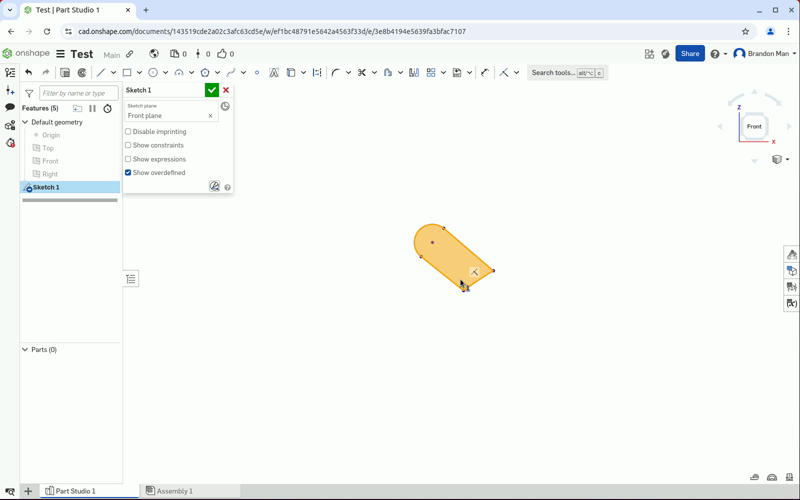
scroll(-6)
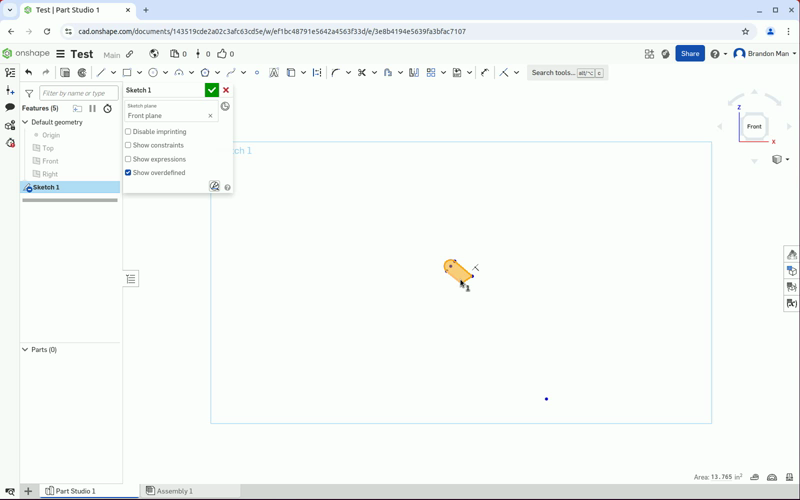
mouse_move(73, 352)
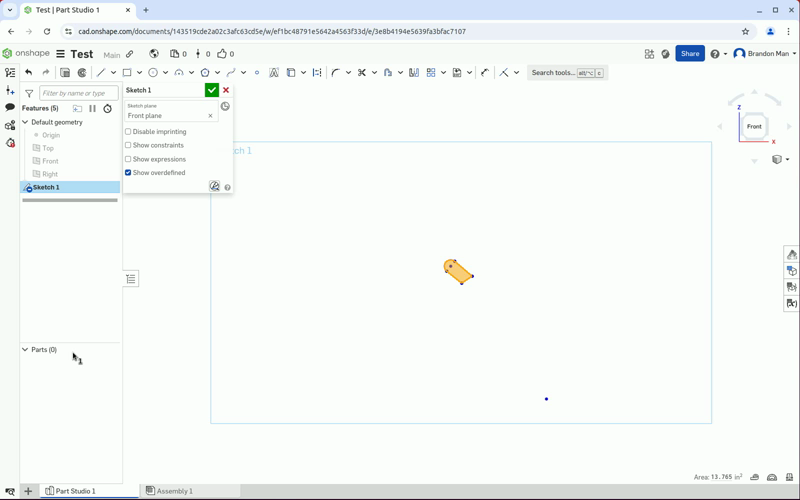
key(shift+y)
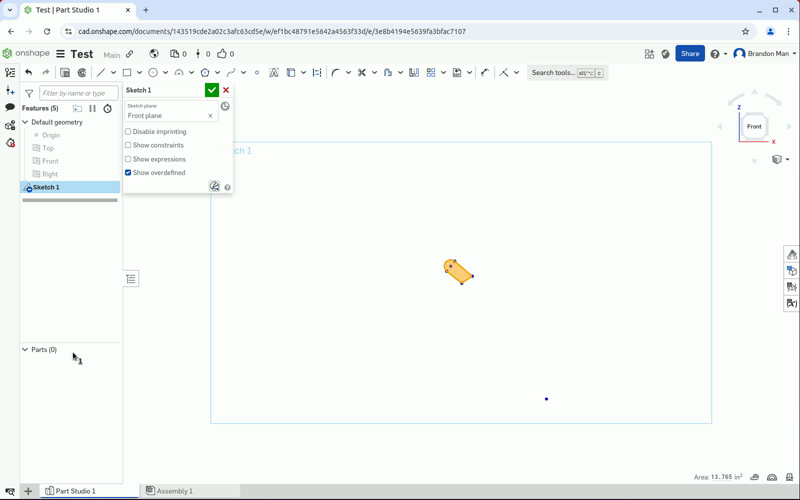
key(shift+e)
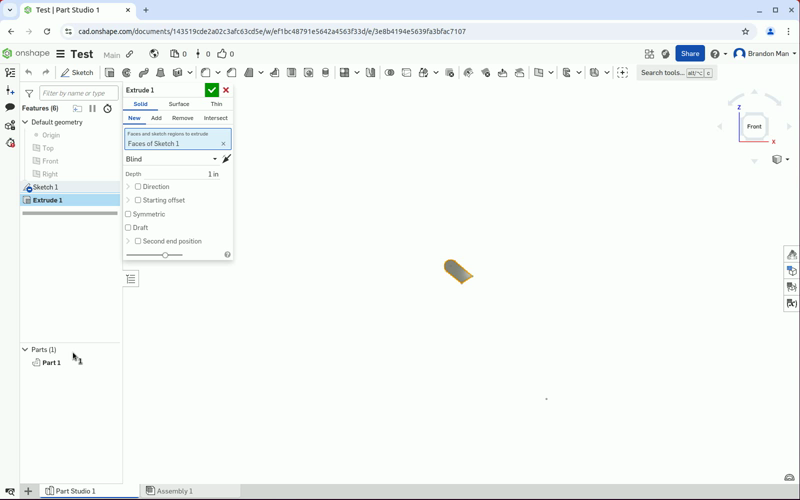
mouse_move(143, 106)
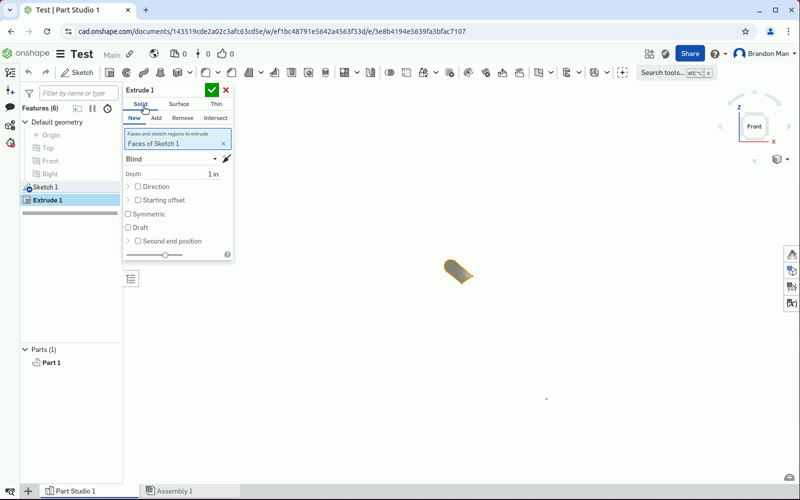
click(143, 106)
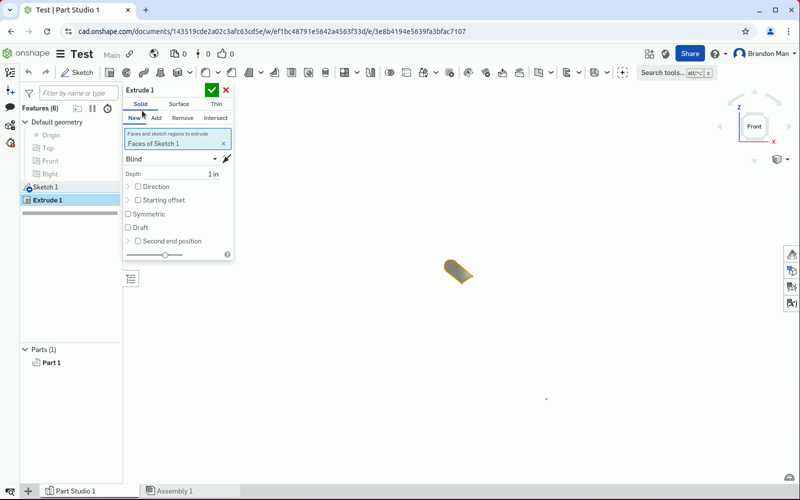
mouse_move(137, 120)
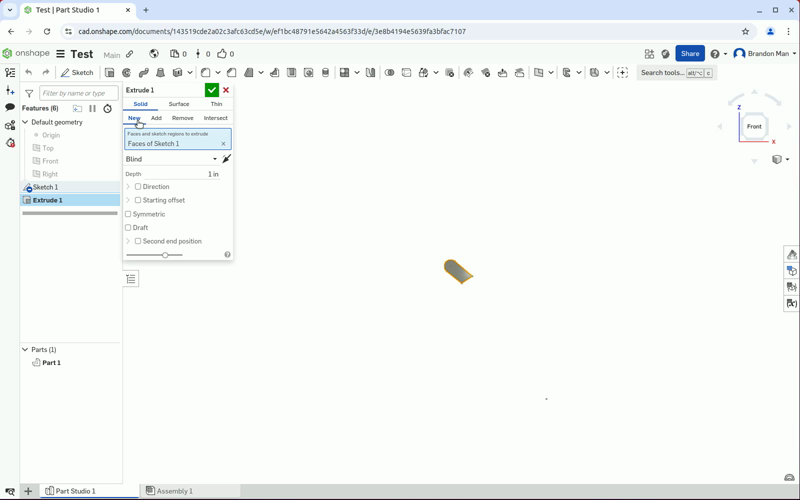
click(137, 120)
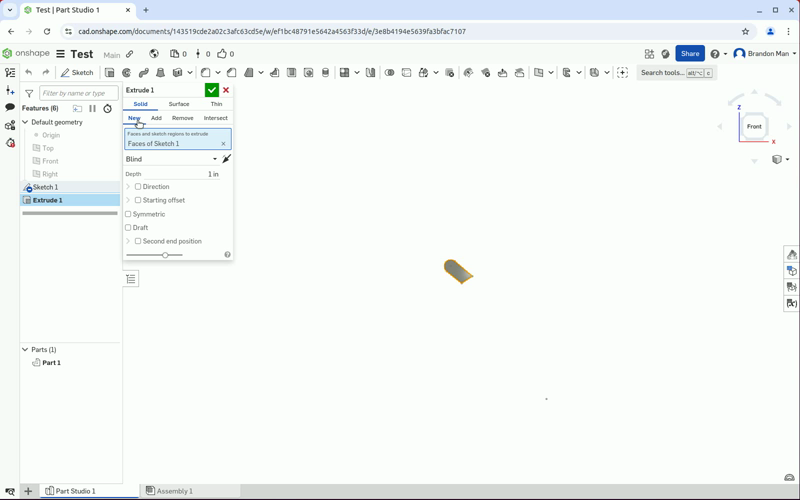
key(tab, 4)
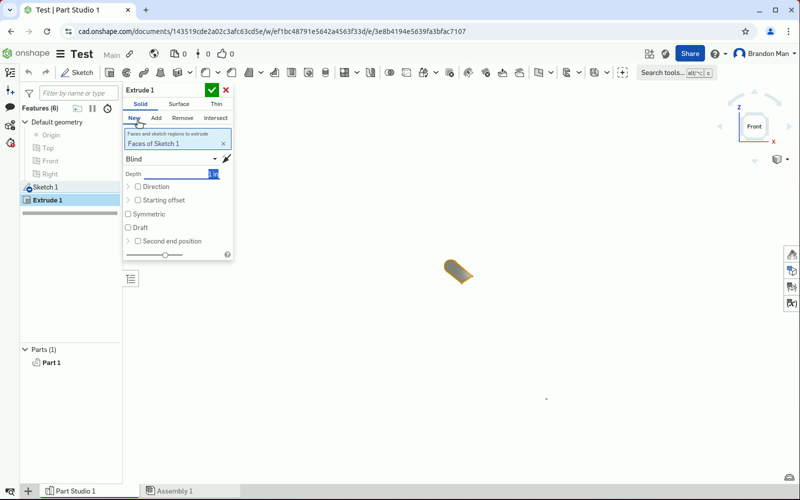
text(3.851)
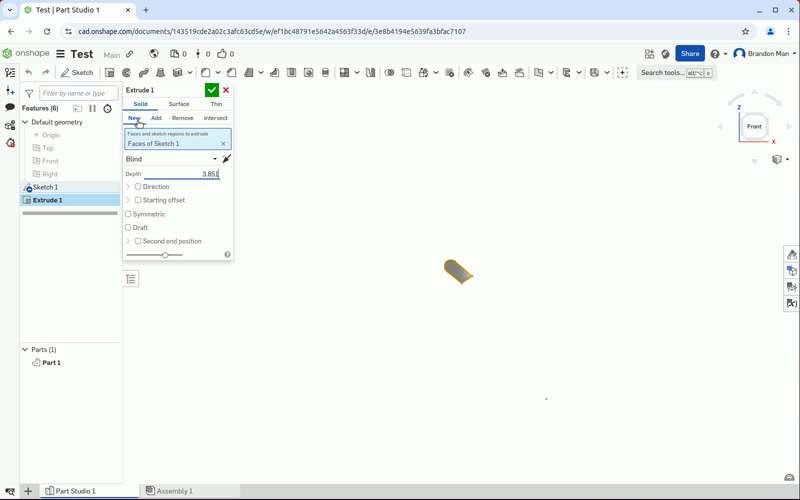
key(enter)
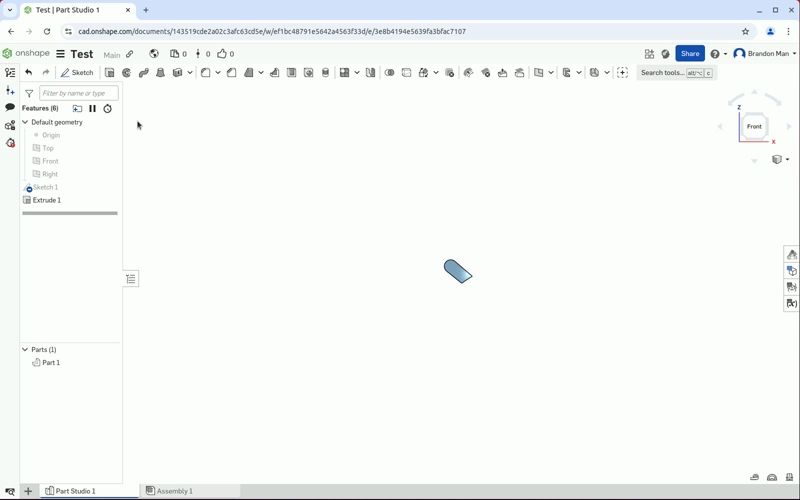
key(shift+h)
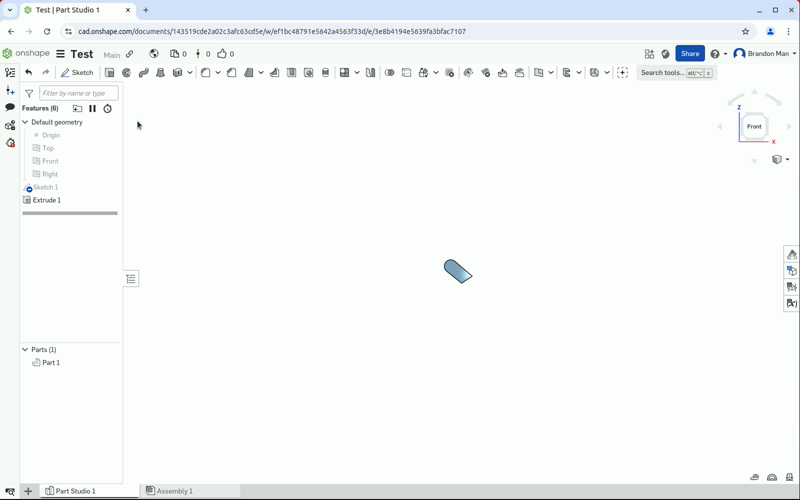
key(shift+h)
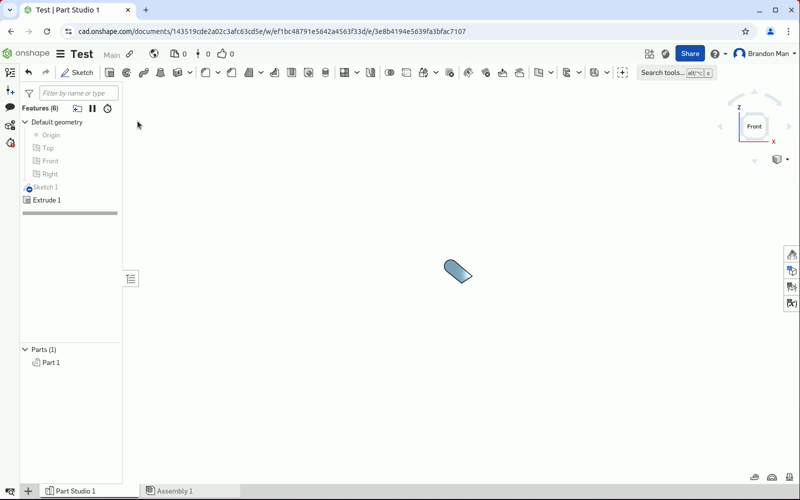
mouse_move(73, 189)
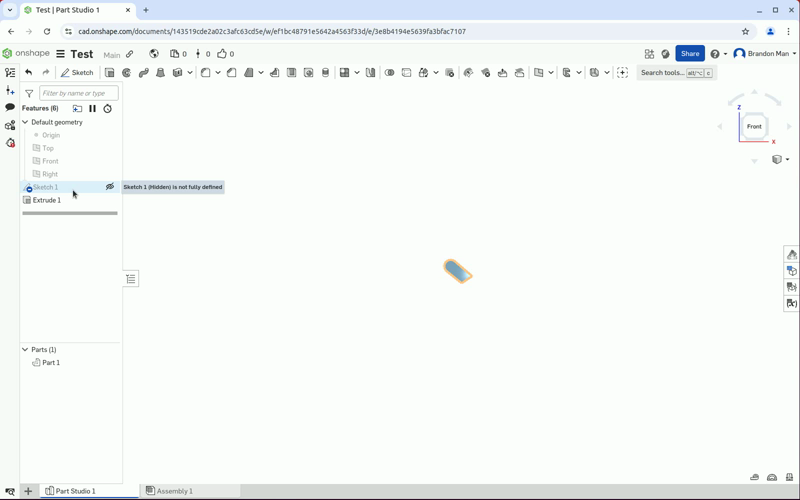
click(73, 189)
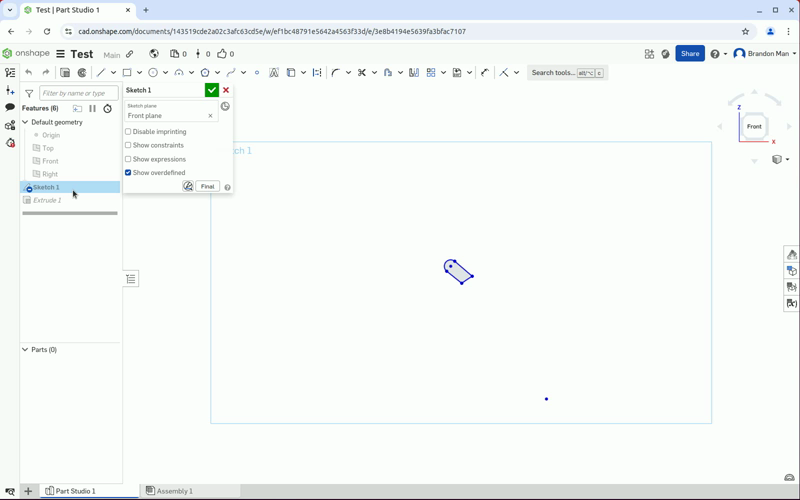
mouse_move(229, 92)
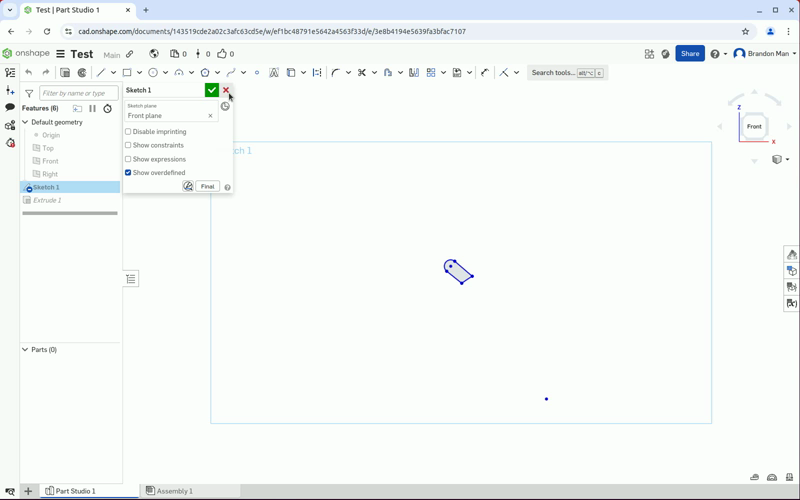
click(229, 92)
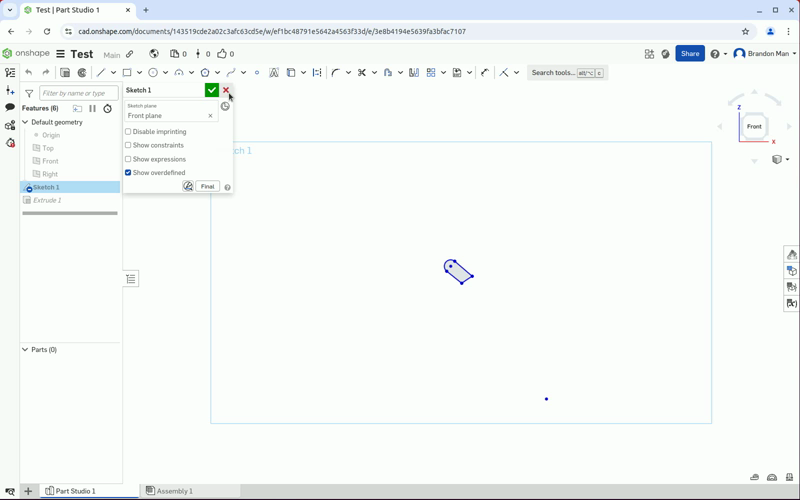
key(shift+s)
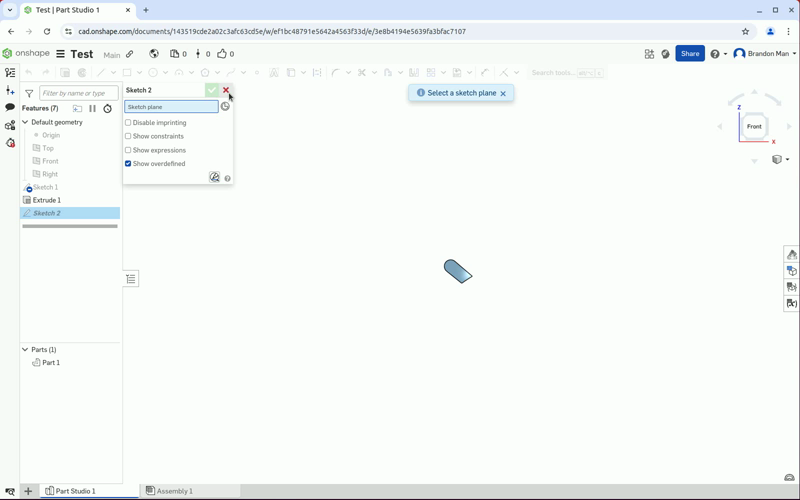
mouse_move(73, 163)
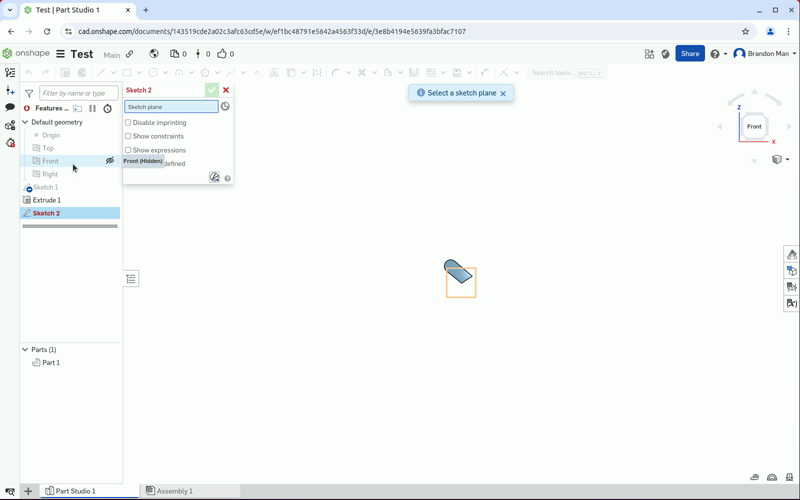
click(73, 163)
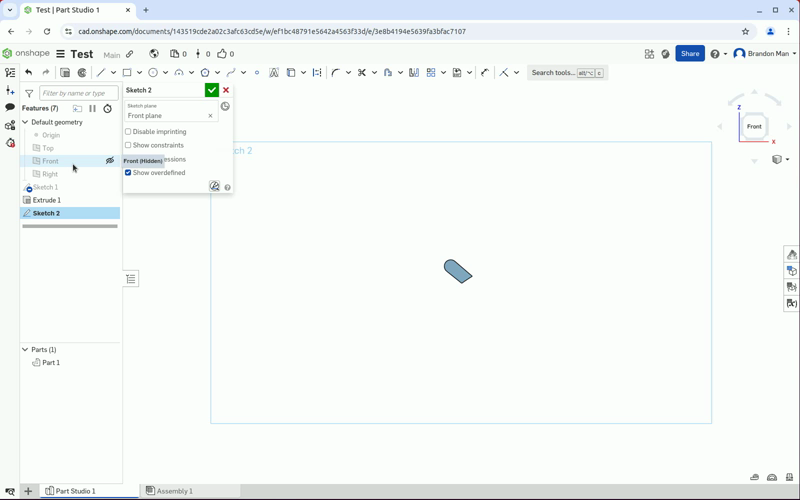
mouse_move(73, 352)
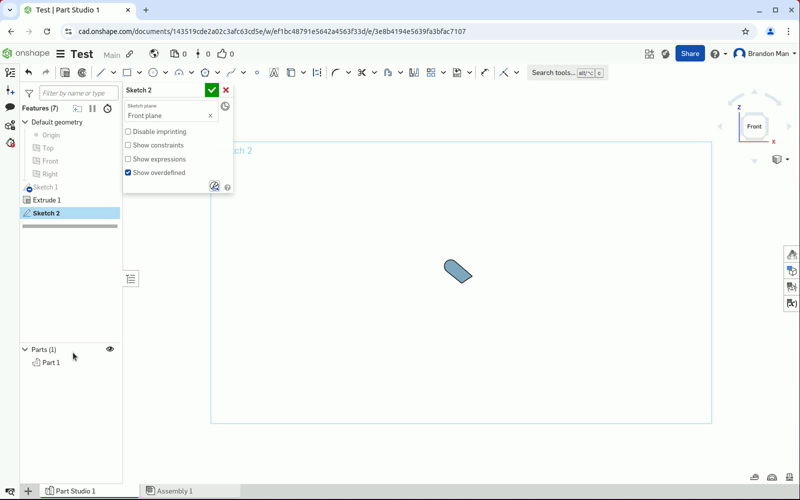
key(y)
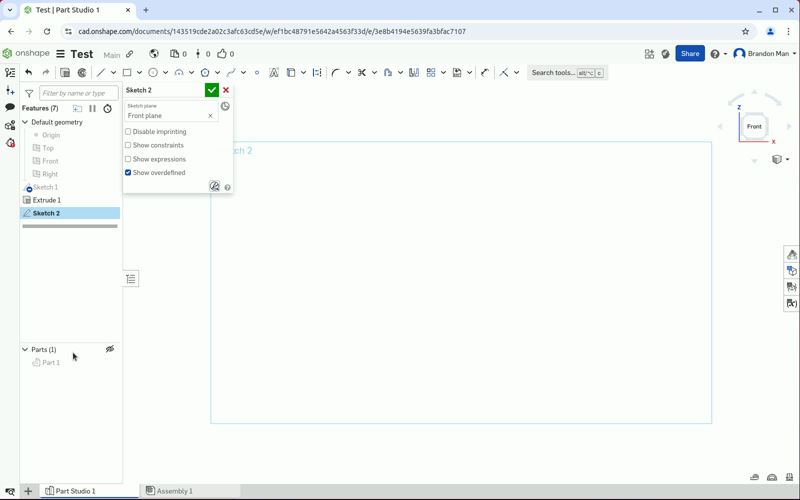
key(a)
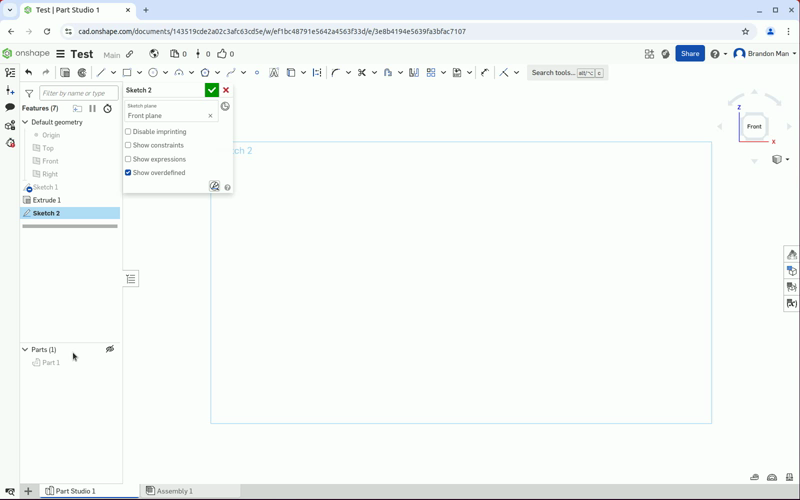
key_down(shift)
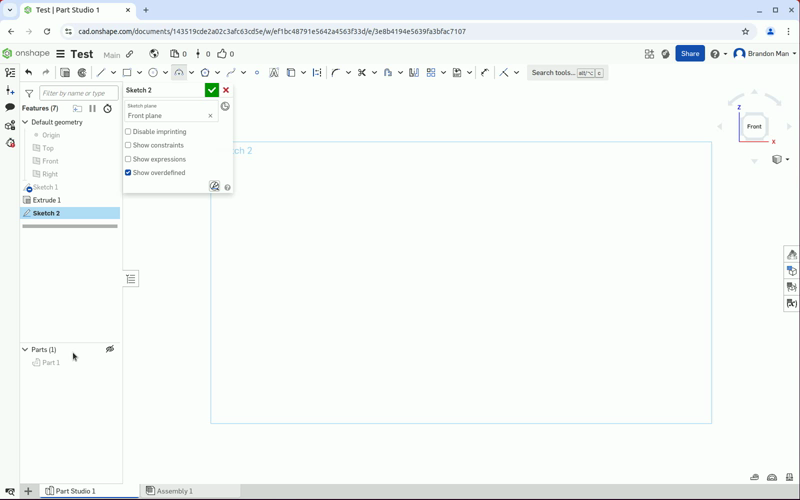
mouse_move(446, 294)
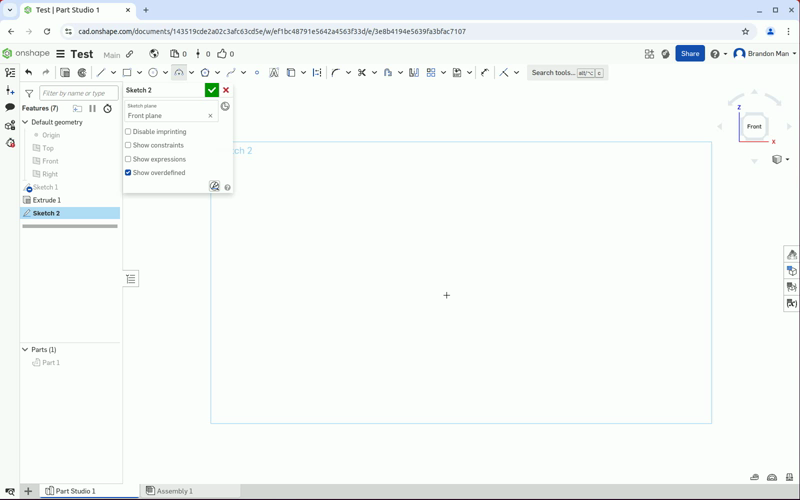
click(446, 294)
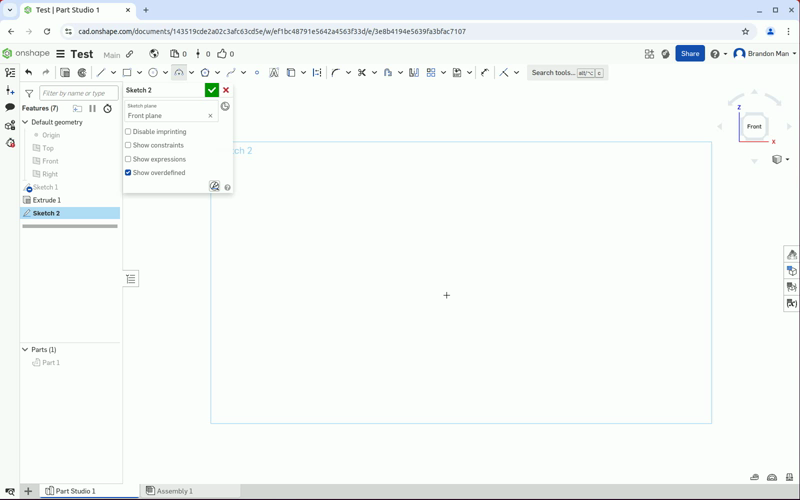
key_up(shift)
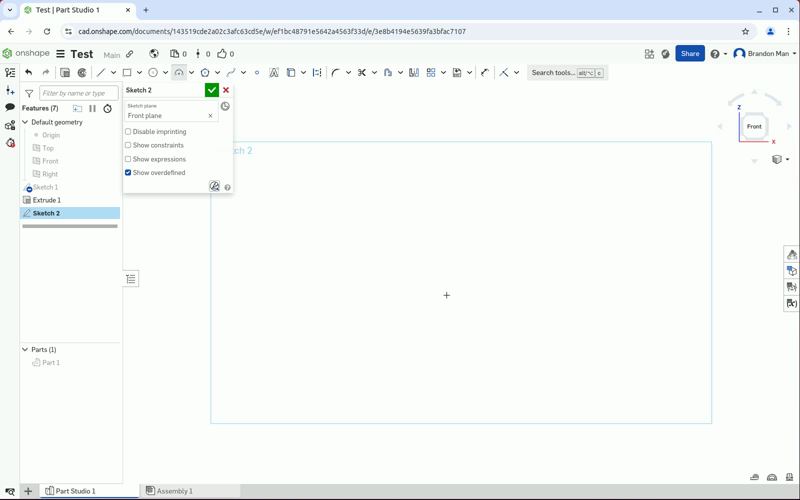
key_down(shift)
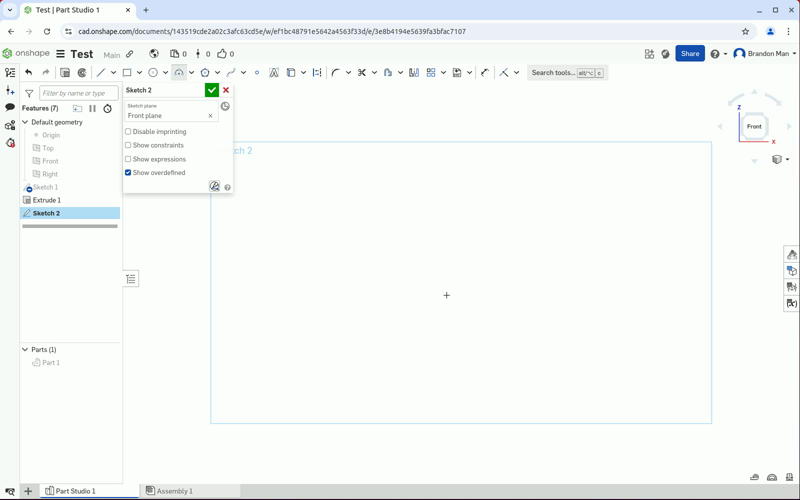
mouse_move(454, 304)
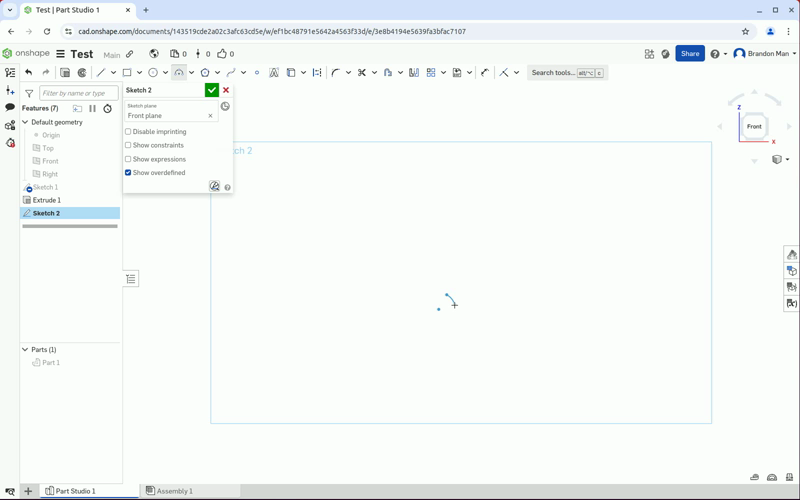
click(454, 304)
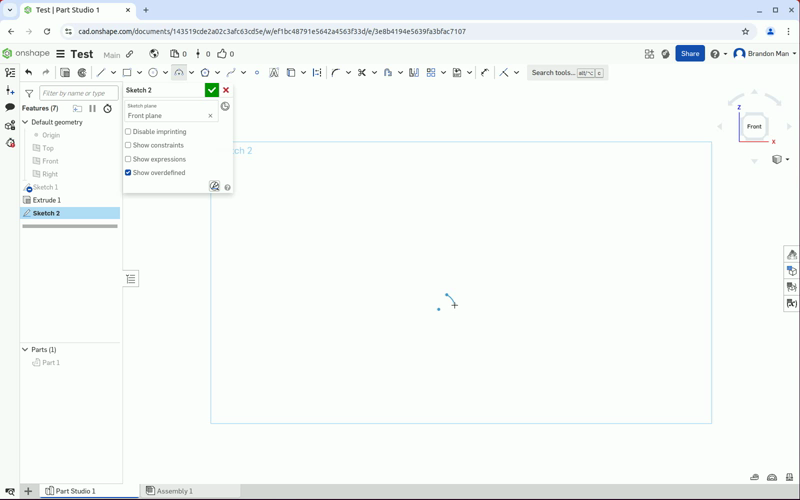
mouse_move(445, 303)
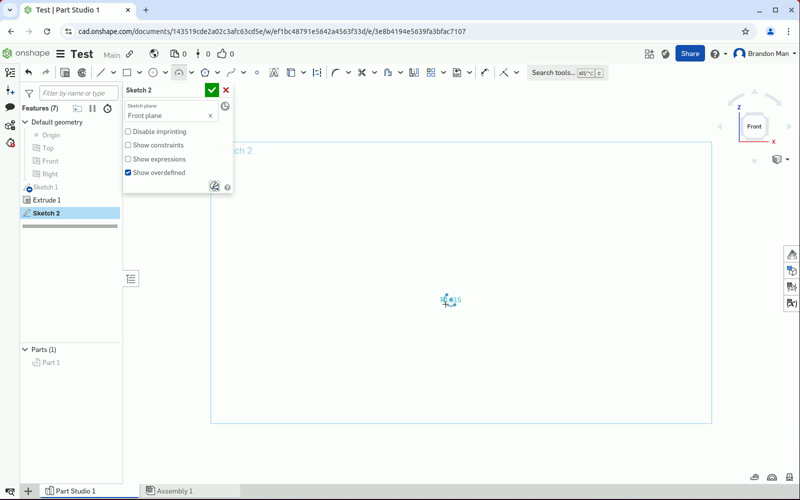
click(445, 303)
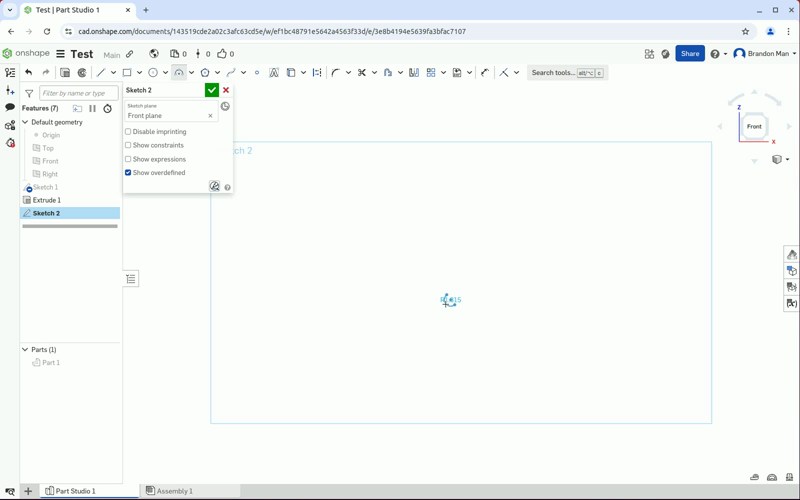
key_up(shift)
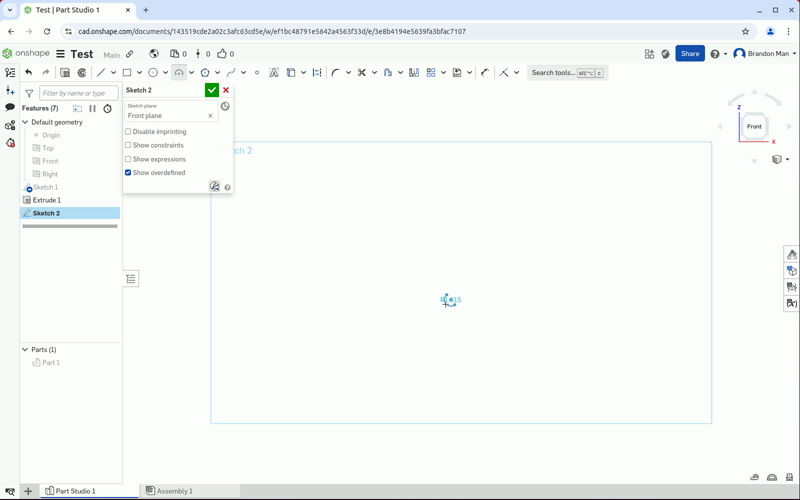
key(esc)
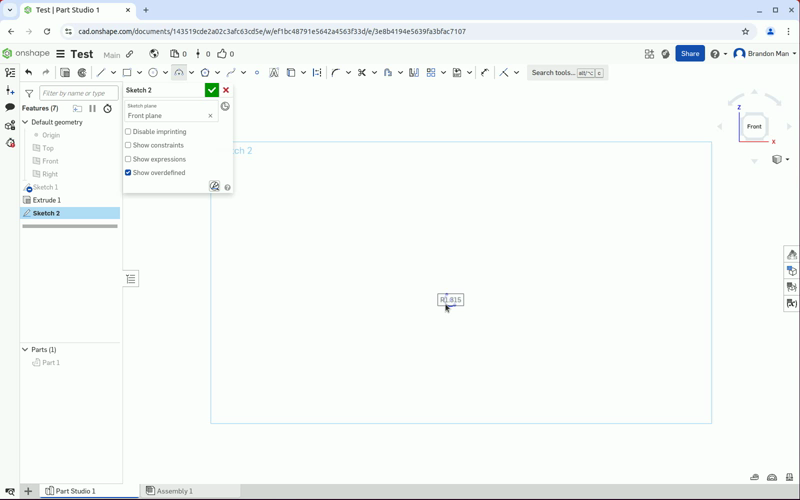
key(l)
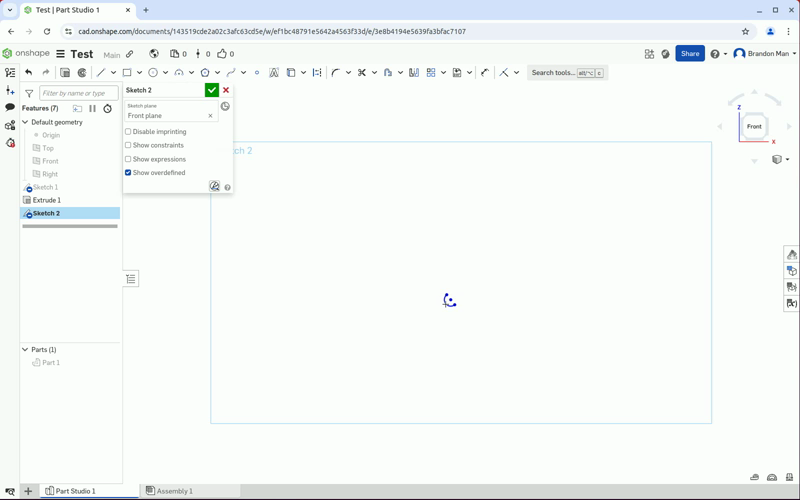
mouse_move(454, 304)
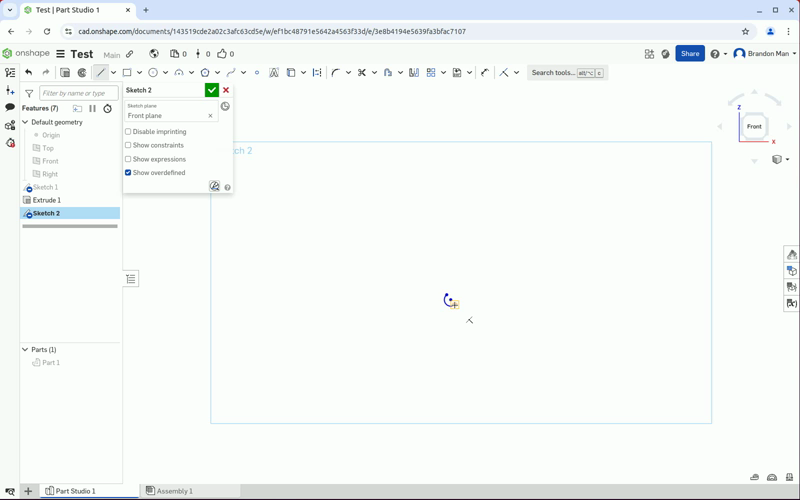
click(454, 304)
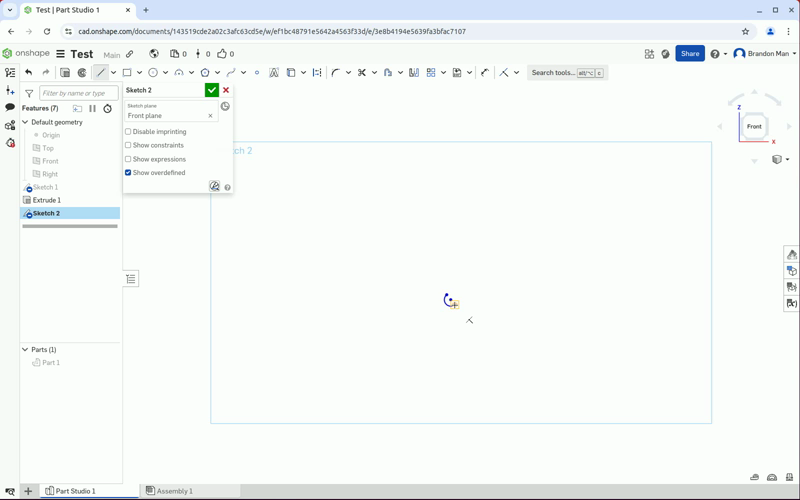
key_down(shift)
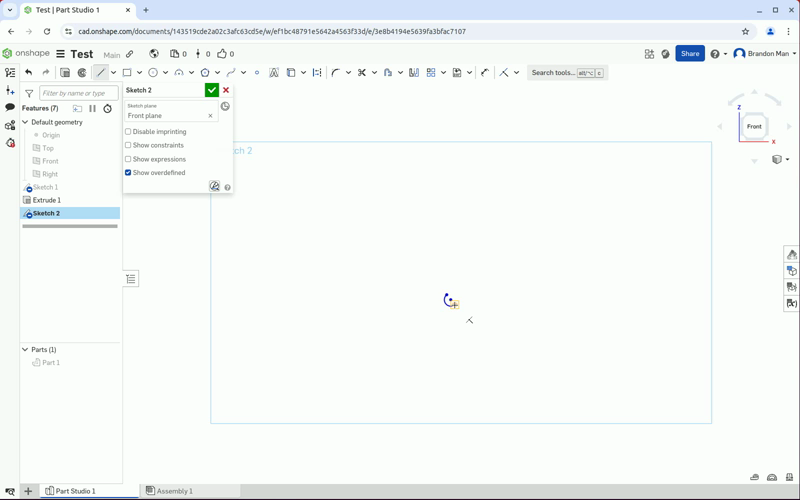
mouse_move(484, 304)
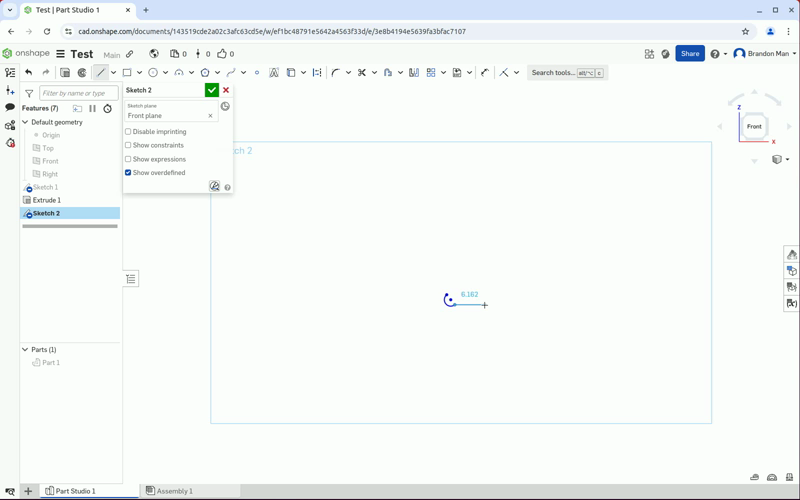
mouse_move(472, 289)
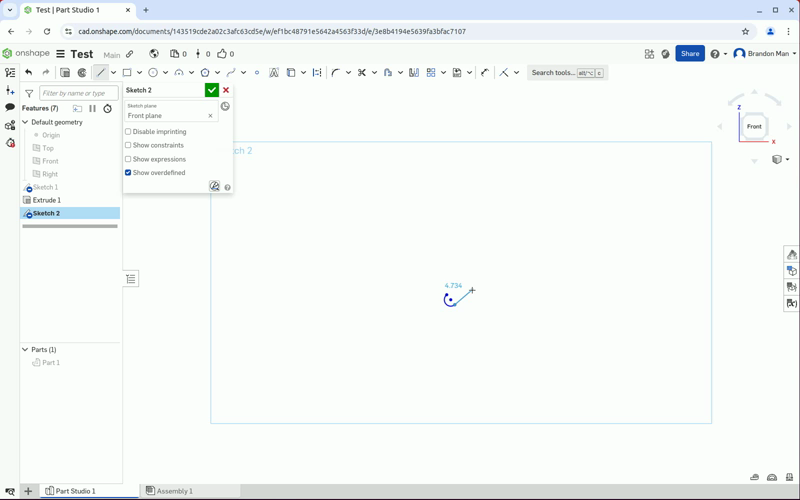
click(472, 289)
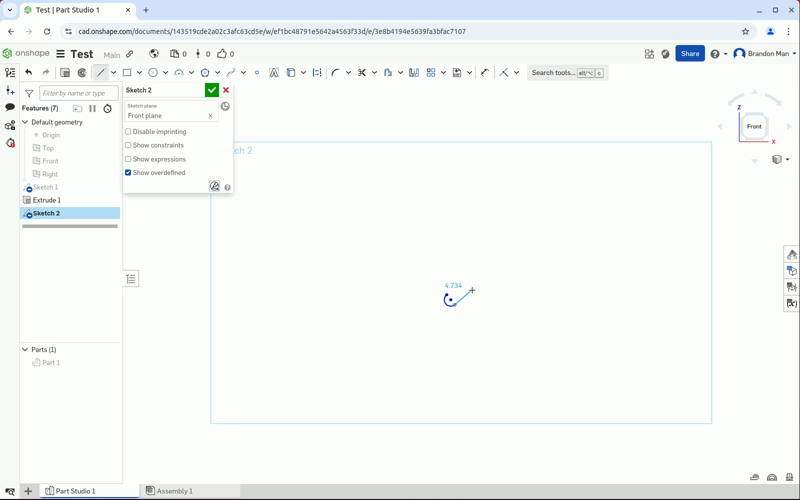
key_up(shift)
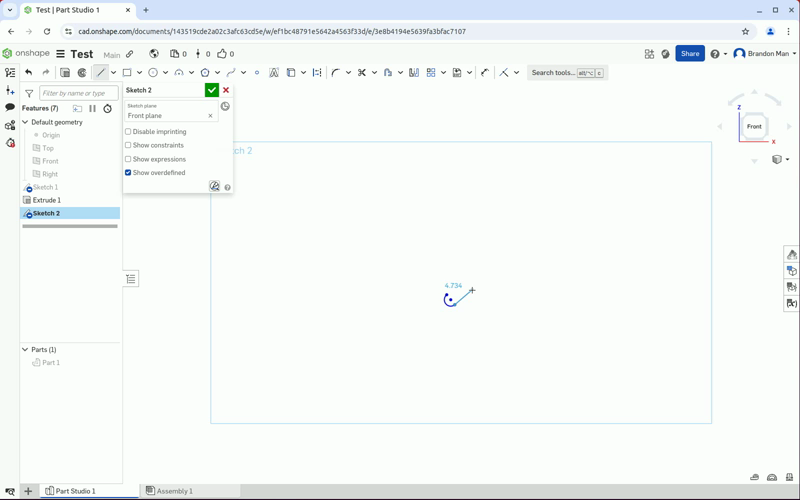
key(esc)
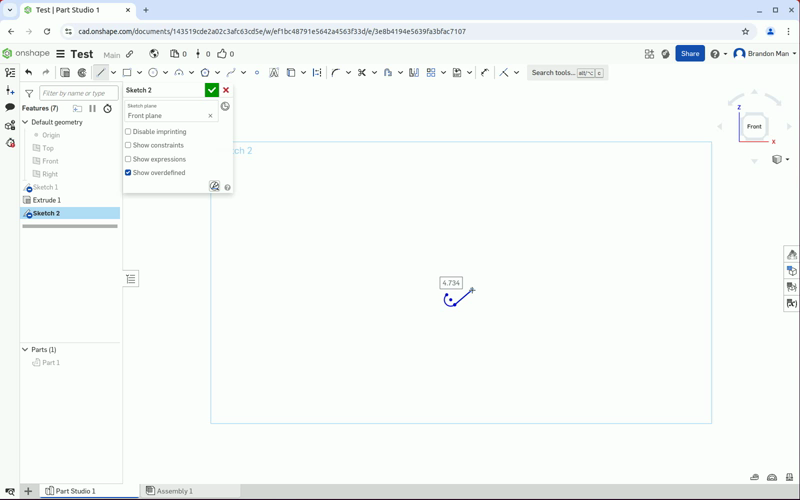
key(a)
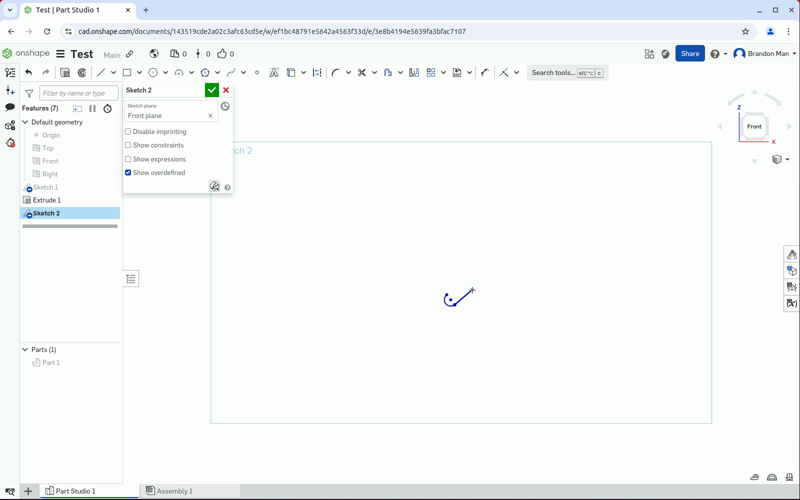
mouse_move(472, 289)
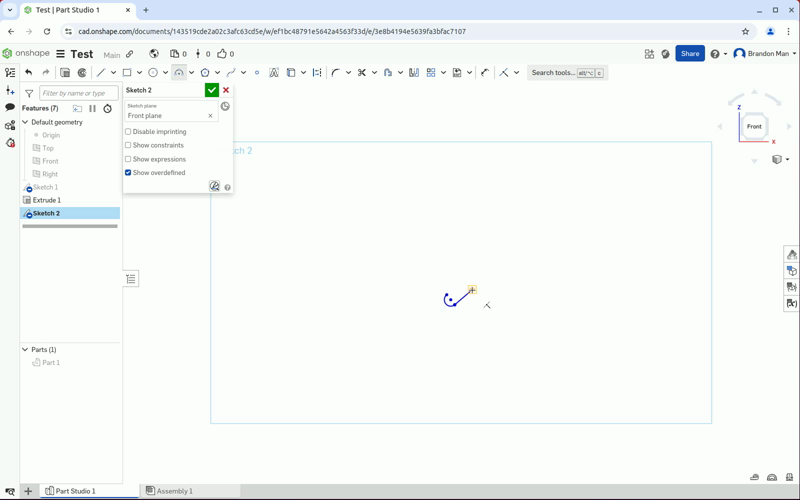
click(472, 289)
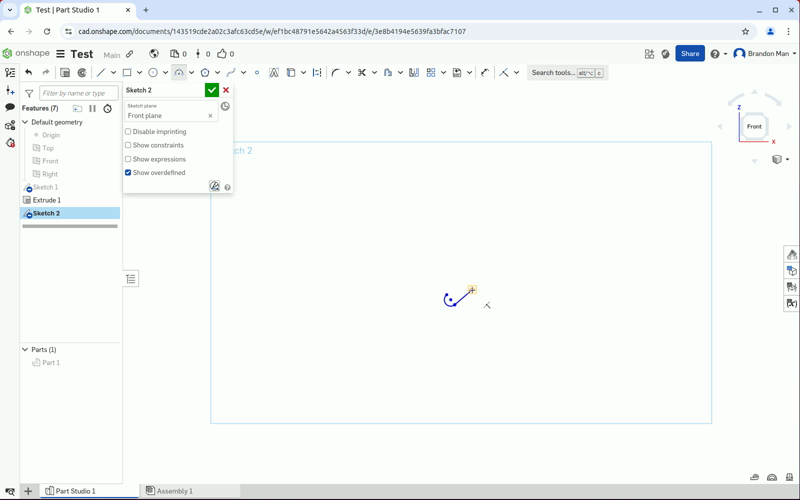
key_down(shift)
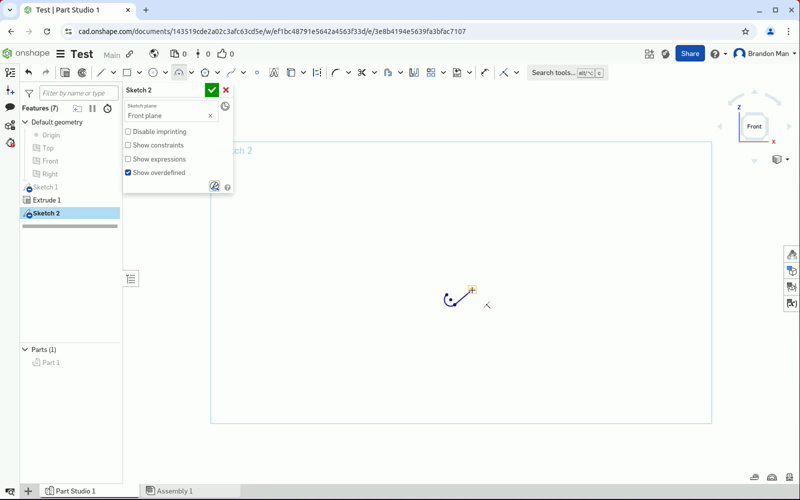
mouse_move(461, 282)
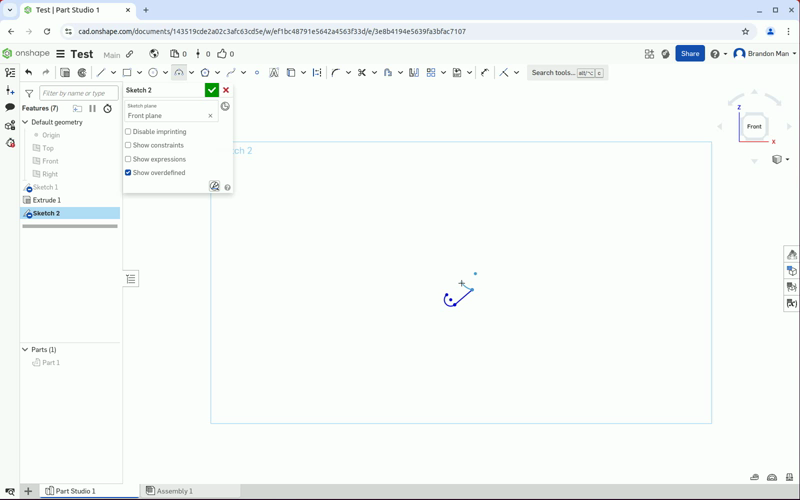
click(461, 282)
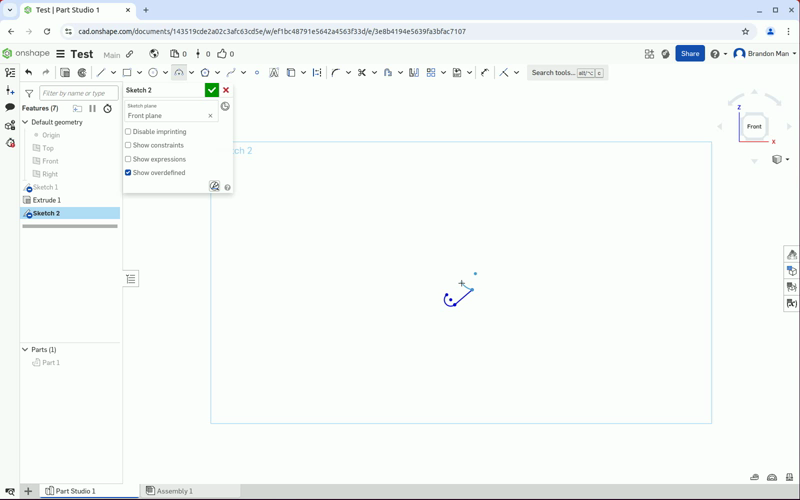
mouse_move(466, 286)
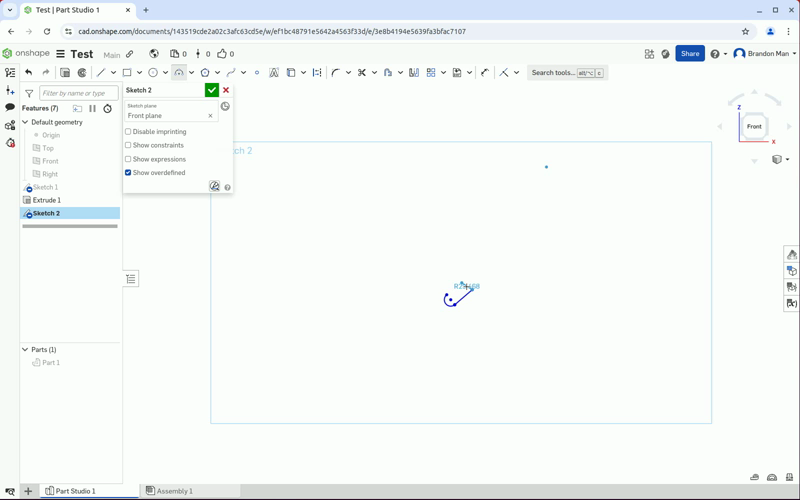
click(466, 286)
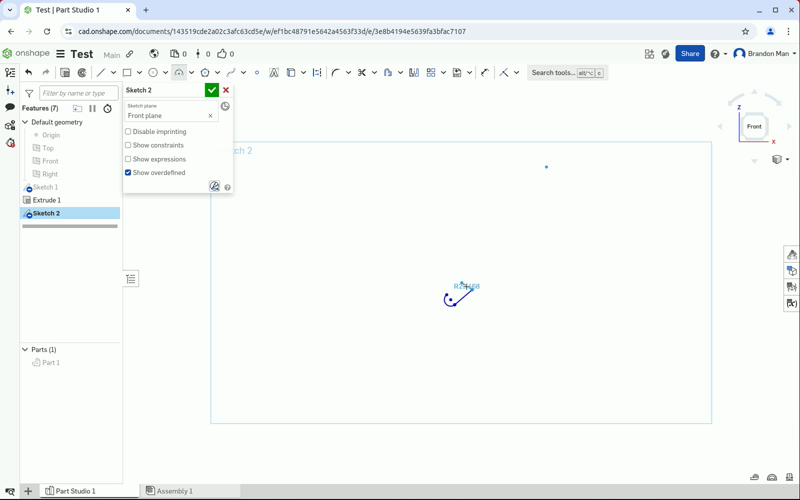
key_up(shift)
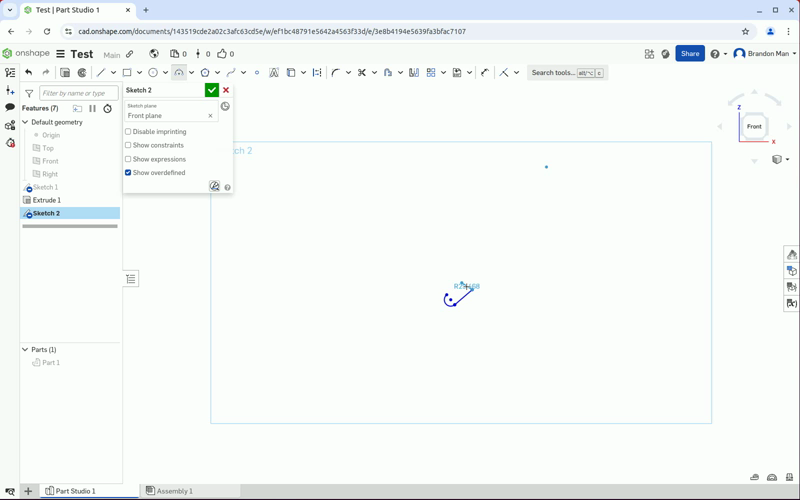
key(esc)
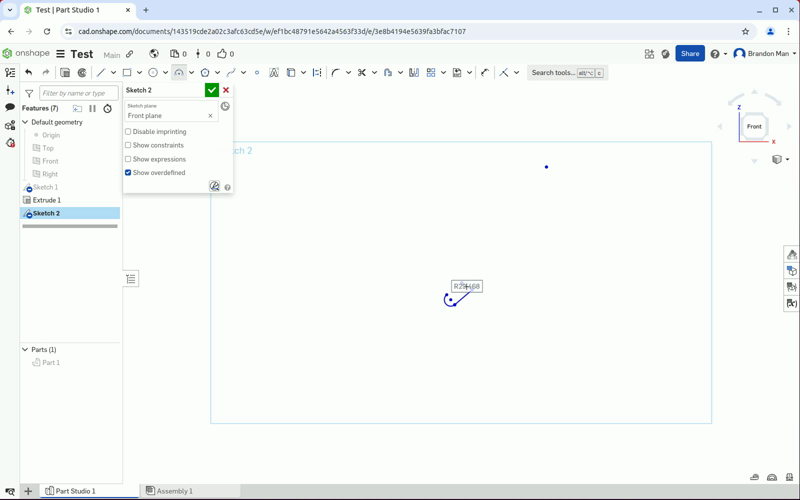
key(l)
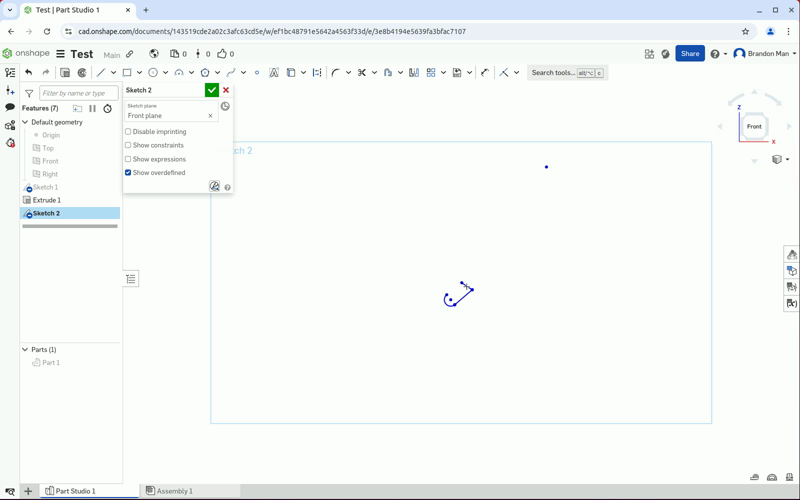
mouse_move(461, 282)
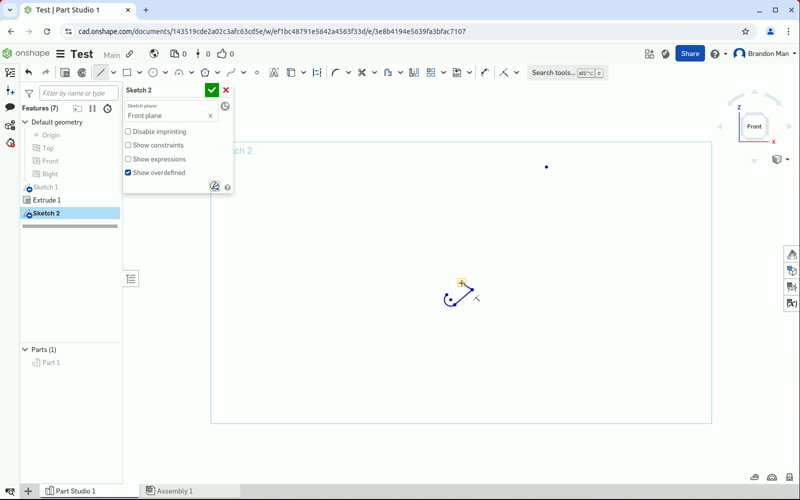
click(461, 282)
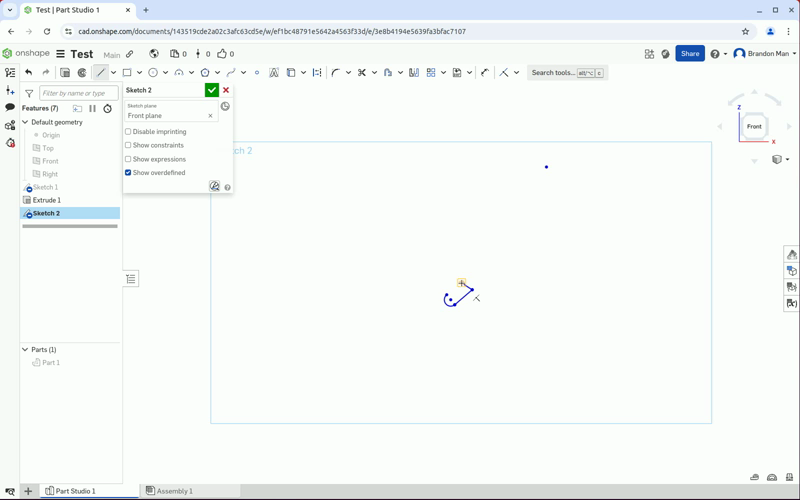
mouse_move(491, 282)
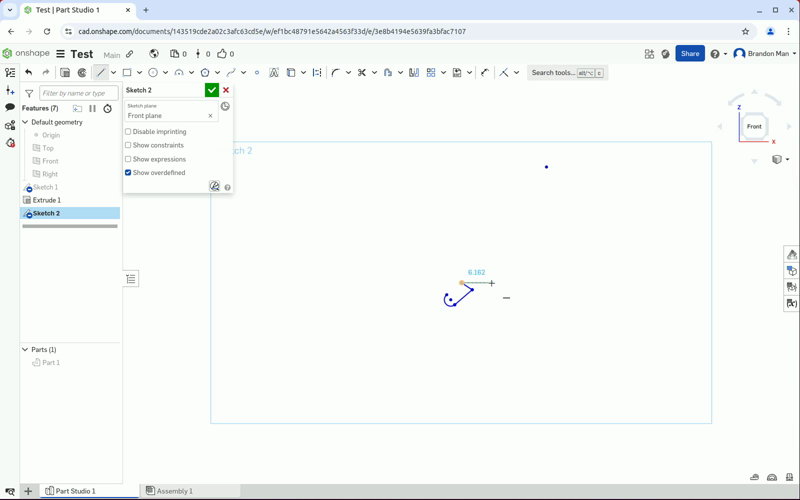
key_down(shift)
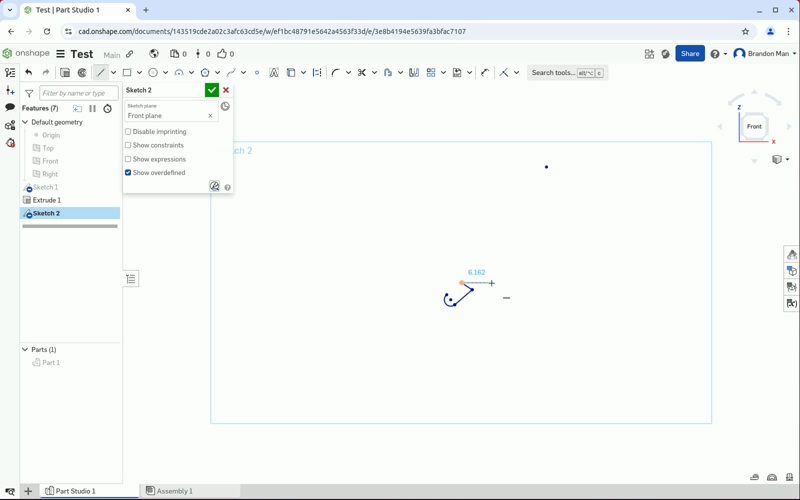
mouse_move(446, 294)
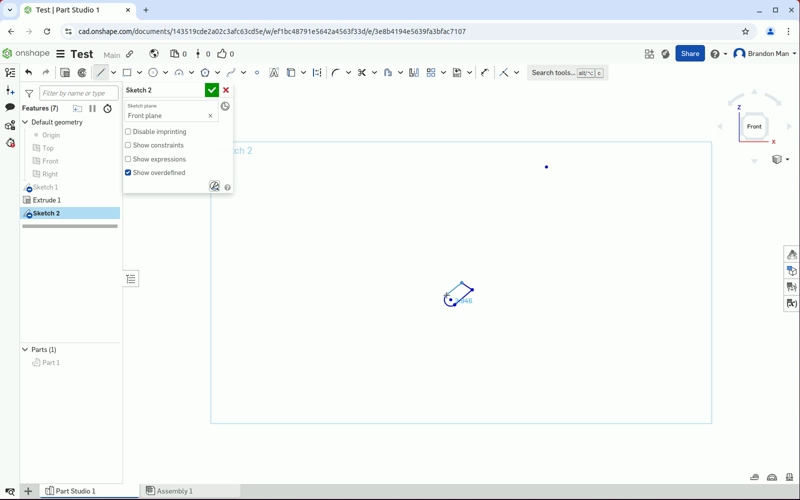
key_up(shift)
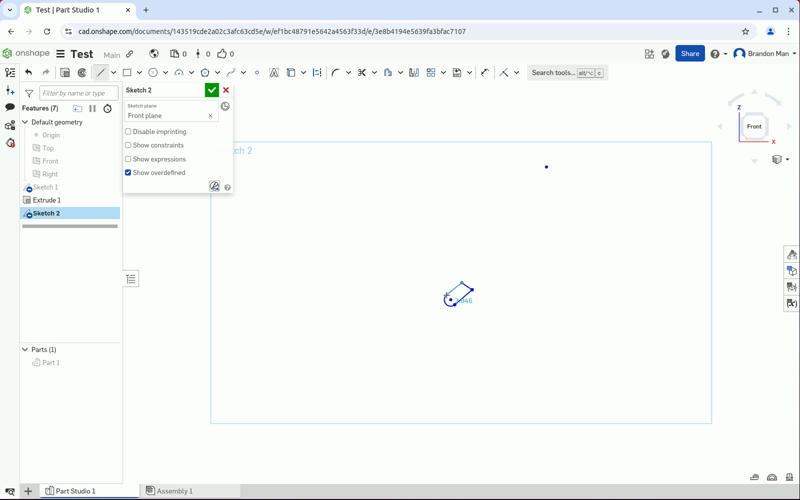
click(446, 294)
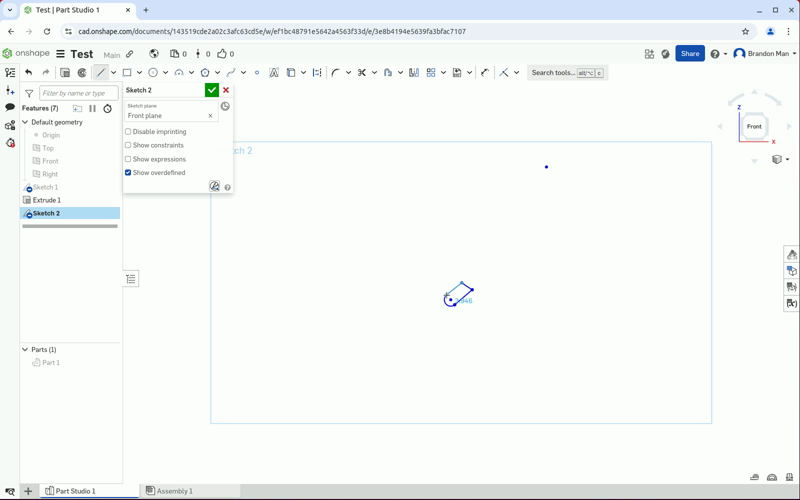
key(esc)
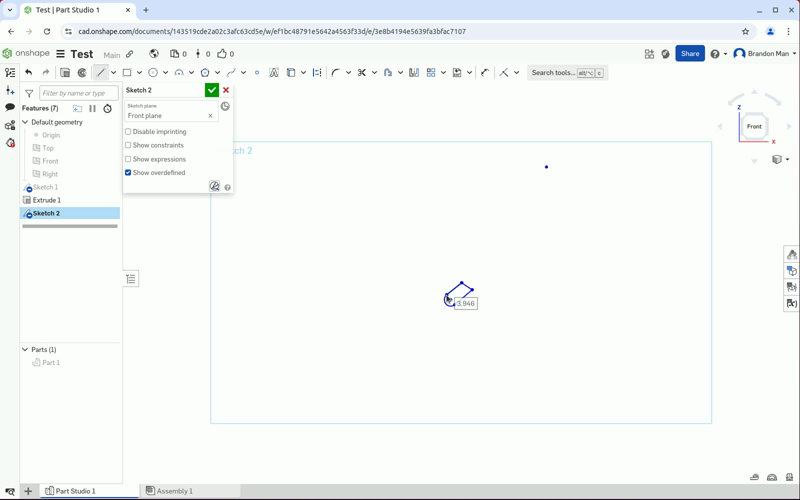
mouse_move(465, 293)
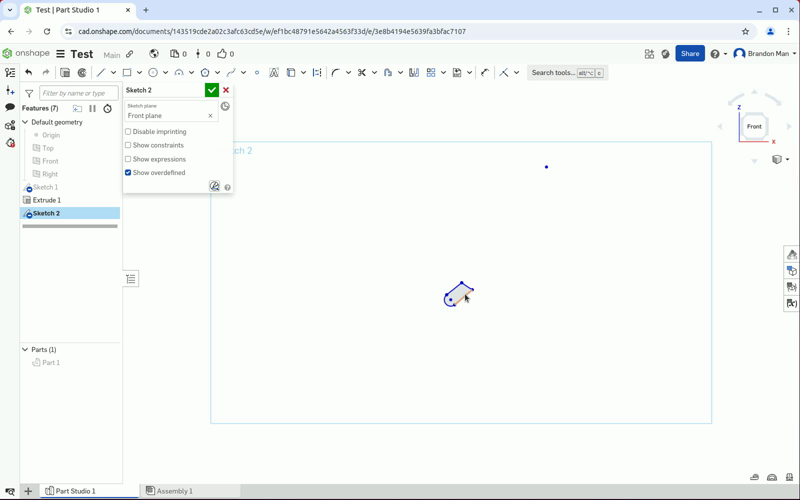
scroll(6)
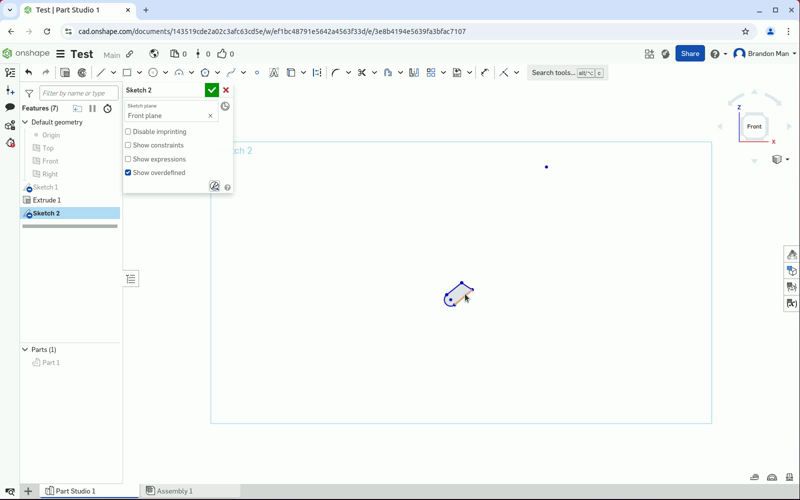
scroll(6)
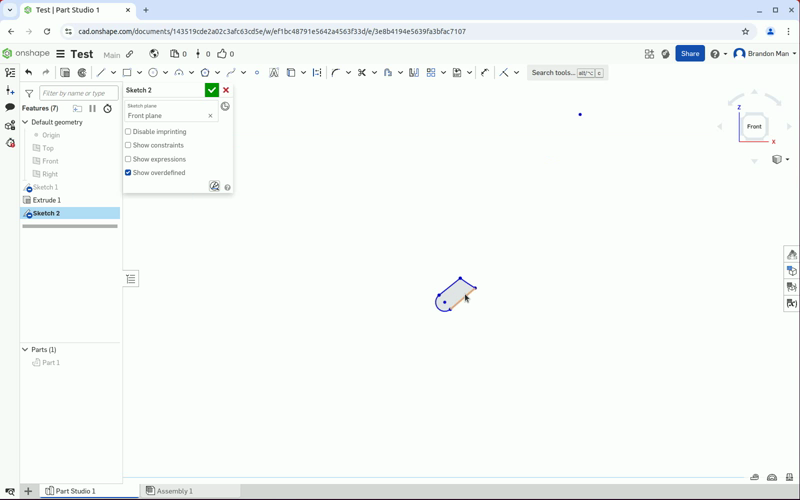
scroll(6)
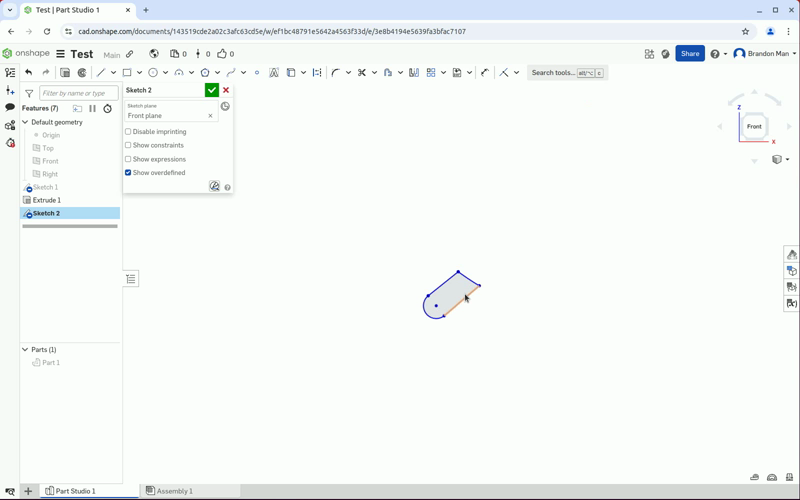
scroll(6)
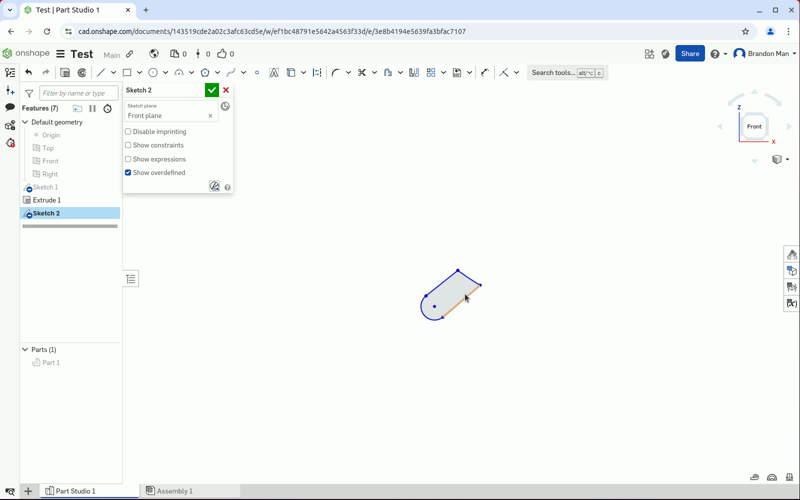
scroll(6)
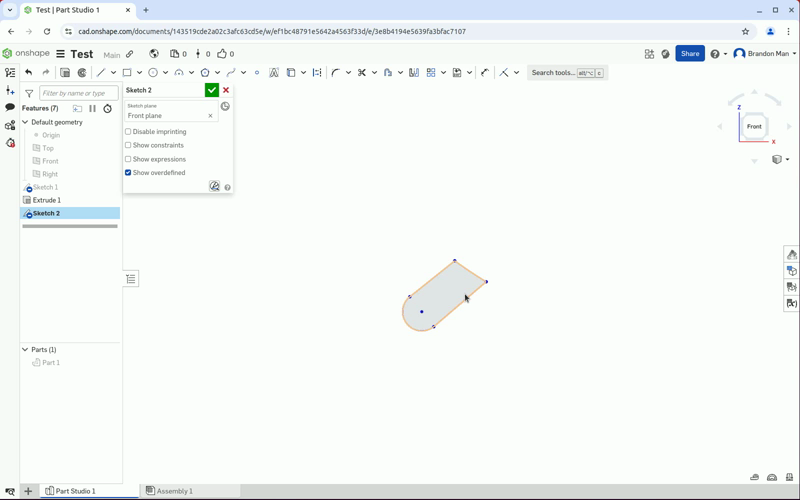
scroll(6)
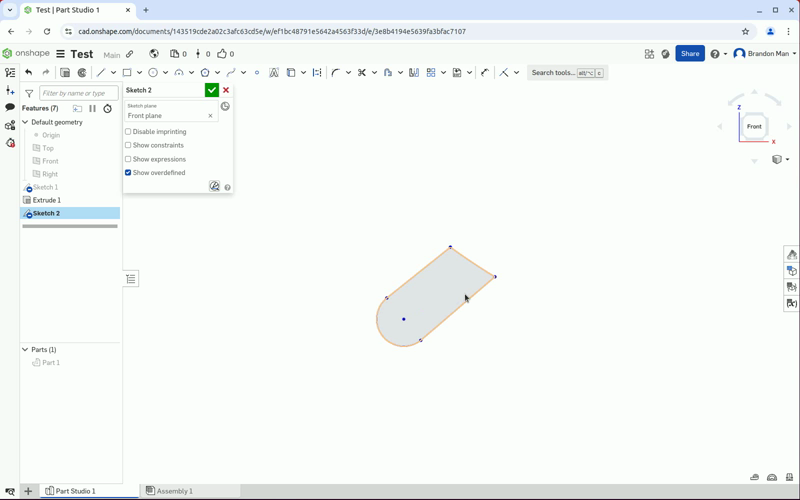
scroll(6)
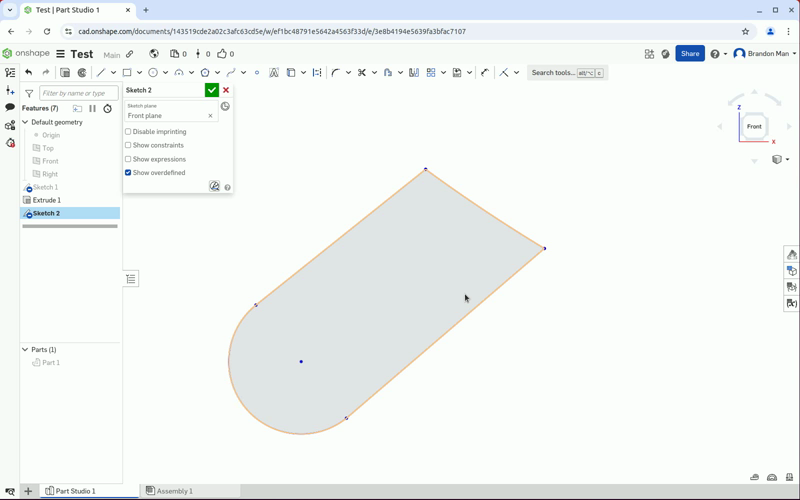
click(465, 293)
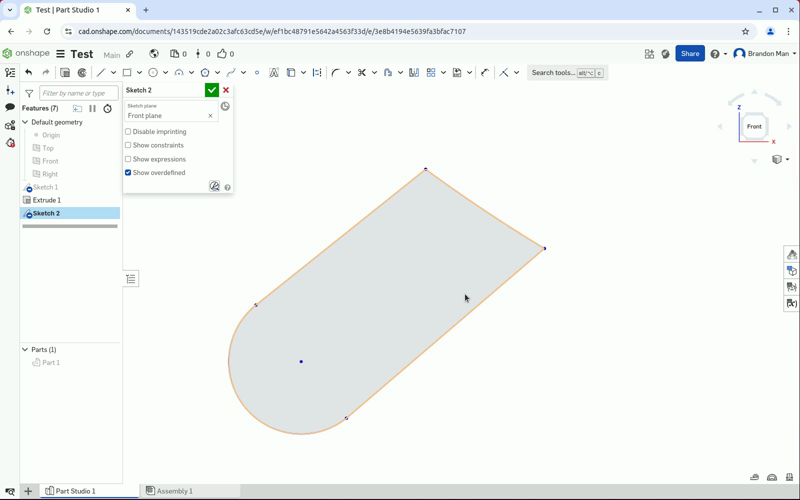
scroll(-6)
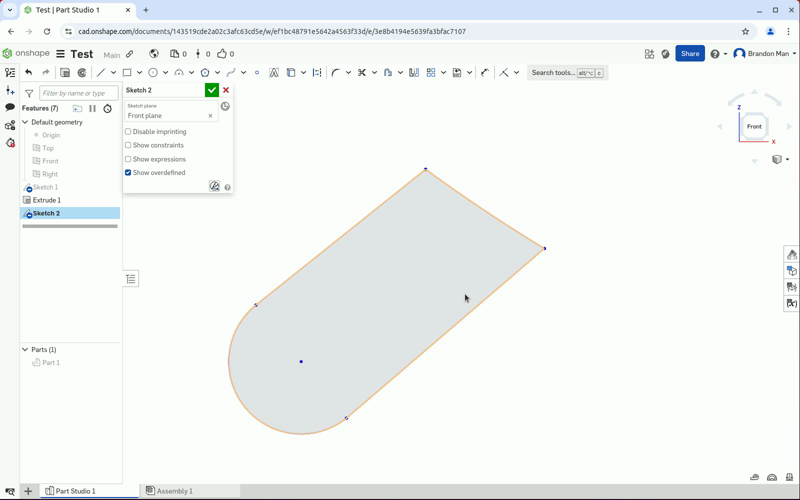
scroll(-6)
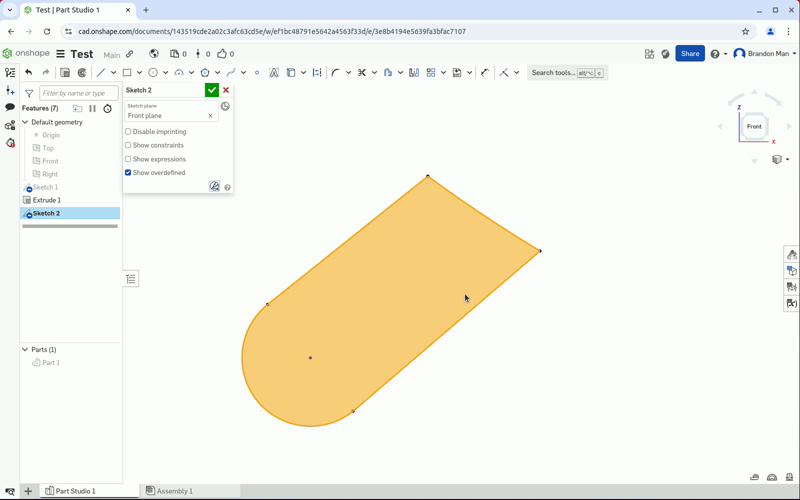
scroll(-6)
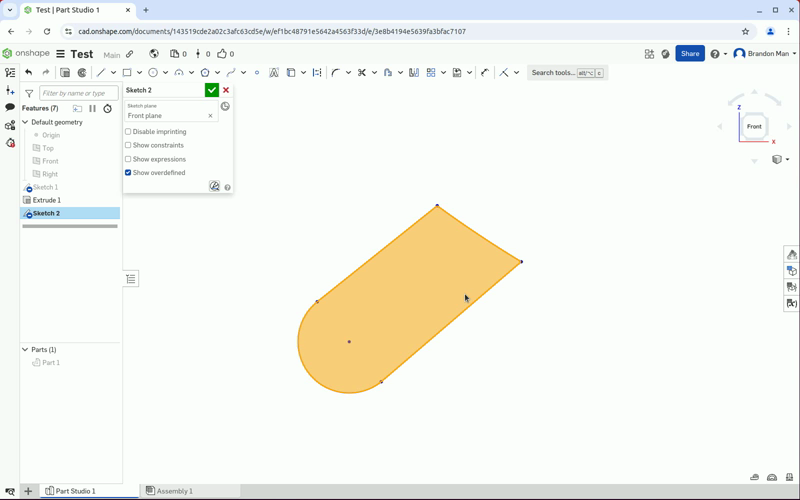
scroll(-6)
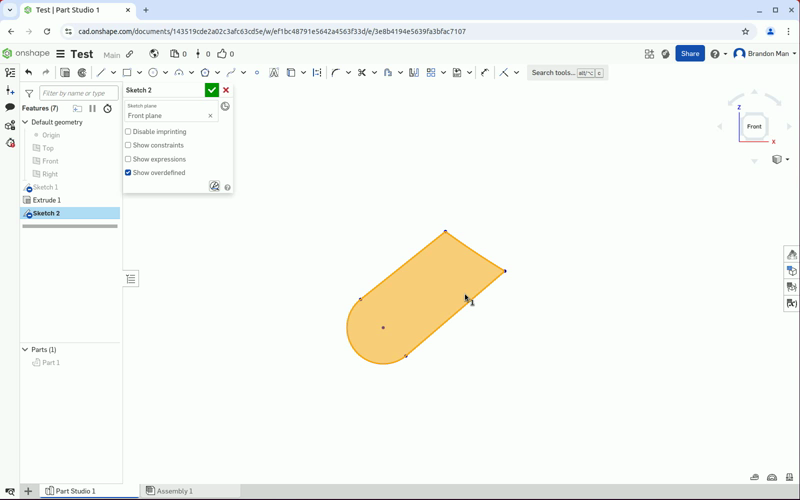
scroll(-6)
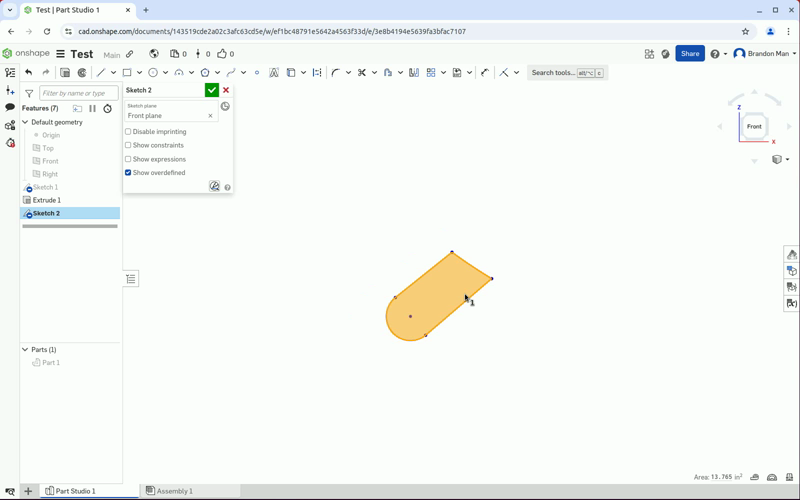
scroll(-6)
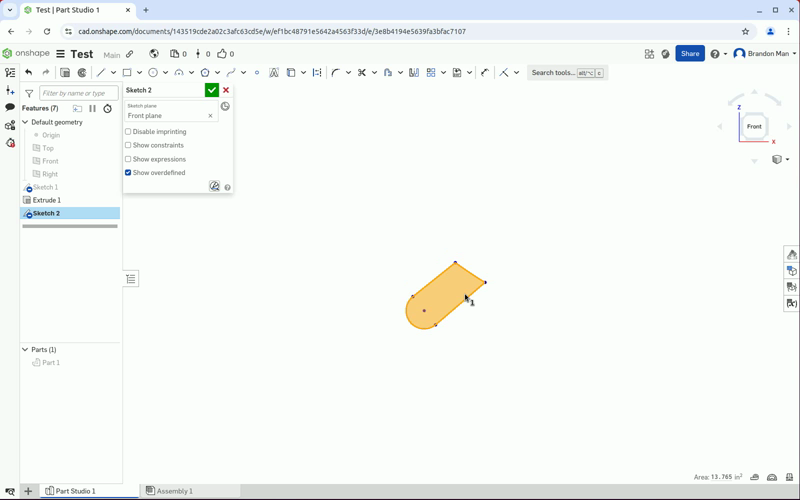
scroll(-6)
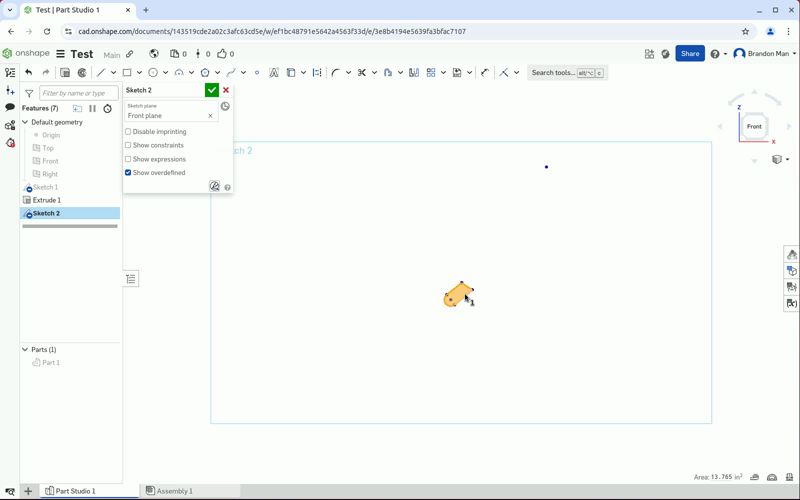
mouse_move(73, 352)
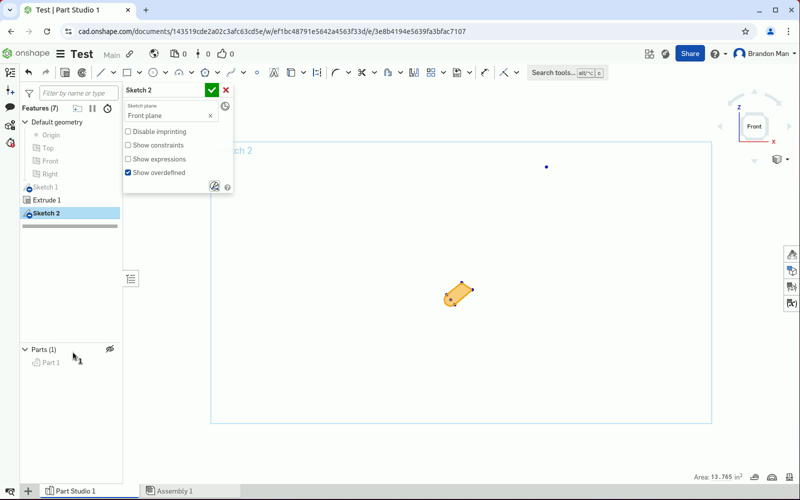
key(shift+y)
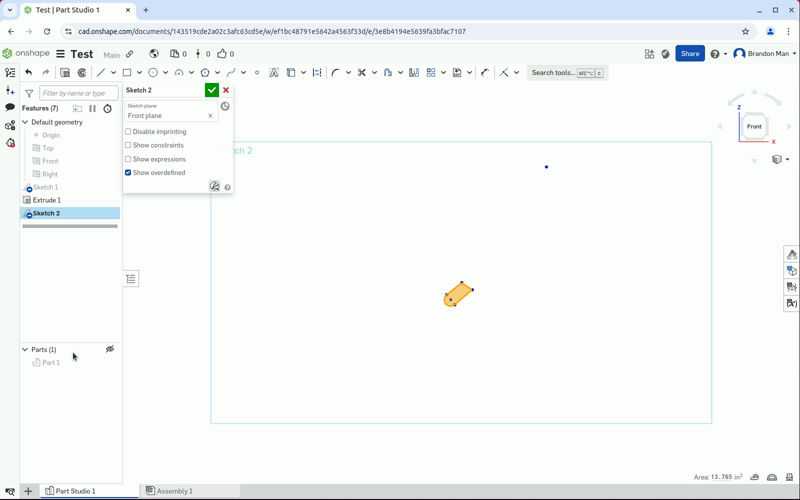
key(shift+e)
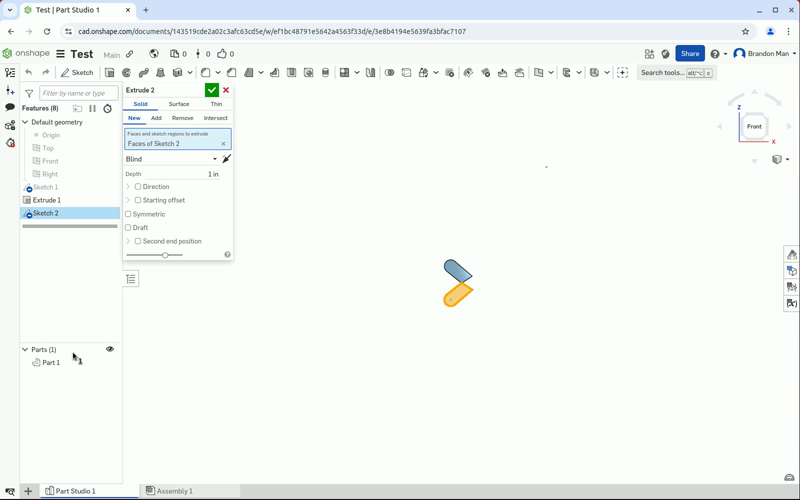
mouse_move(143, 106)
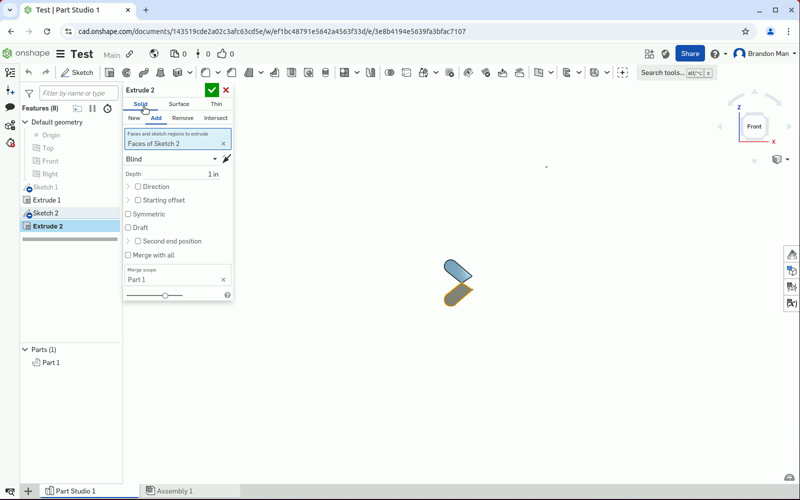
click(143, 106)
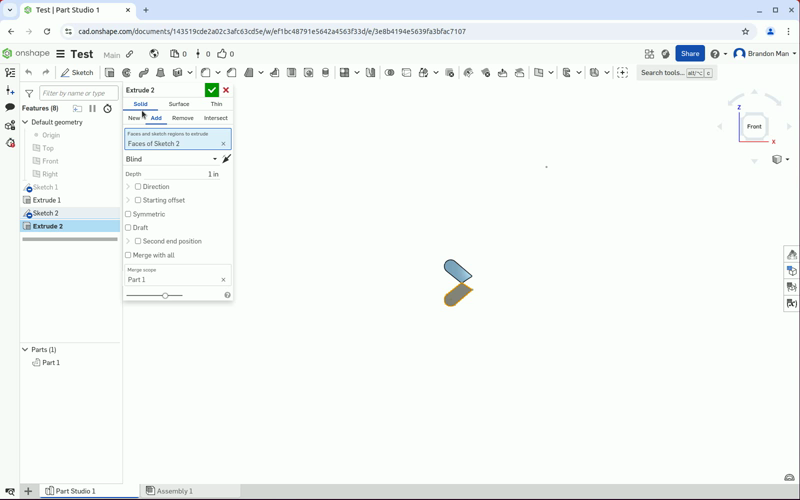
mouse_move(137, 120)
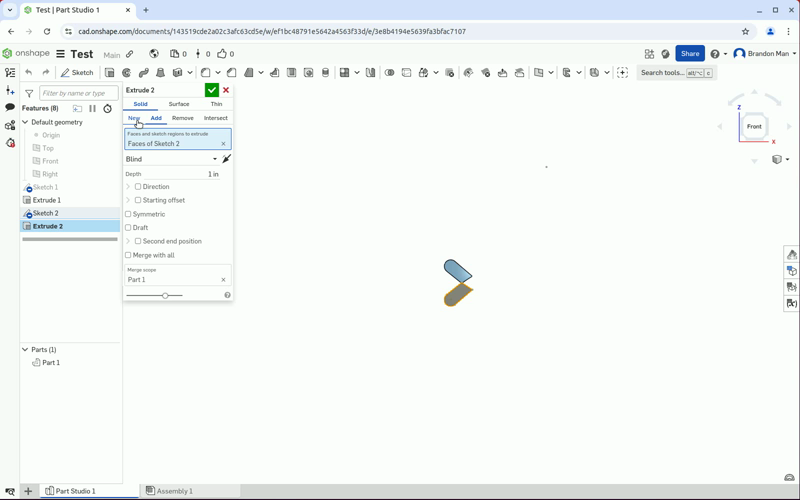
click(137, 120)
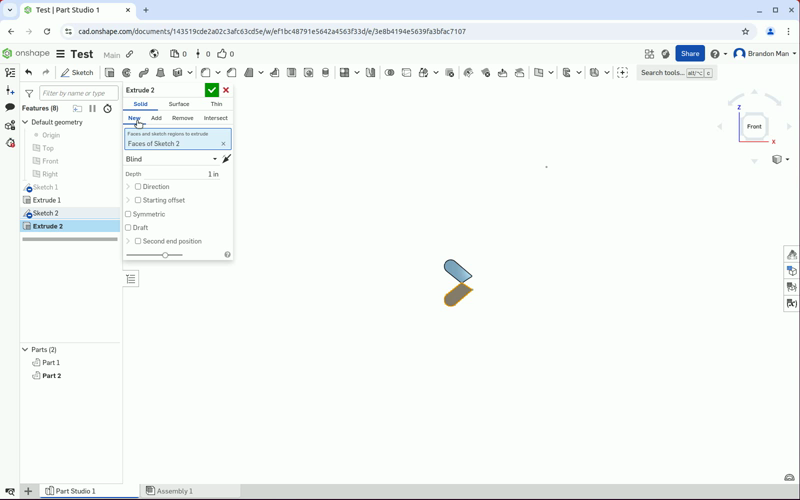
key(tab, 4)
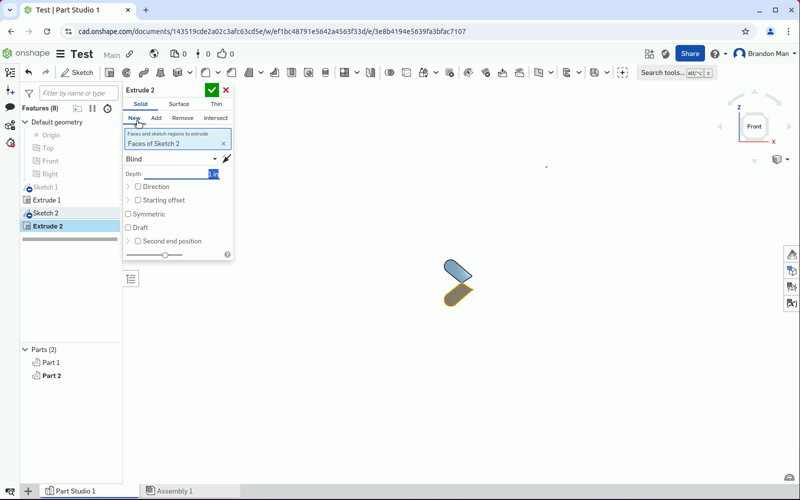
text(3.851)
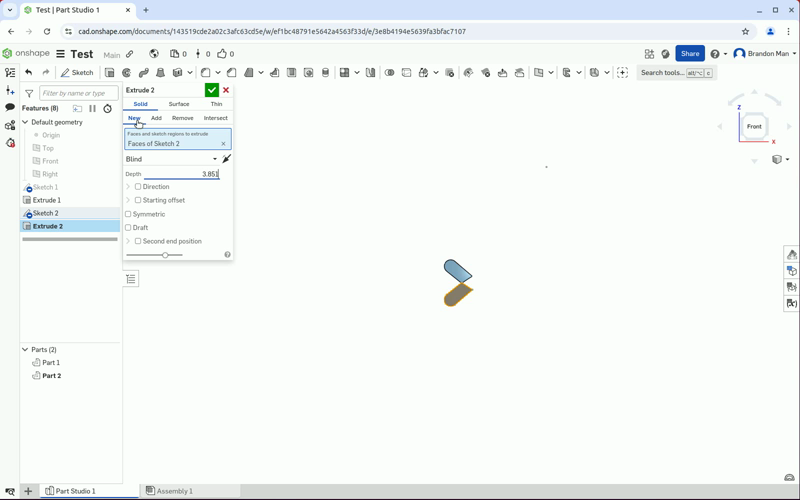
key(enter)
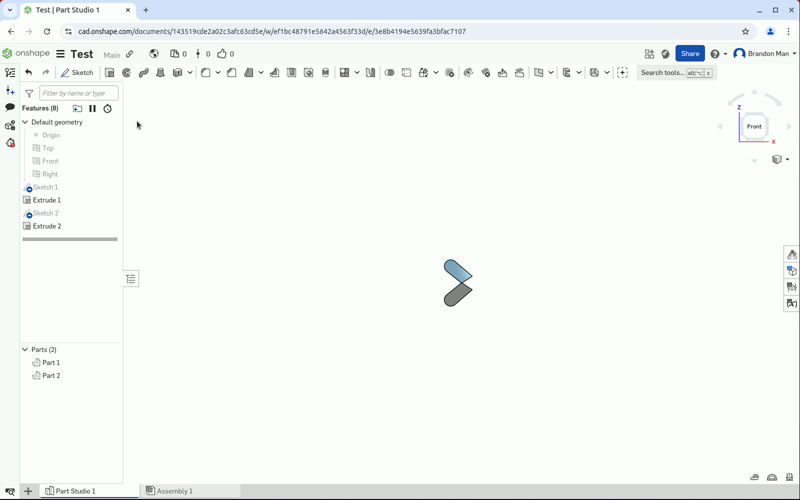
key(shift+h)
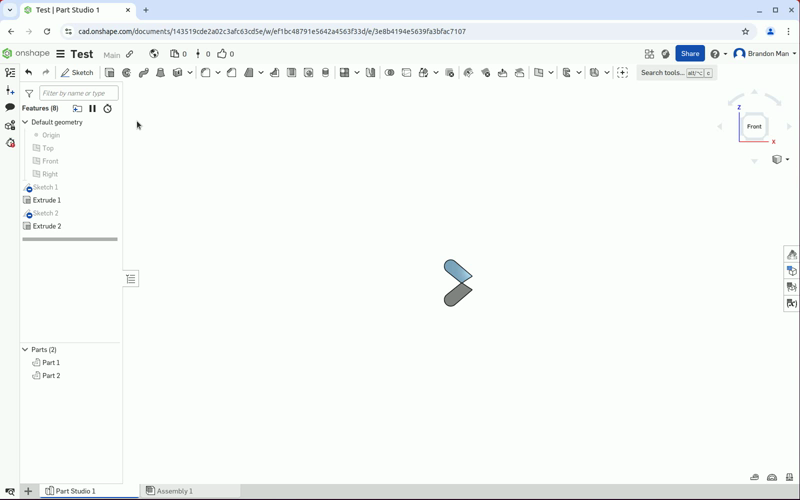
key(shift+h)
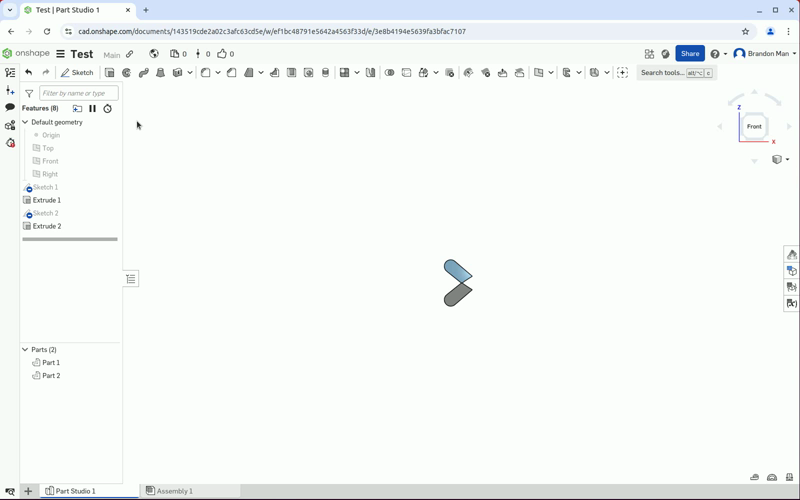
mouse_move(73, 189)
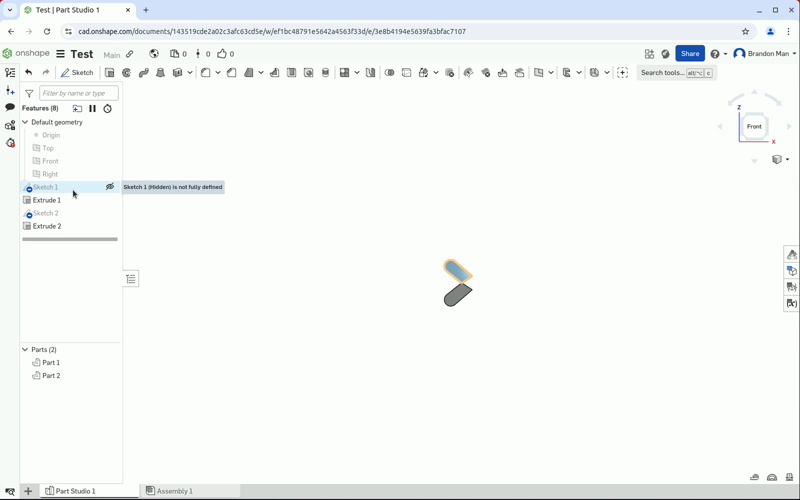
click(73, 189)
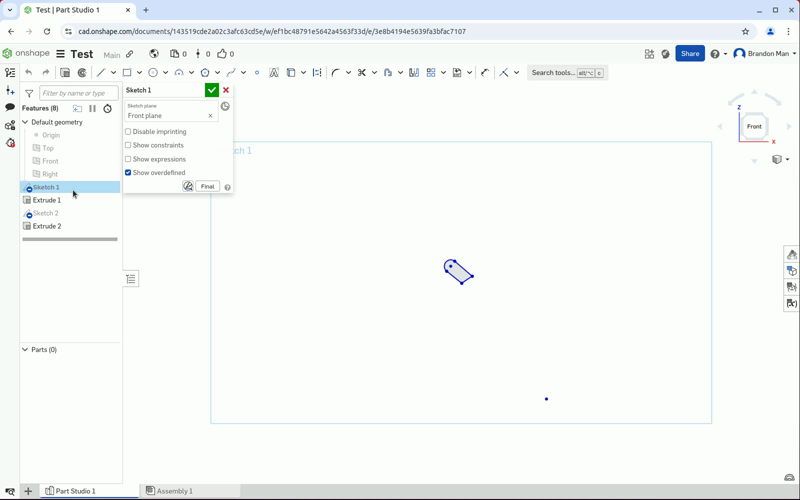
mouse_move(229, 92)
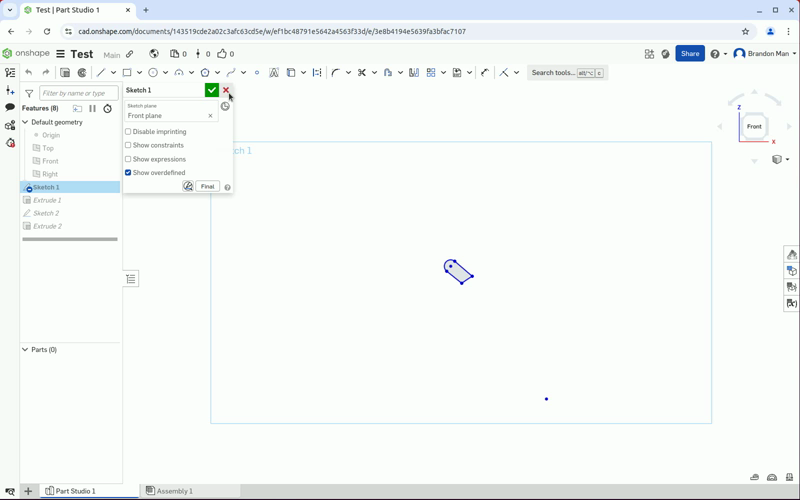
click(229, 92)
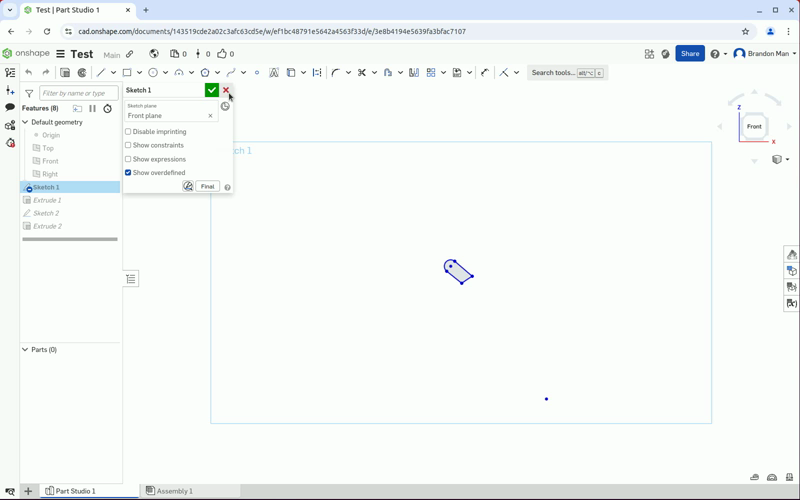
key(shift+s)
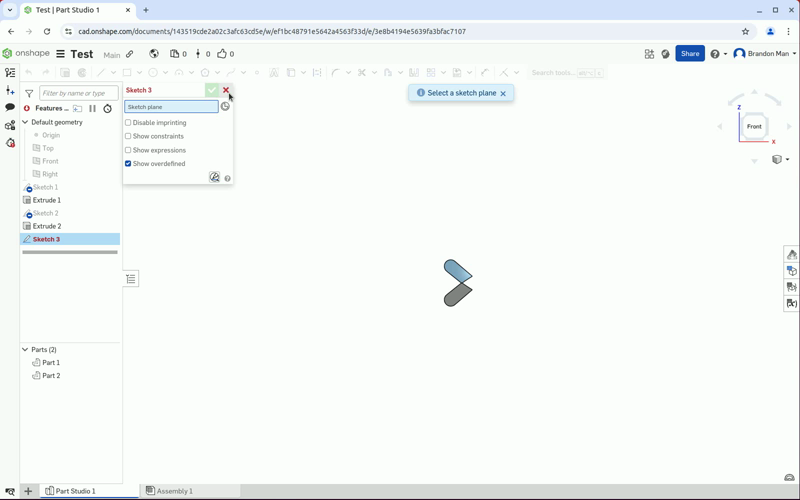
mouse_move(73, 163)
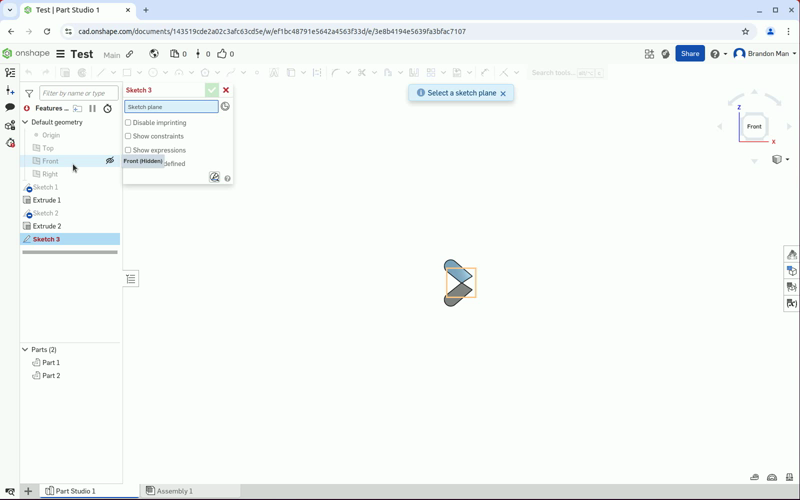
click(73, 163)
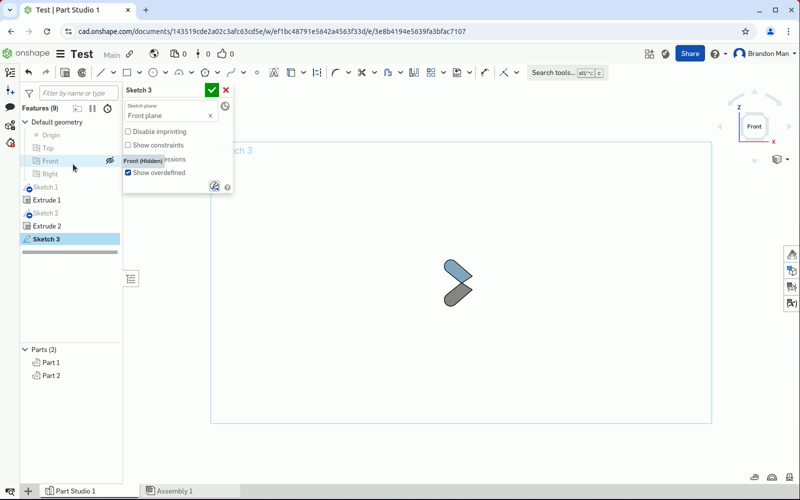
mouse_move(73, 352)
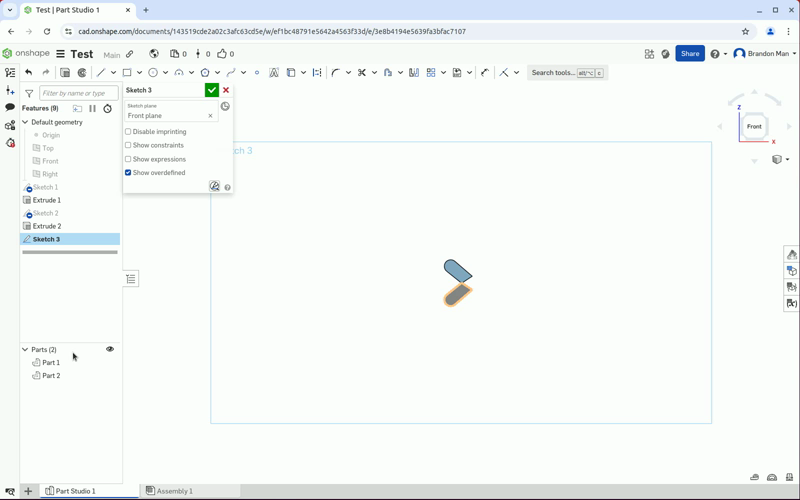
key(y)
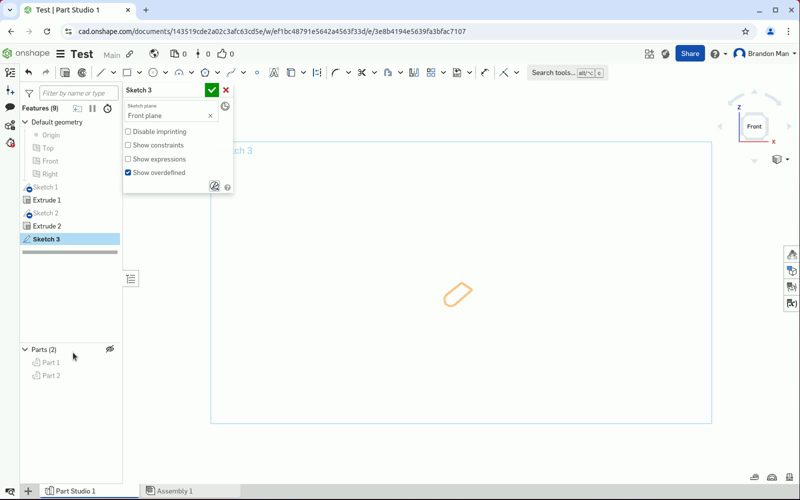
key(a)
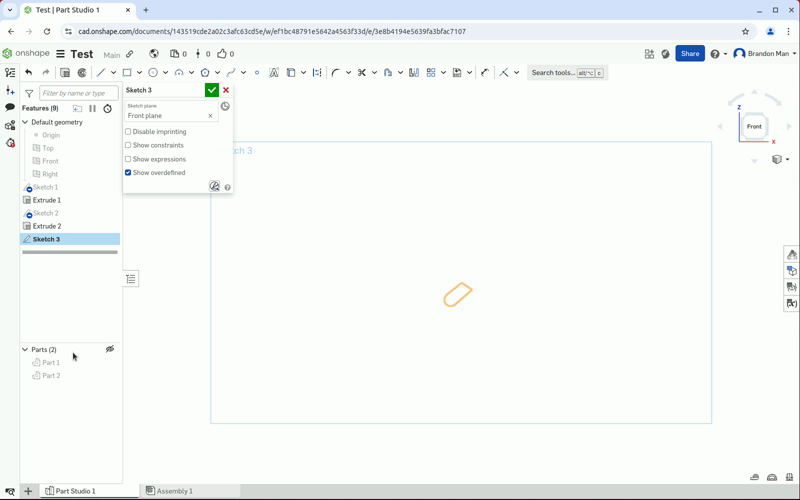
key_down(shift)
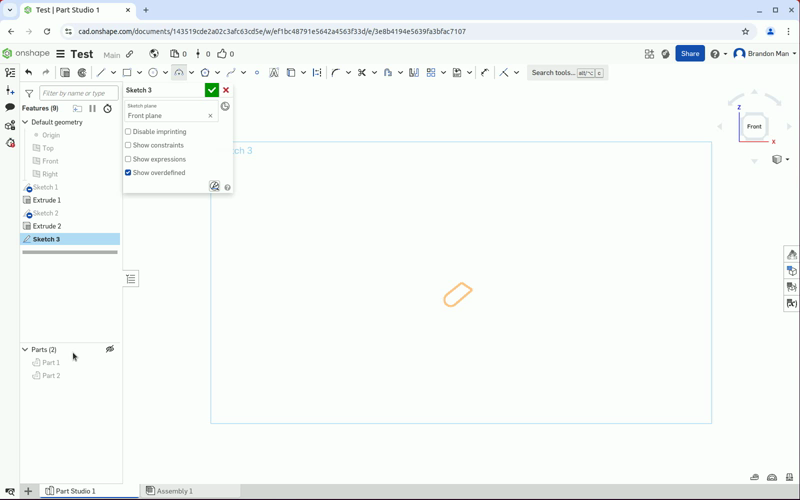
mouse_move(460, 282)
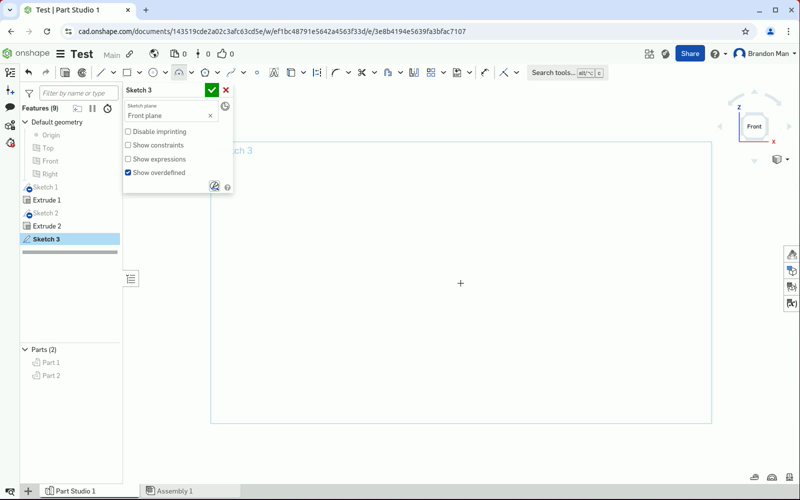
click(460, 282)
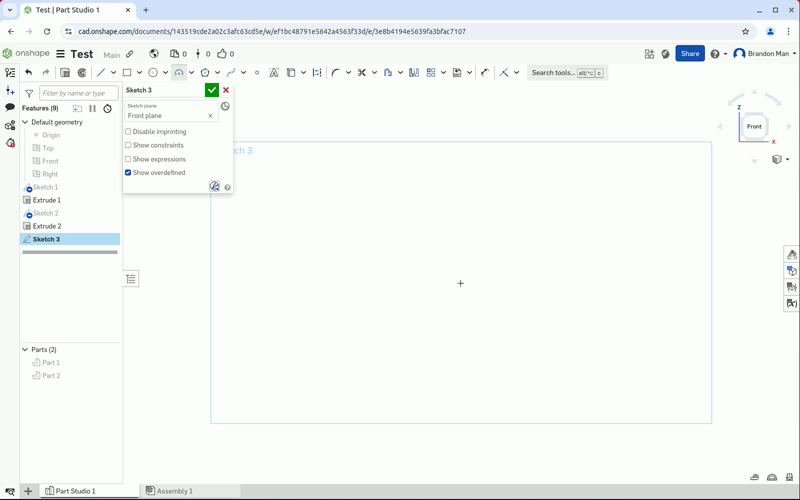
key_up(shift)
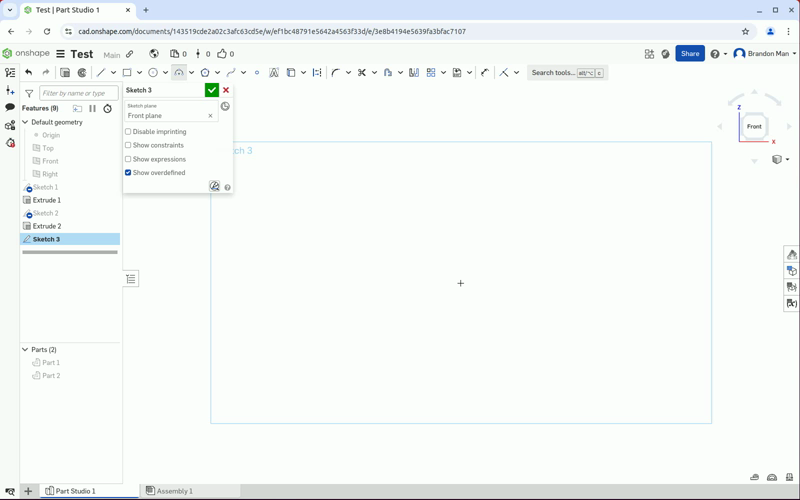
key_down(shift)
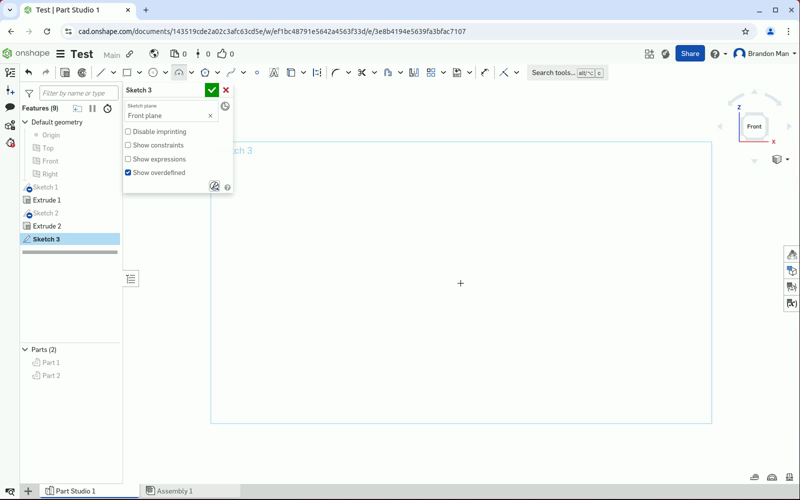
mouse_move(573, 282)
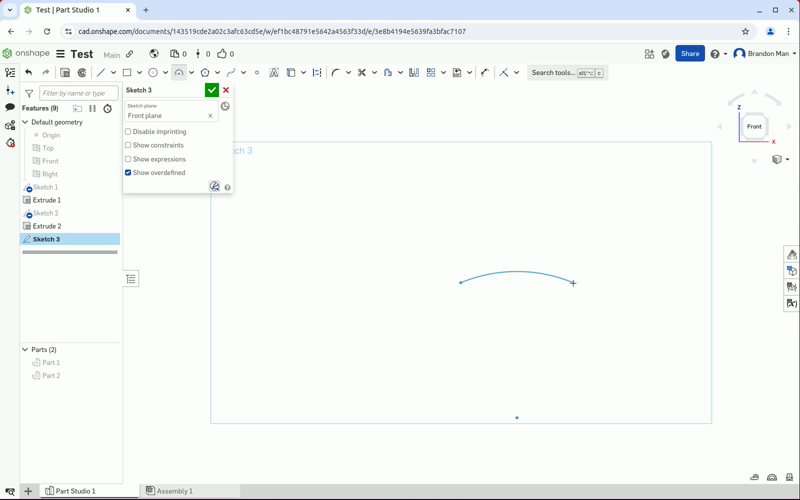
click(573, 282)
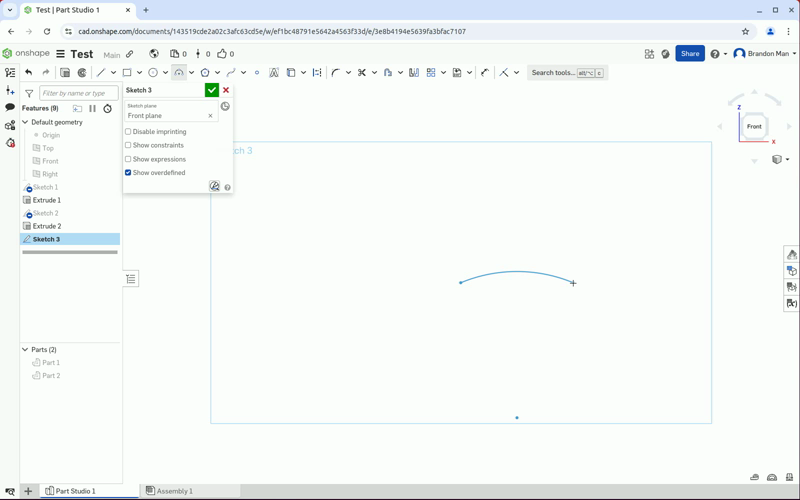
mouse_move(516, 302)
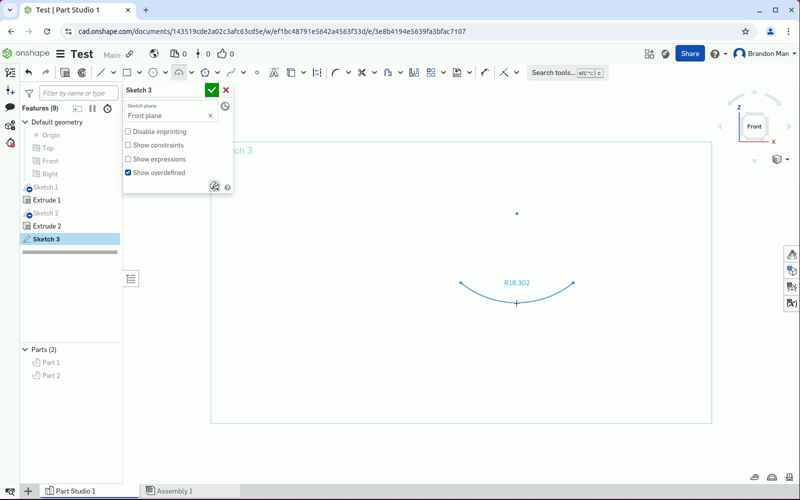
click(516, 302)
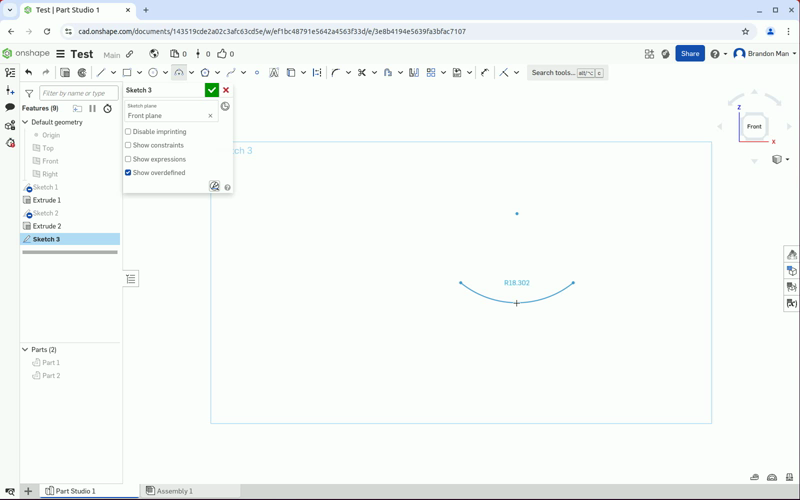
key_up(shift)
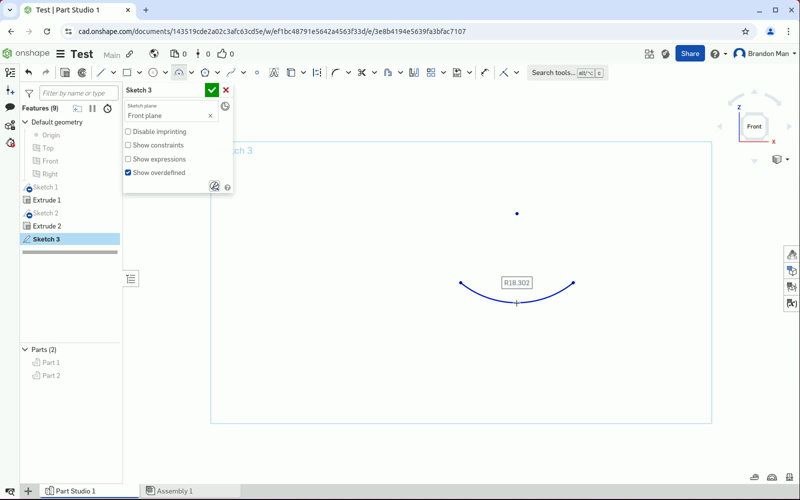
mouse_move(573, 282)
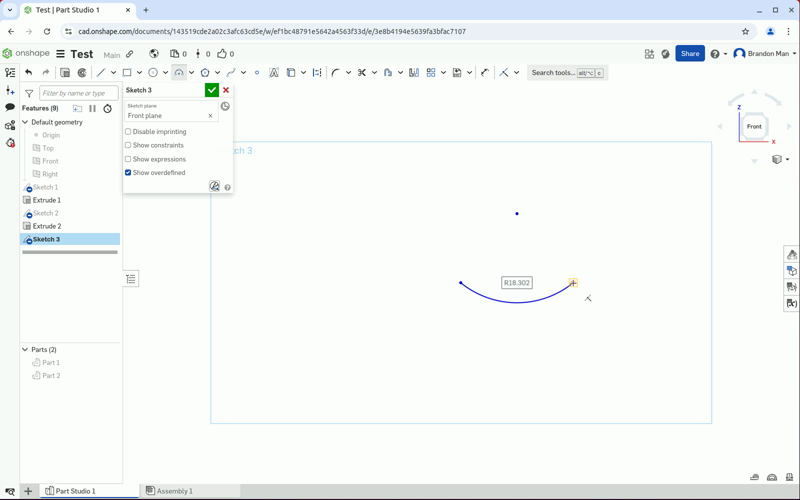
click(573, 282)
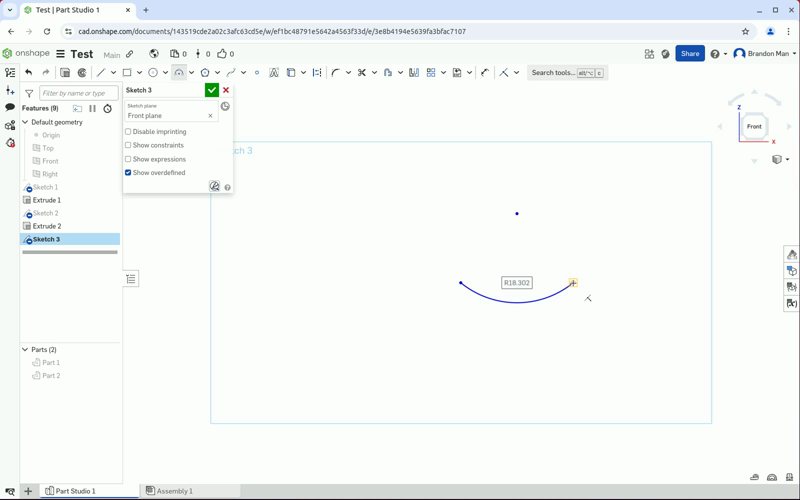
mouse_move(460, 282)
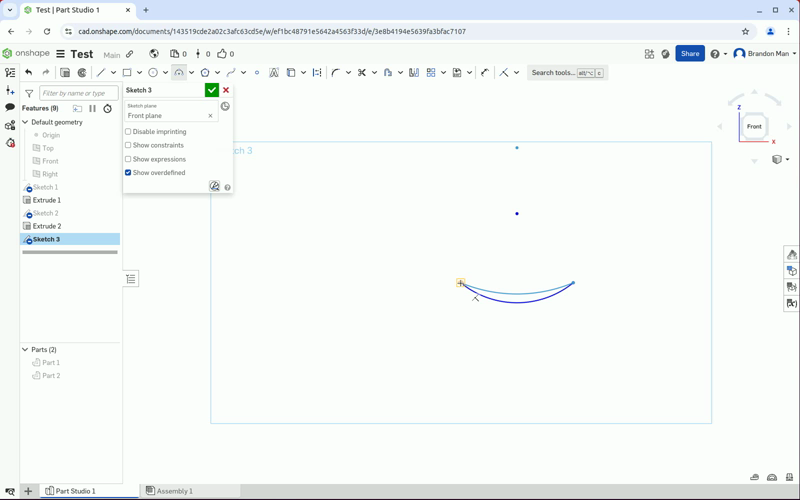
click(460, 282)
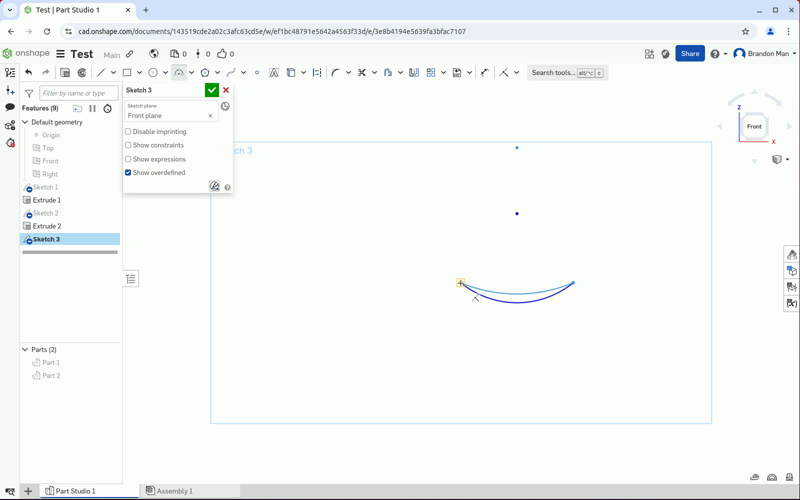
key_down(shift)
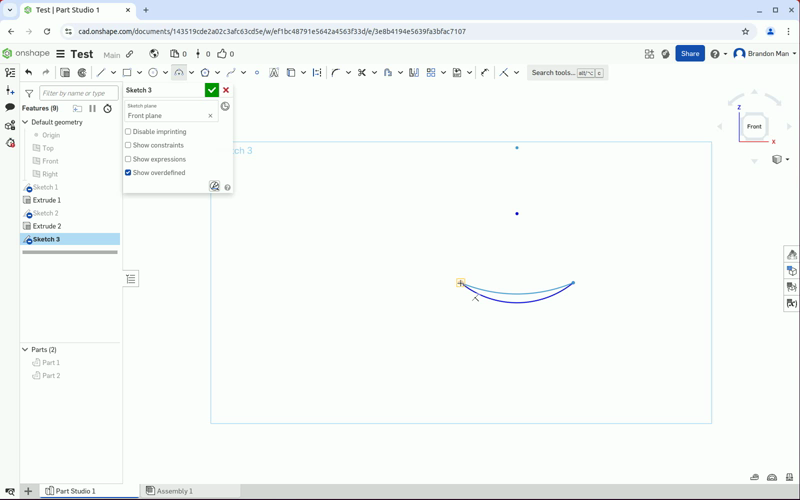
mouse_move(516, 263)
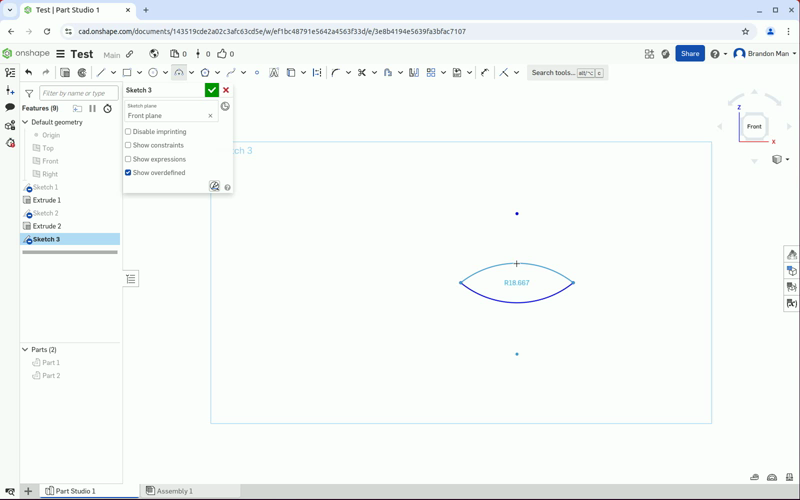
click(516, 263)
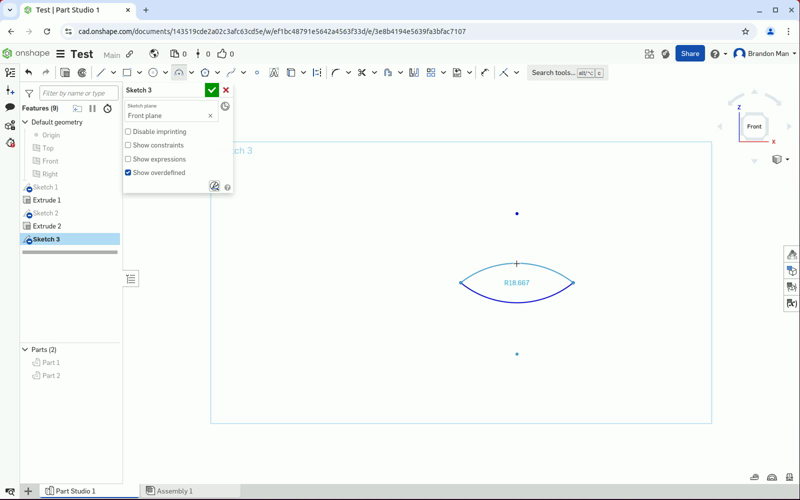
key_up(shift)
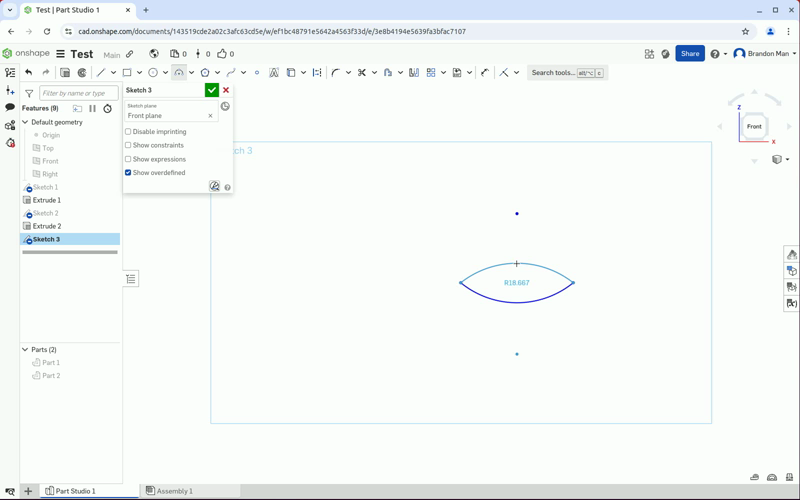
key(esc)
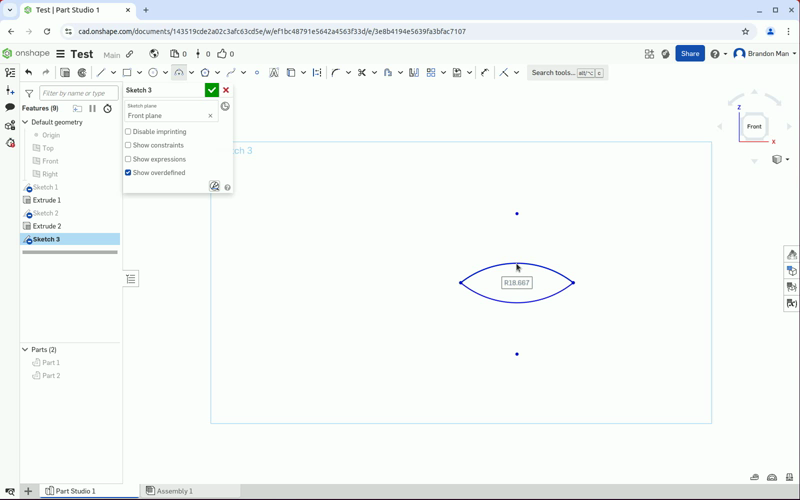
mouse_move(495, 267)
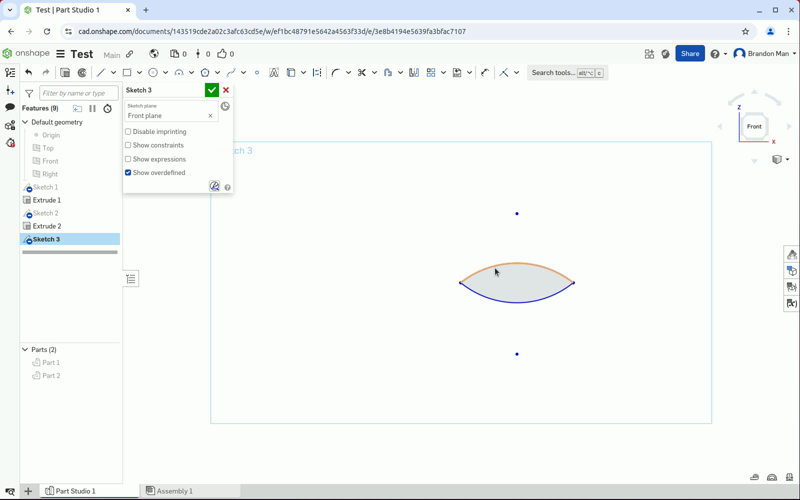
click(495, 267)
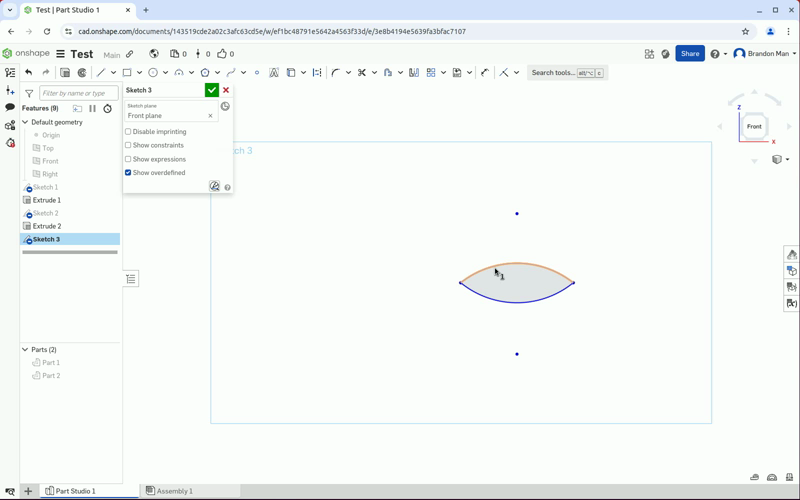
mouse_move(73, 352)
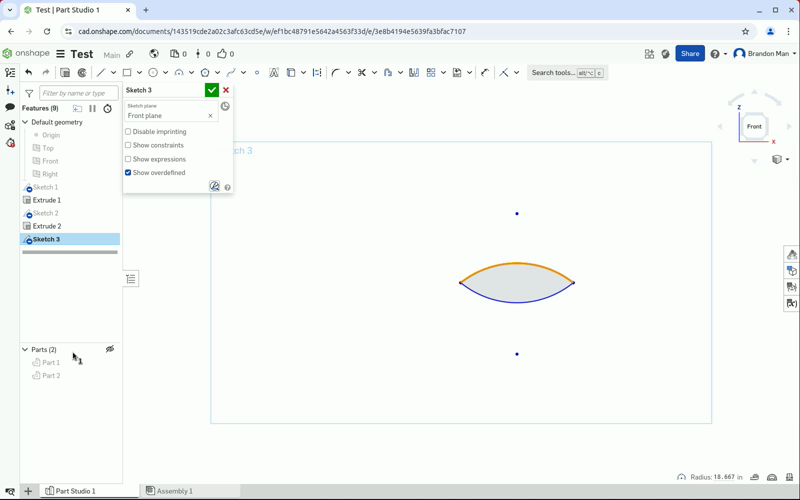
key(shift+y)
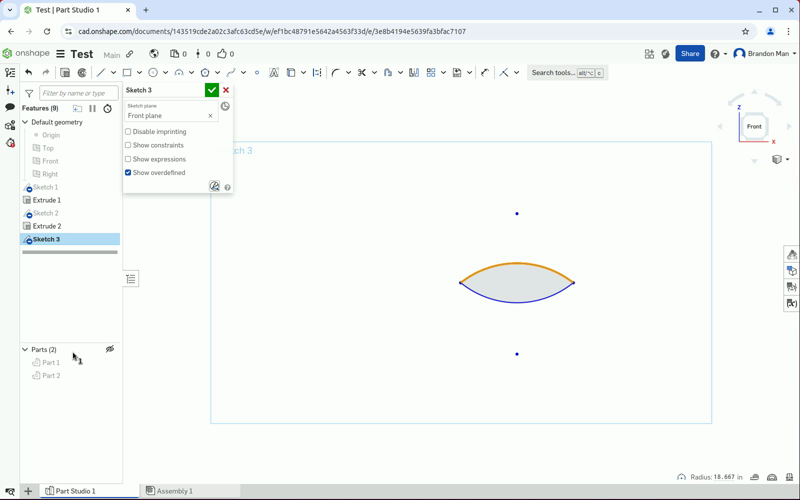
key(shift+e)
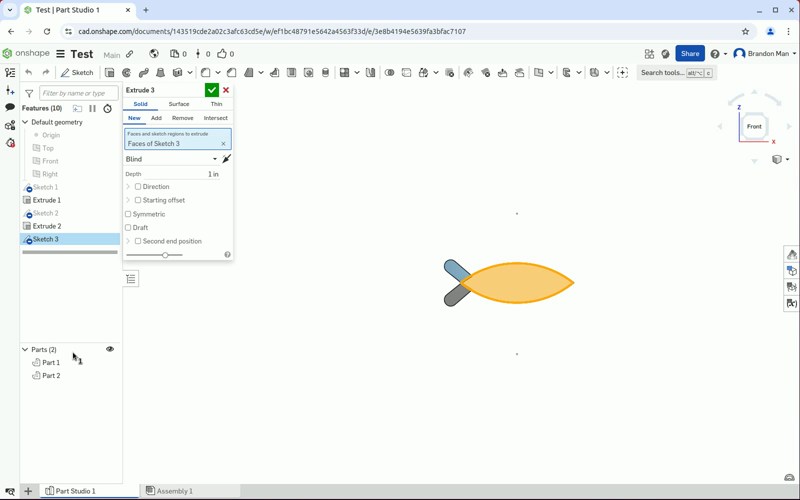
mouse_move(143, 106)
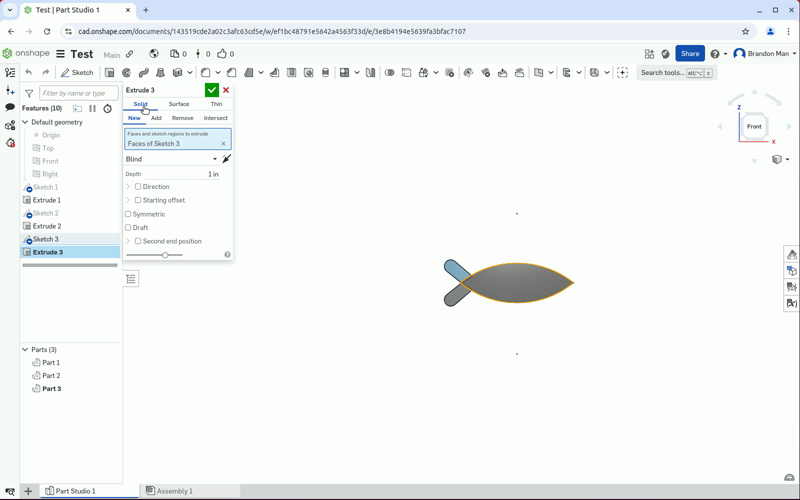
click(143, 106)
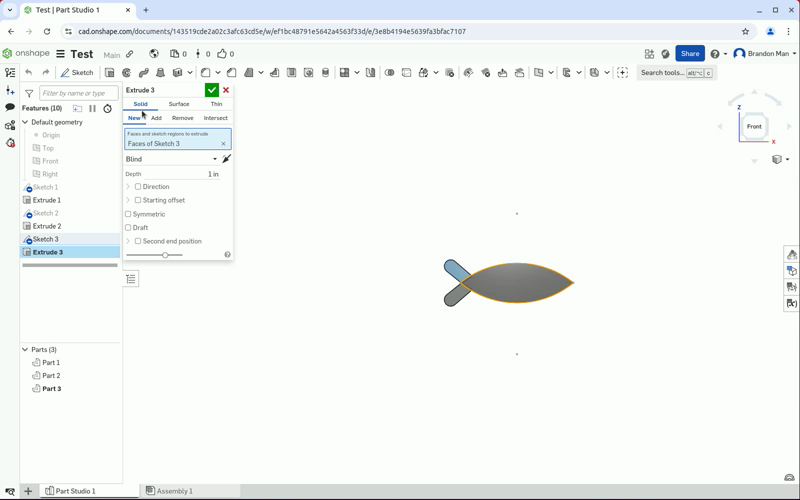
mouse_move(137, 120)
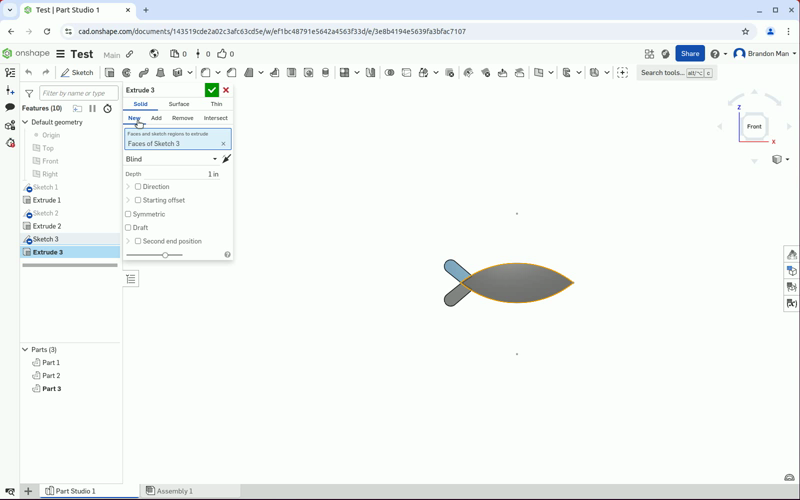
click(137, 120)
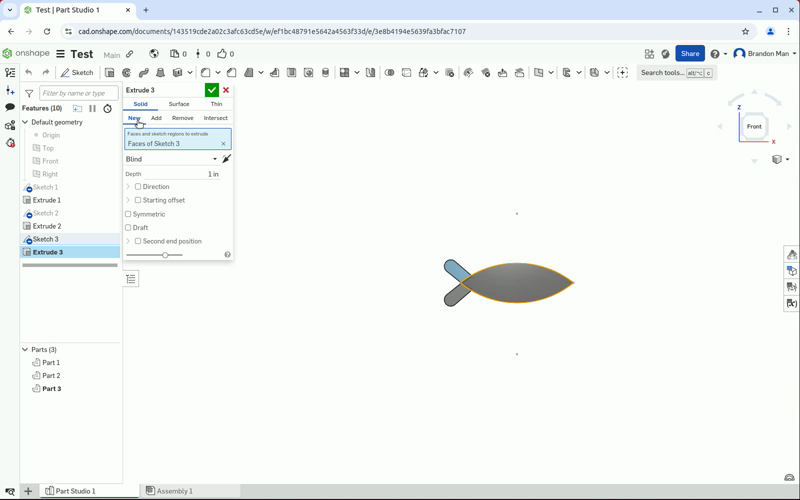
key(tab, 4)
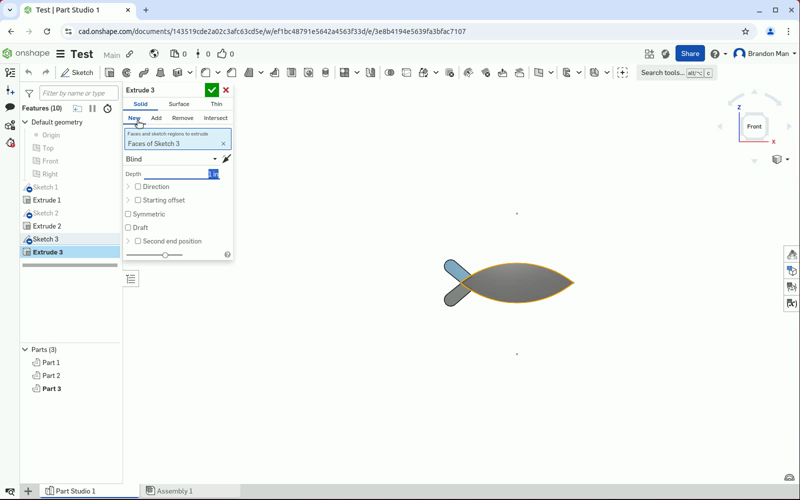
text(3.851)
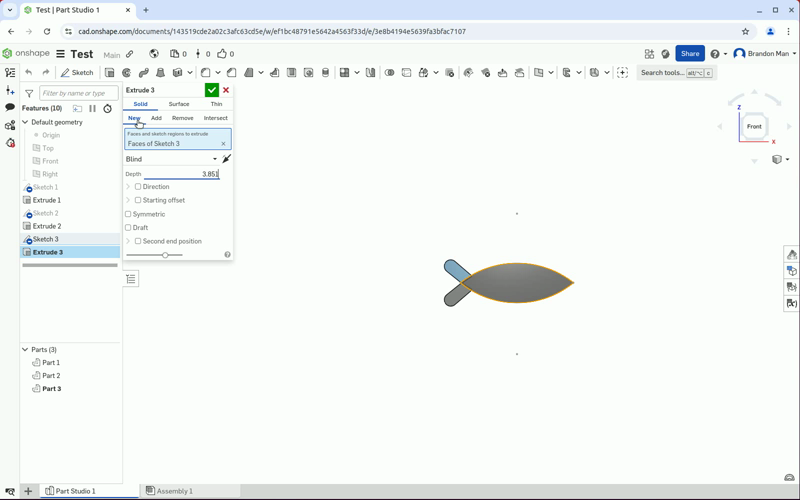
key(enter)
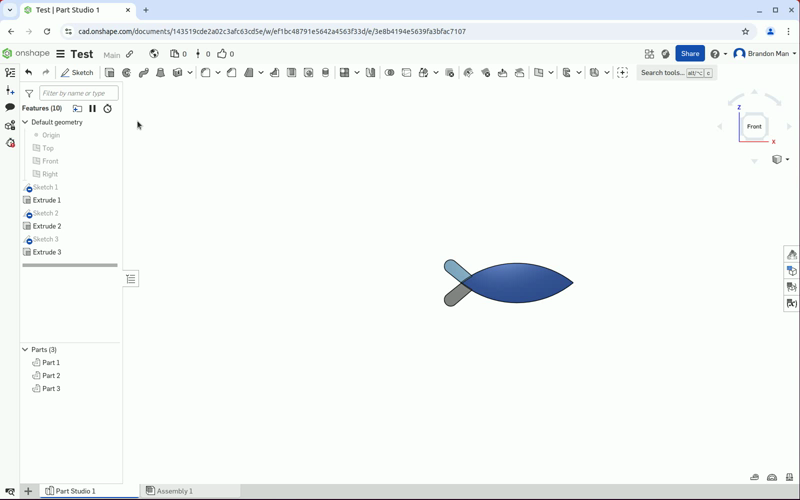
key(shift+h)
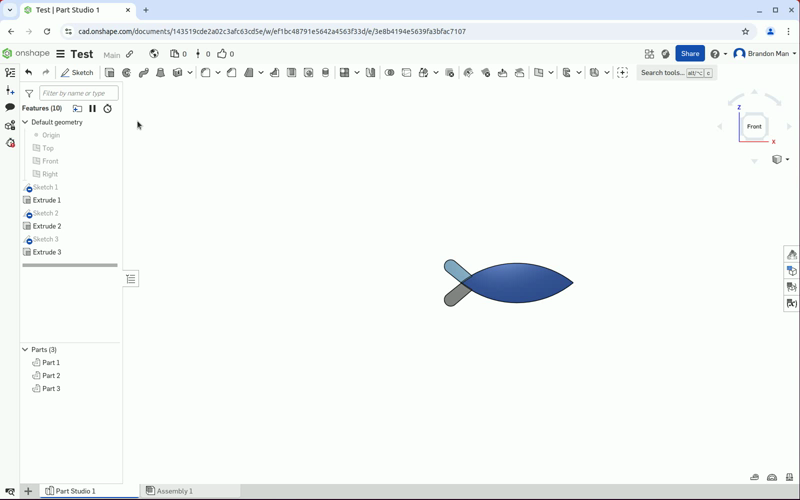
key(shift+h)
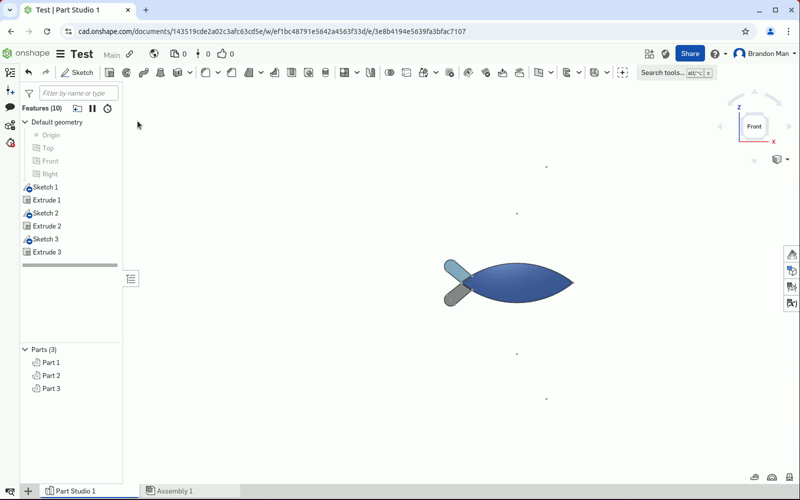
key(shift+7)
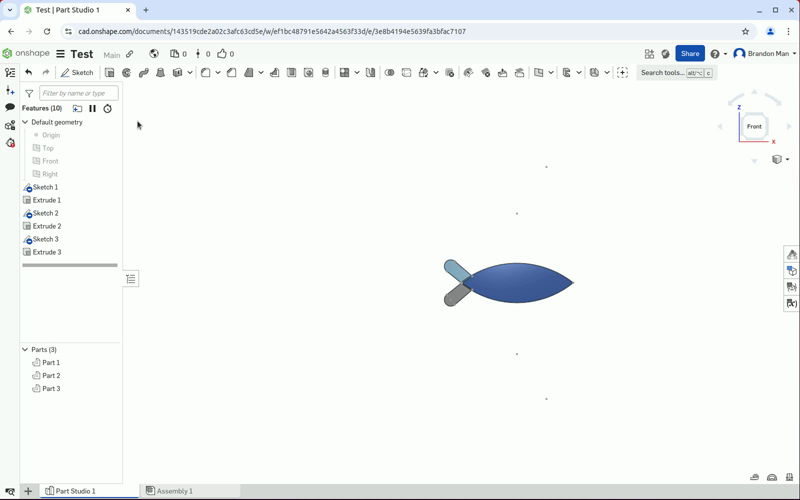
key(left, 2)
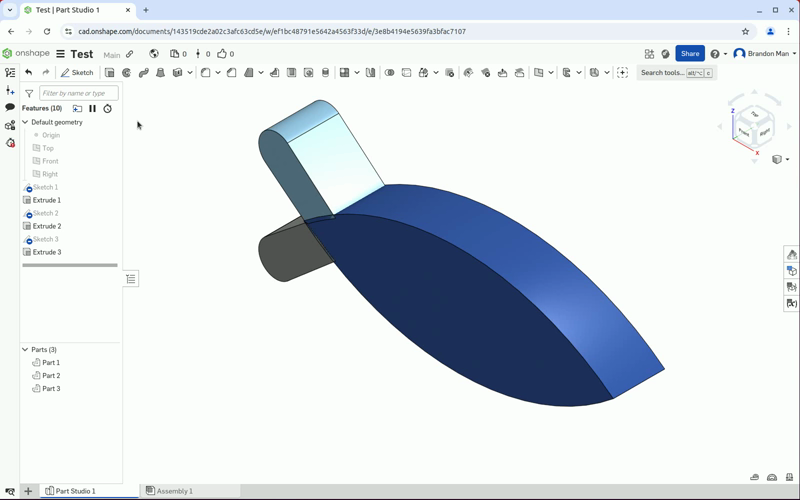
key(down, 2)
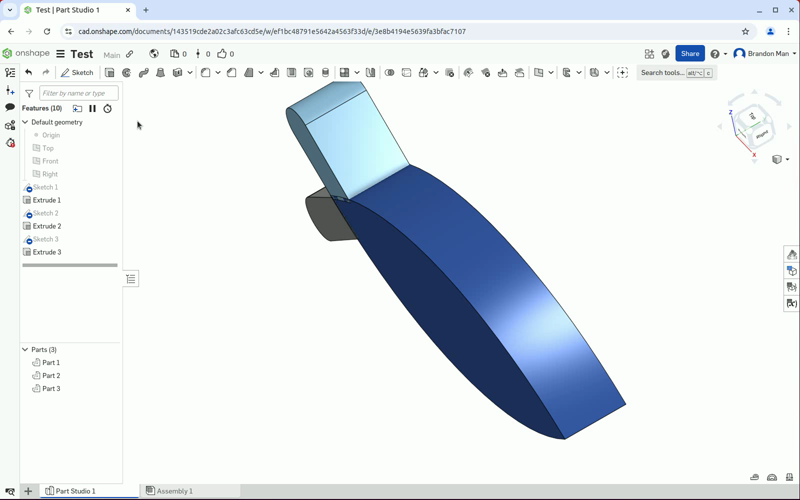
key(up, 2)
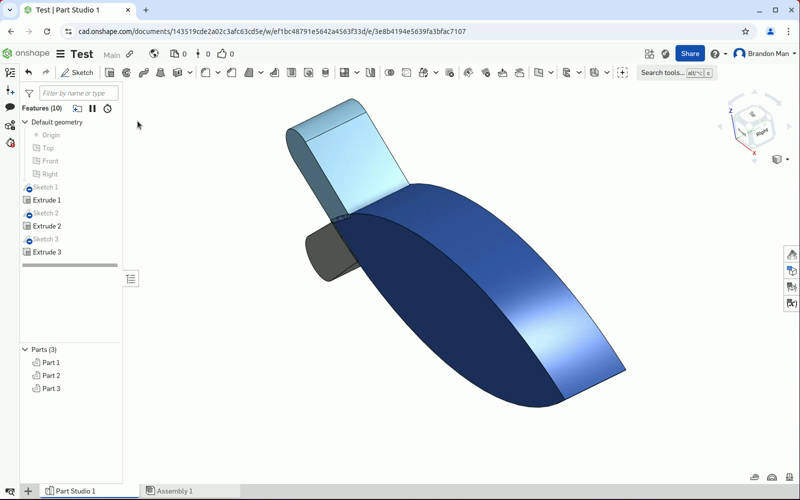
key(right, 2)
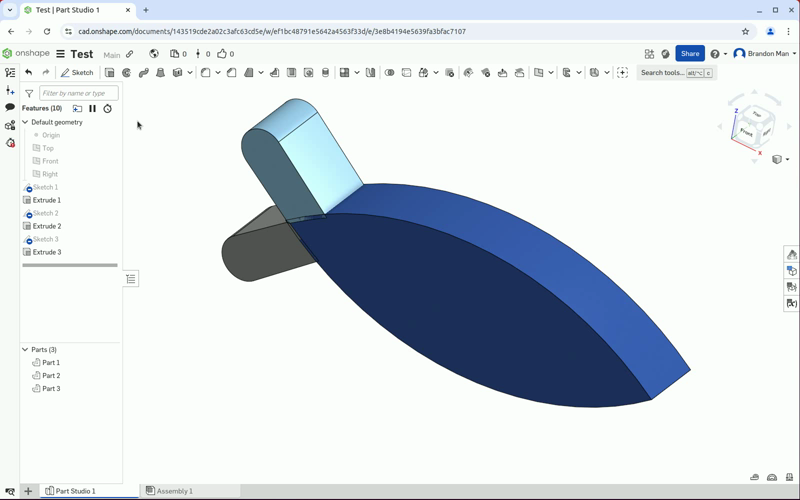
mouse_move(73, 189)
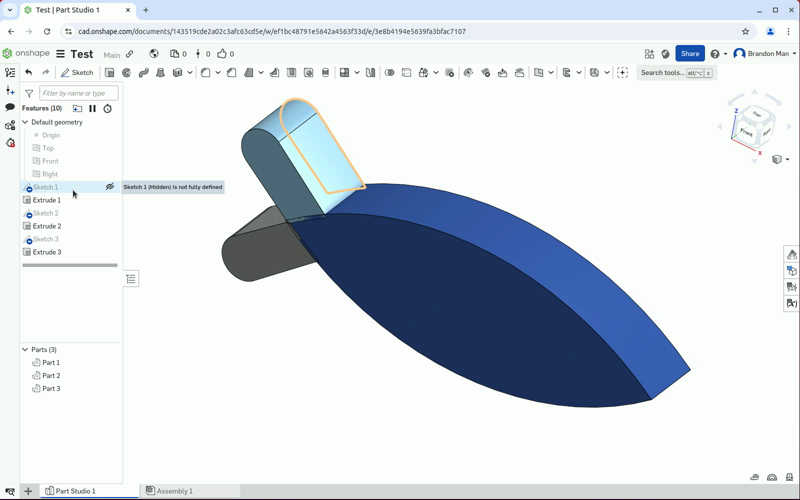
click(73, 189)